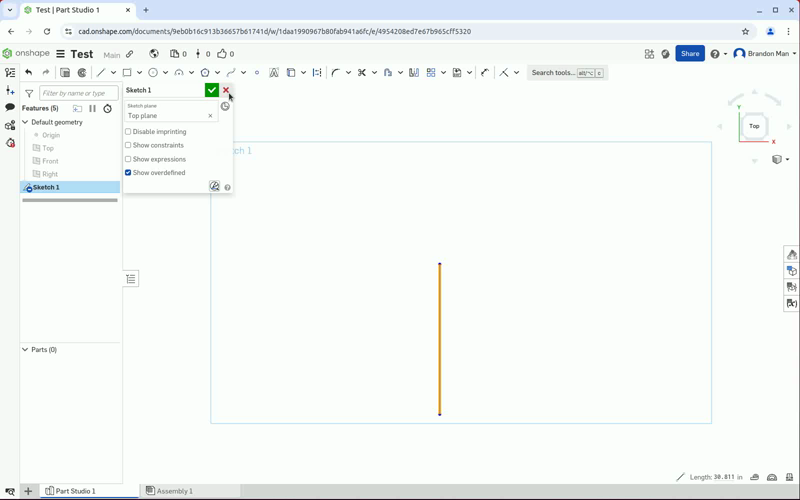
key(shift+h)
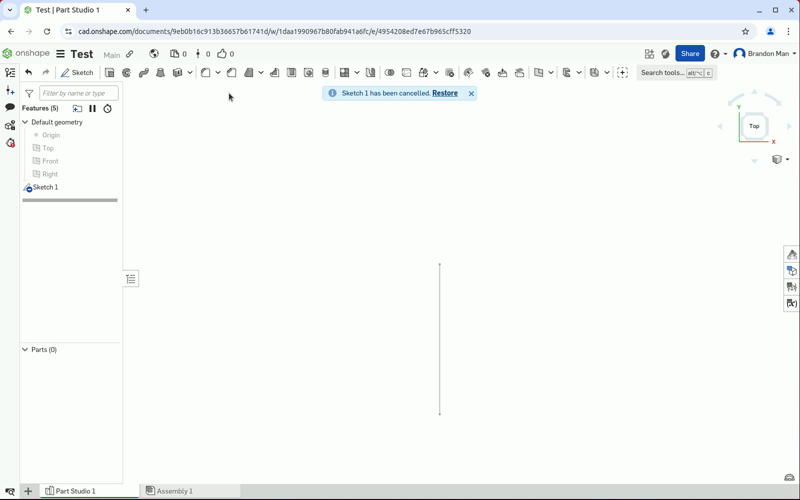
mouse_move(73, 352)
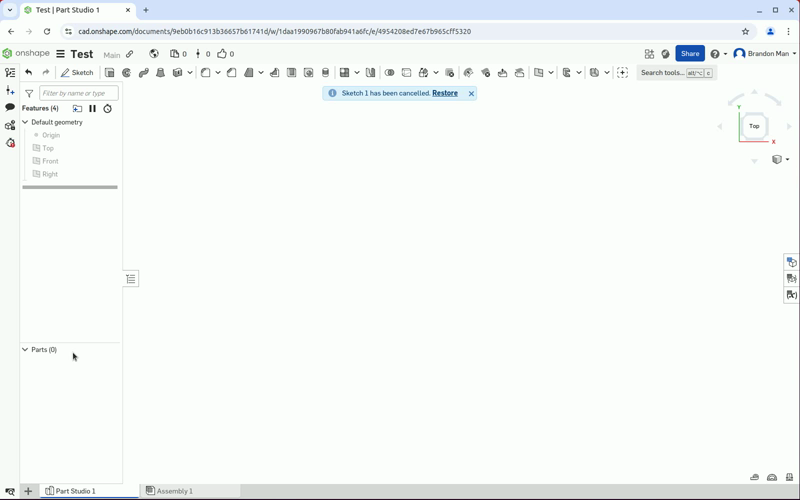
key(y)
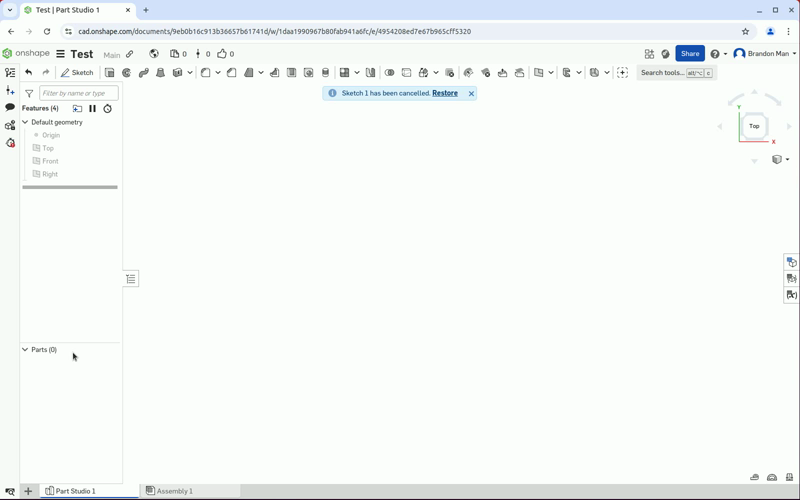
key(shift+p)
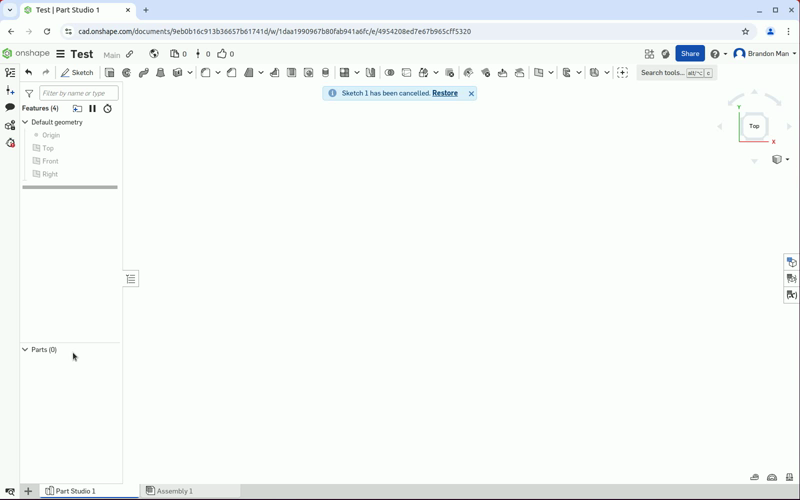
key(space)
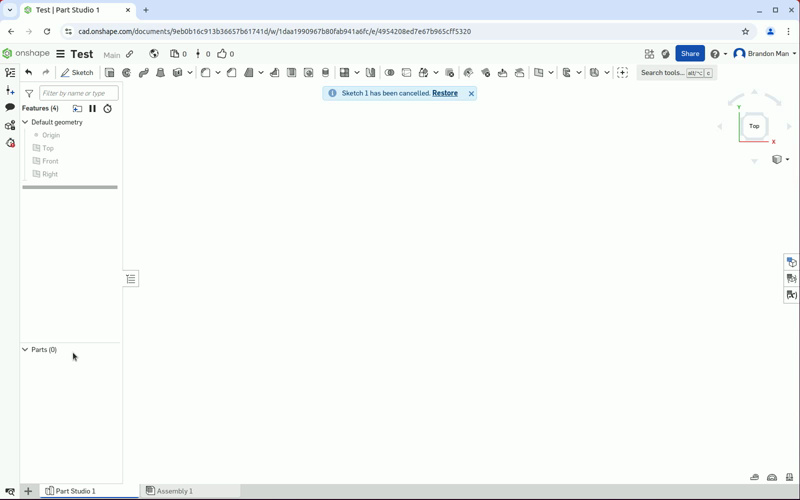
key_down(shift)
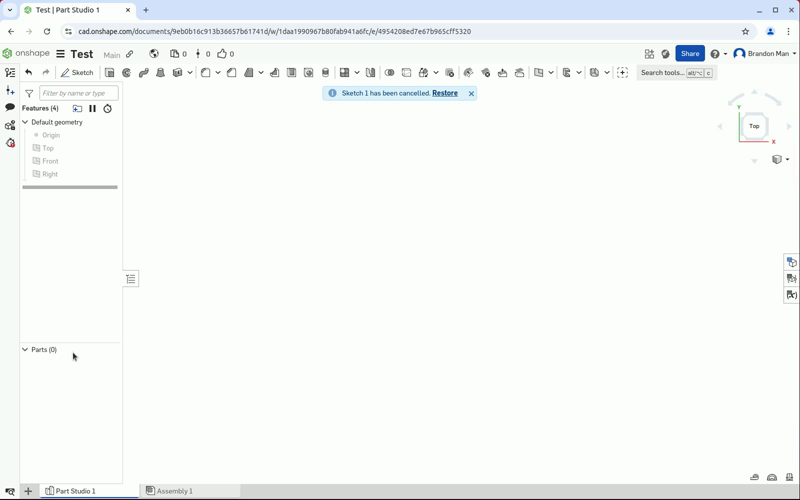
key(up)
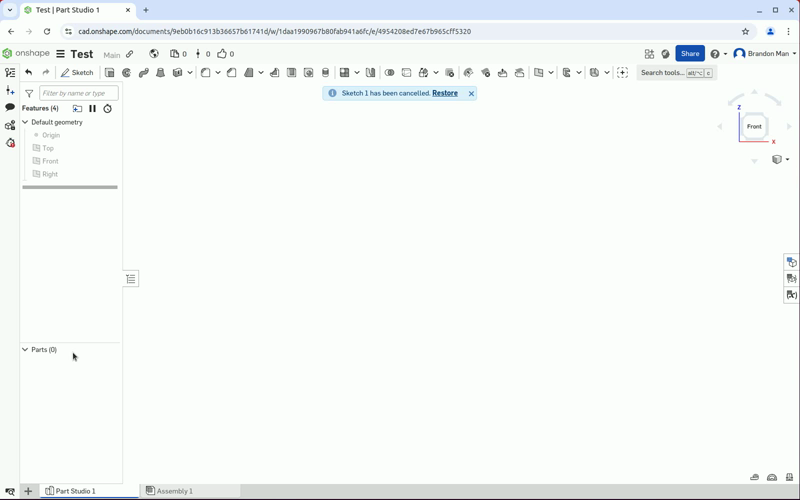
key_up(shift)
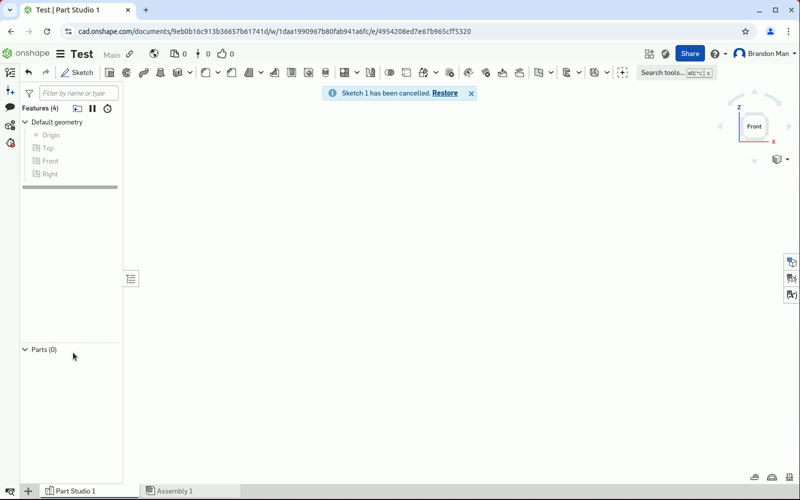
mouse_move(73, 352)
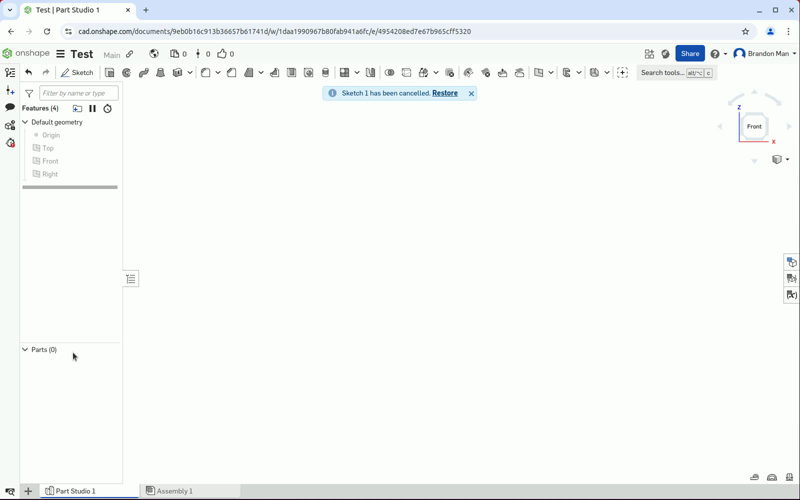
key(shift+y)
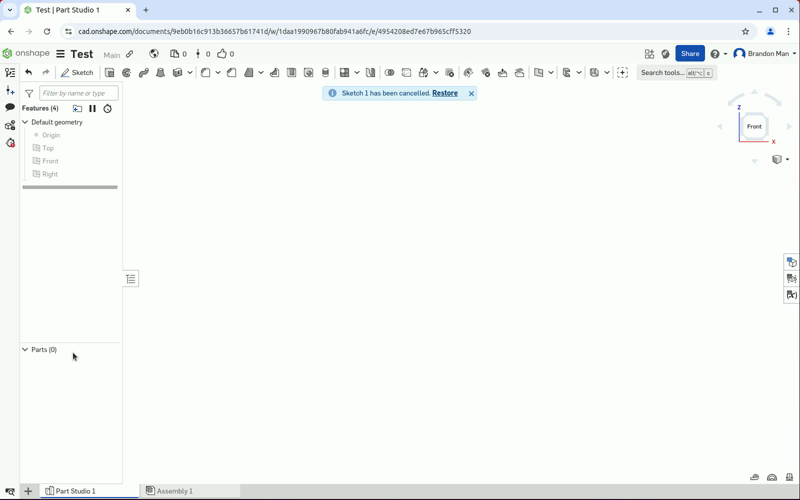
key(shift+s)
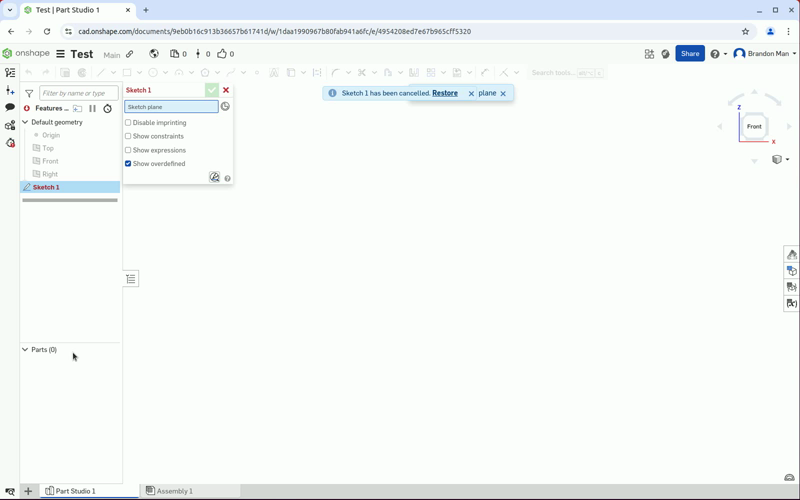
mouse_move(73, 163)
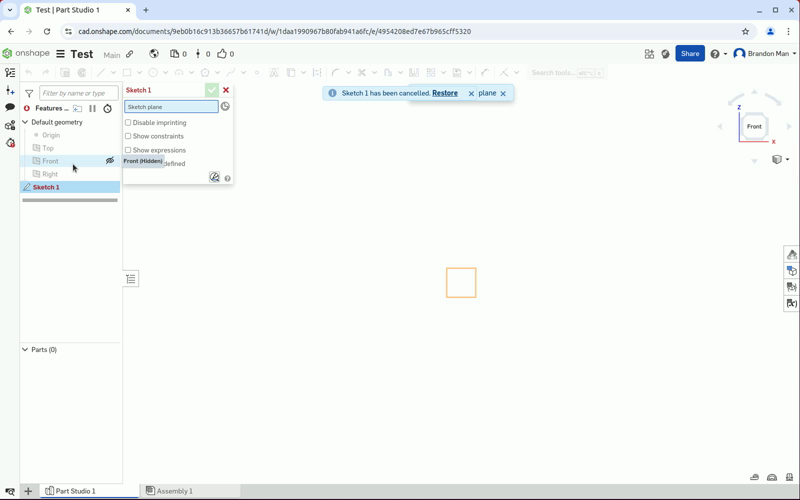
click(73, 163)
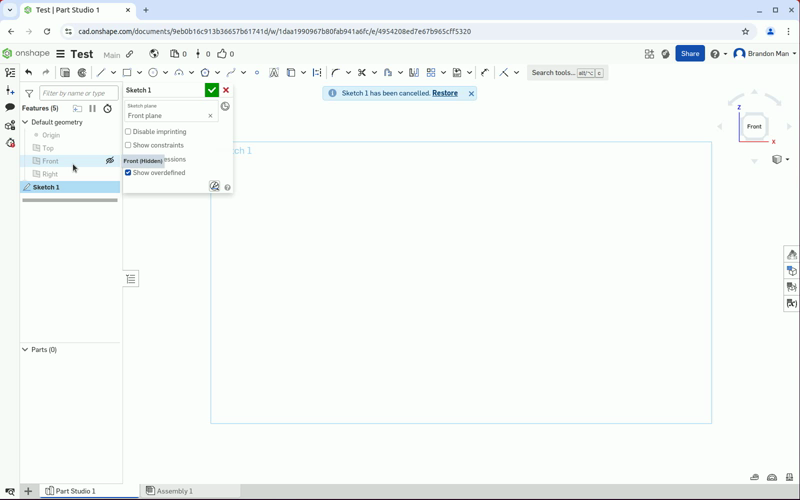
mouse_move(73, 352)
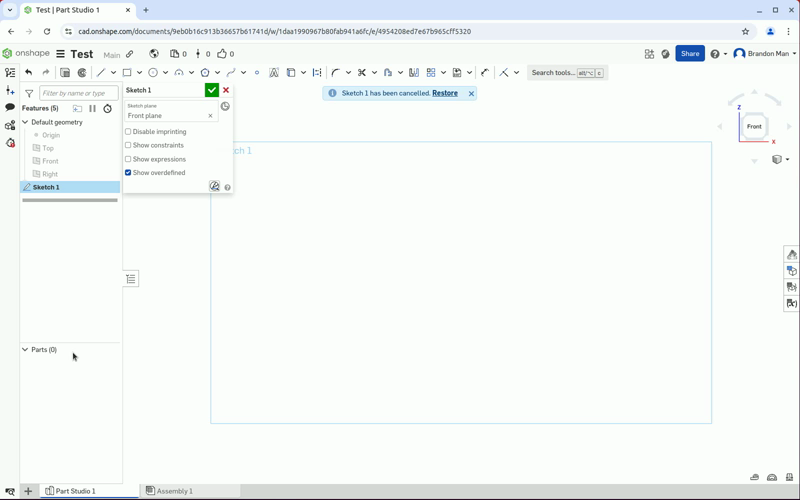
key(y)
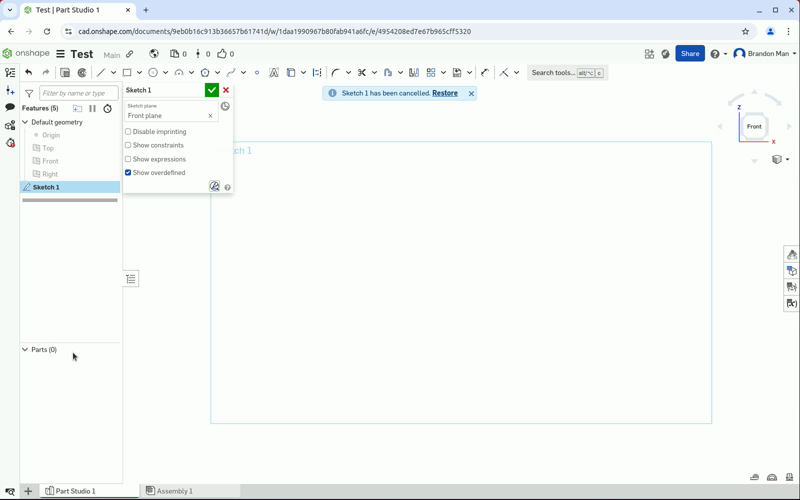
key(l)
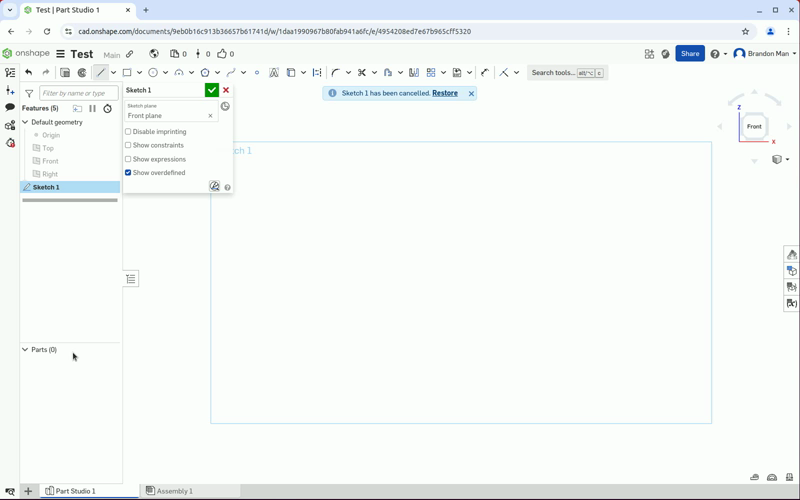
key_down(shift)
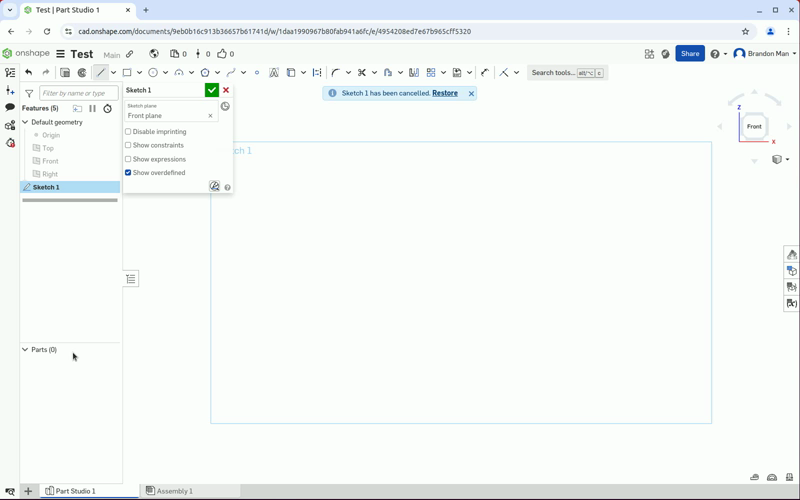
mouse_move(460, 282)
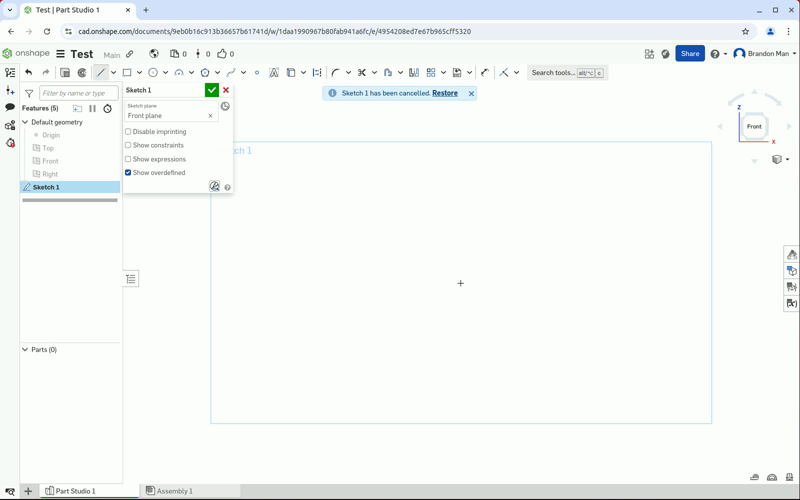
click(460, 282)
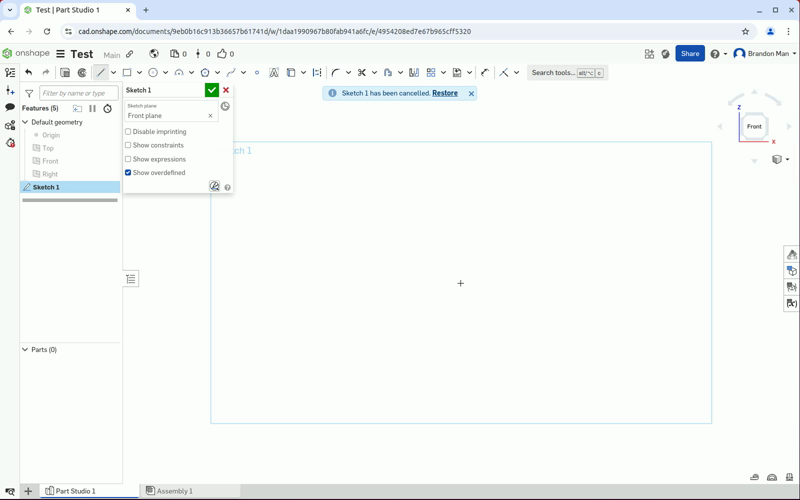
key_up(shift)
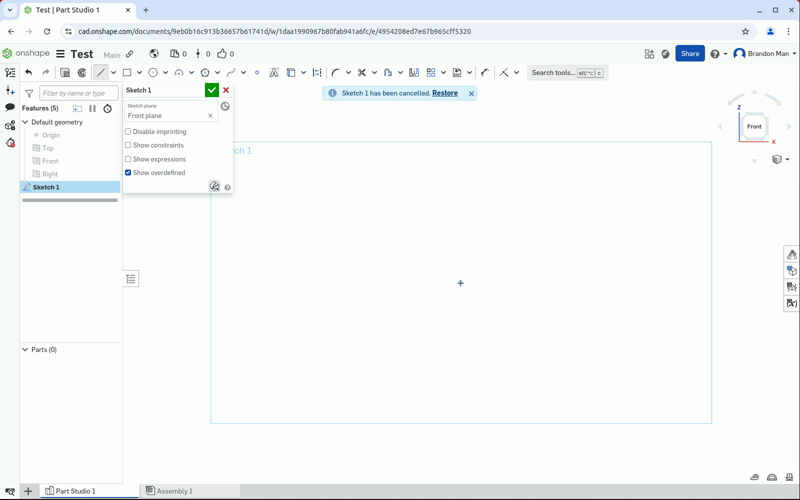
key_down(shift)
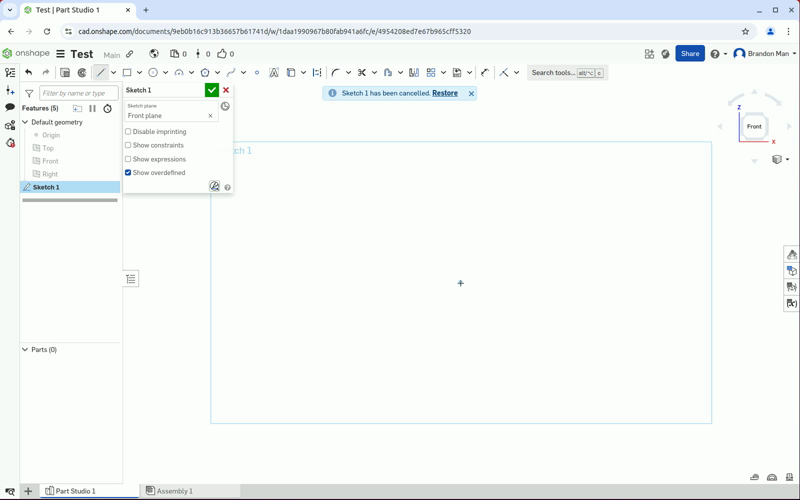
mouse_move(565, 282)
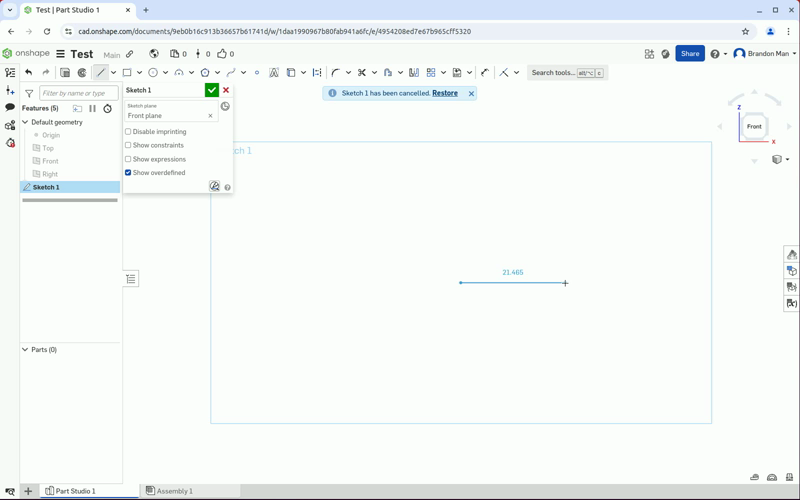
click(565, 282)
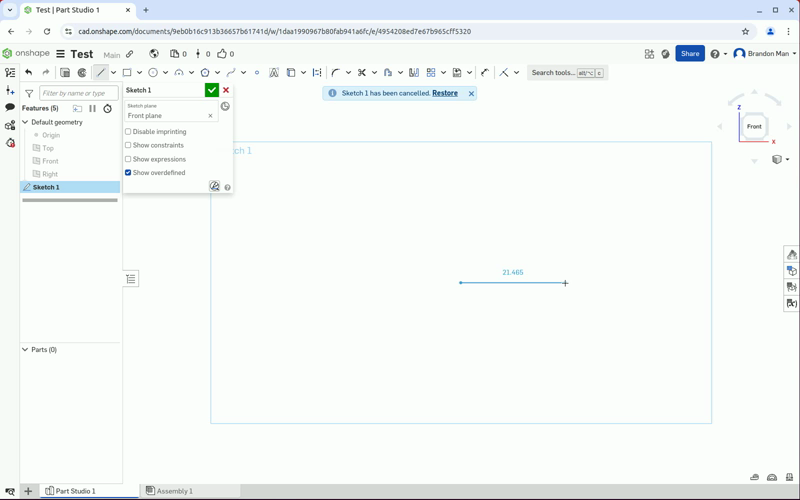
key_up(shift)
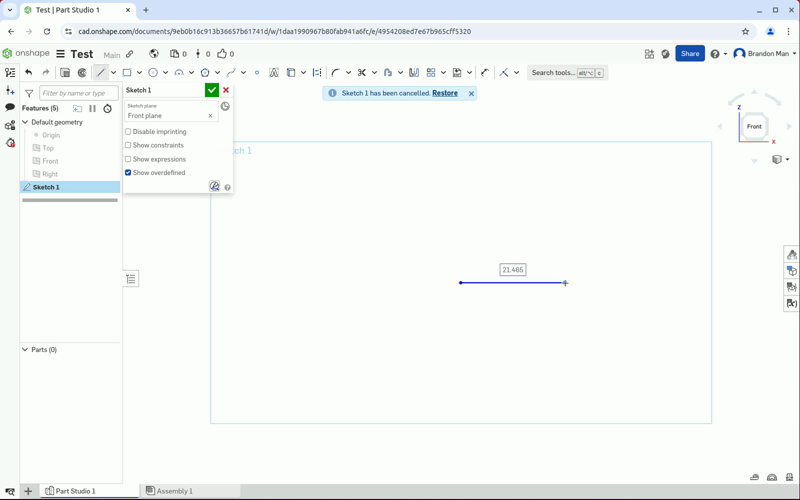
key_down(shift)
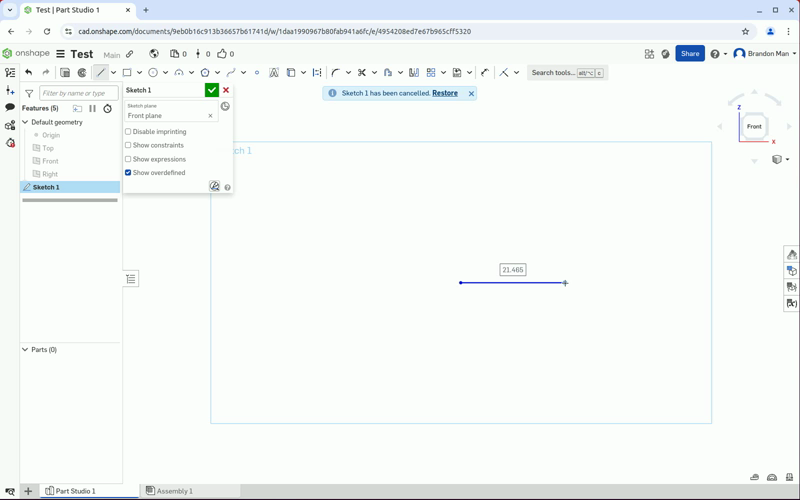
mouse_move(565, 178)
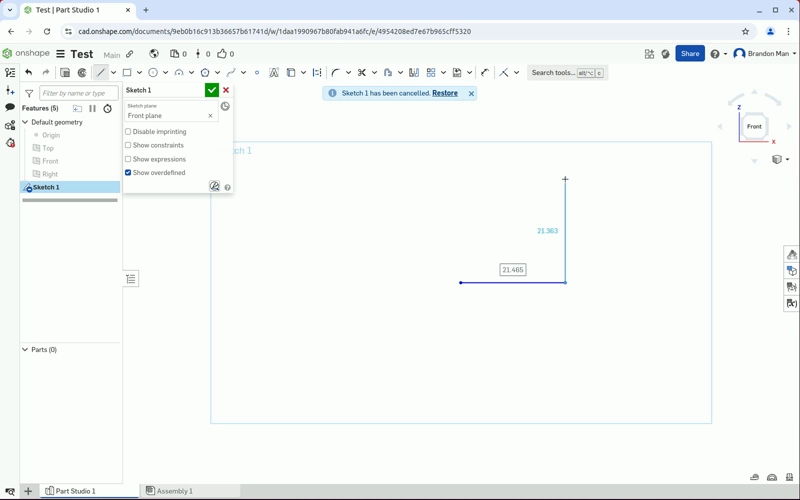
click(565, 178)
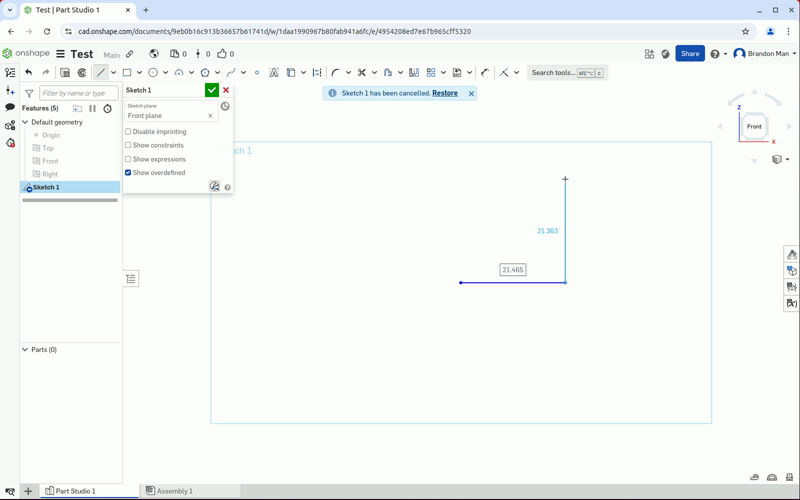
key_up(shift)
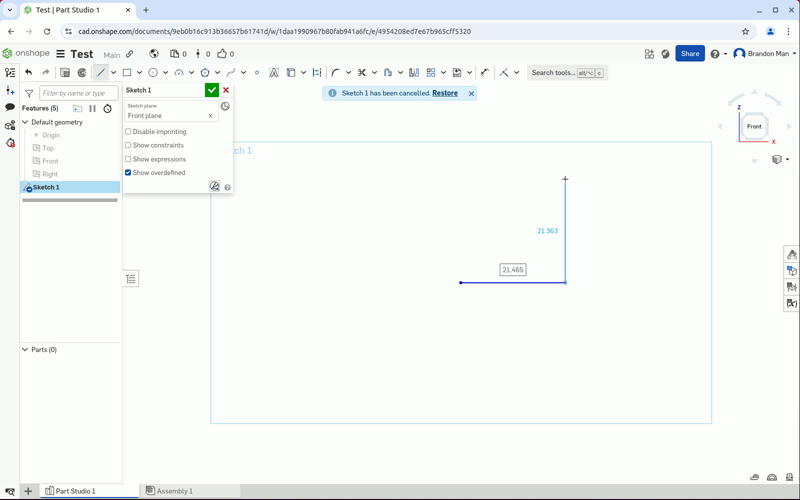
key_down(shift)
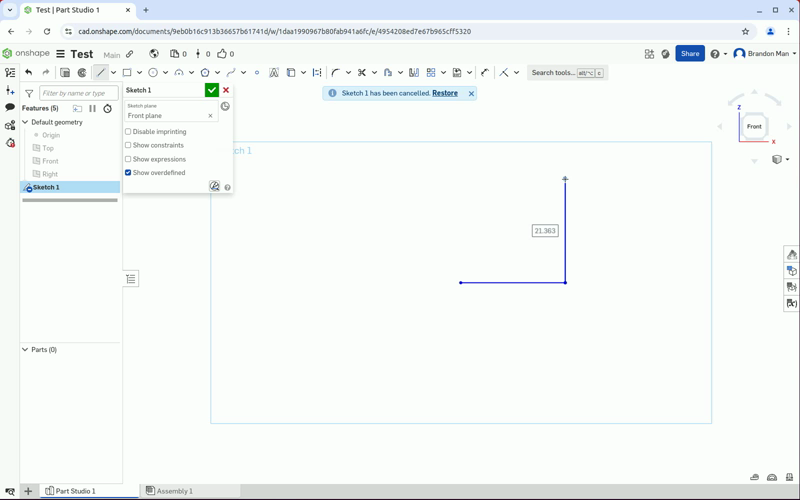
mouse_move(460, 178)
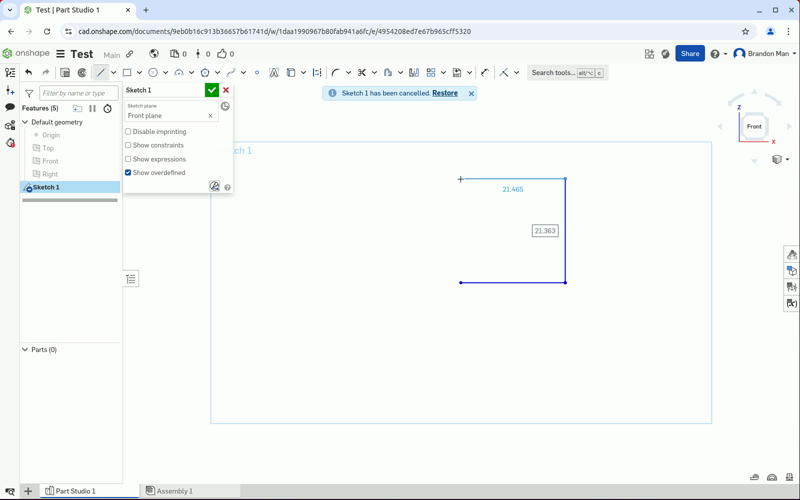
click(460, 178)
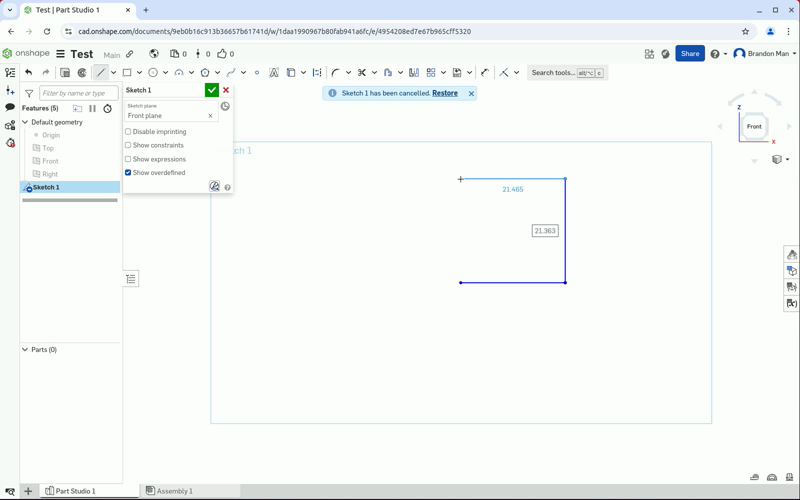
key_up(shift)
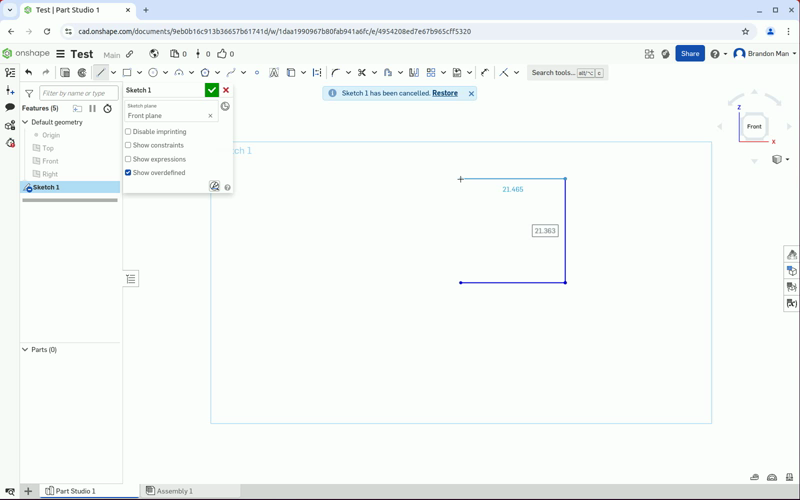
key_down(shift)
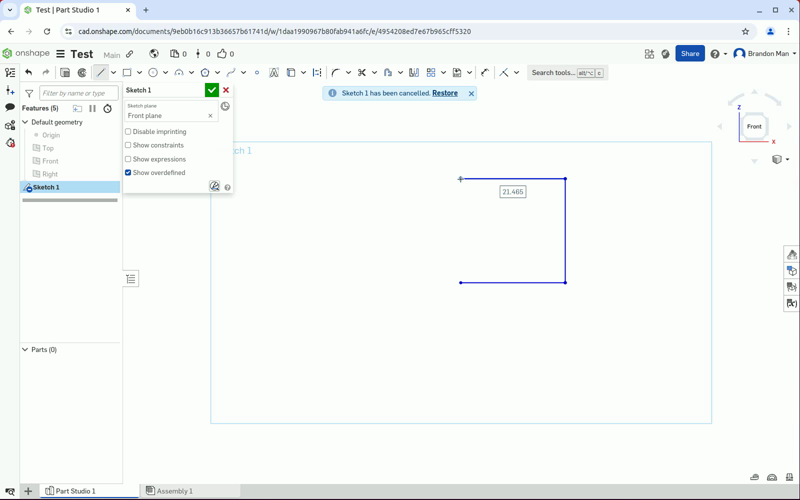
mouse_move(460, 282)
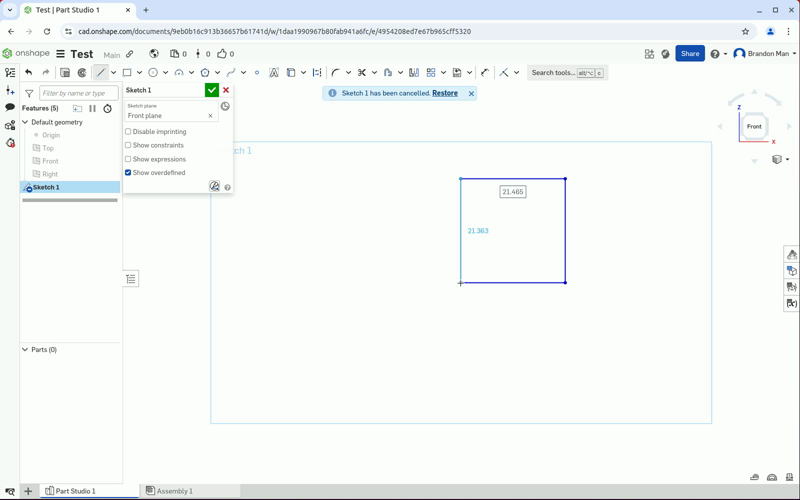
key_up(shift)
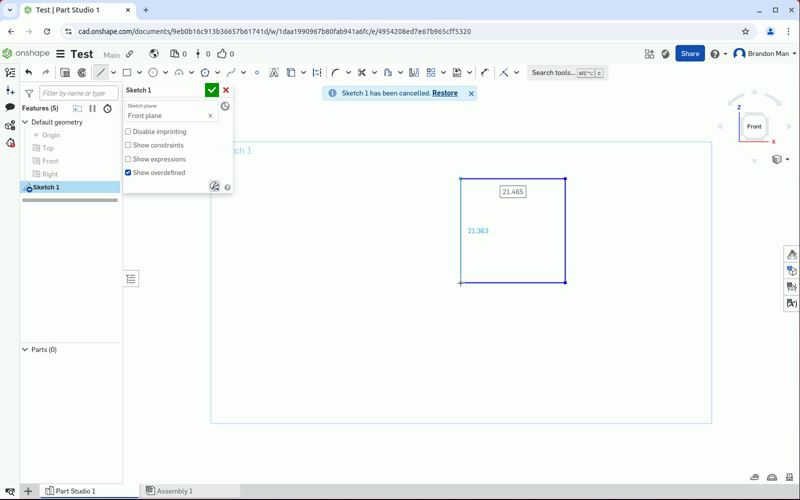
click(460, 282)
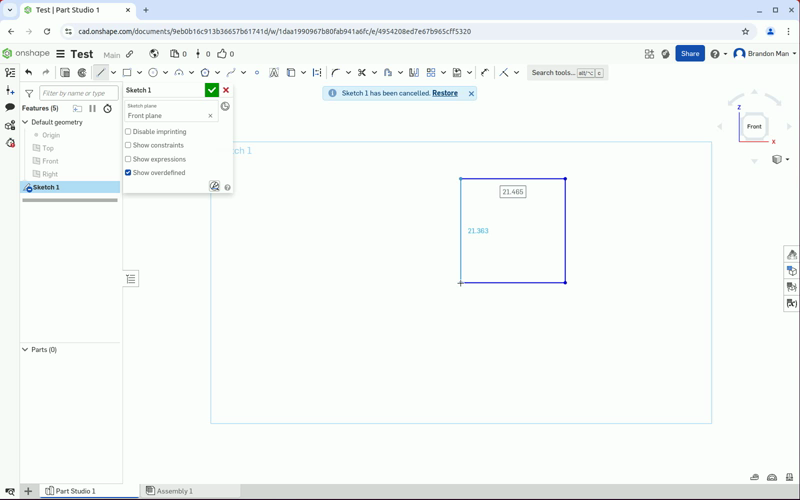
key(esc)
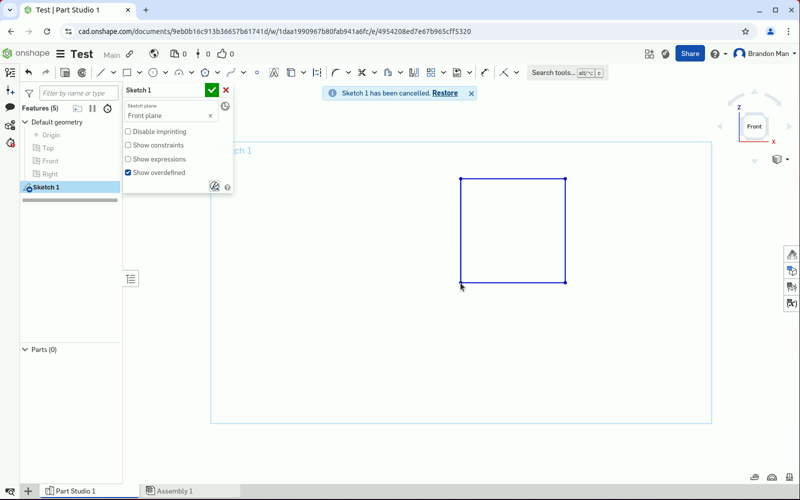
mouse_move(516, 216)
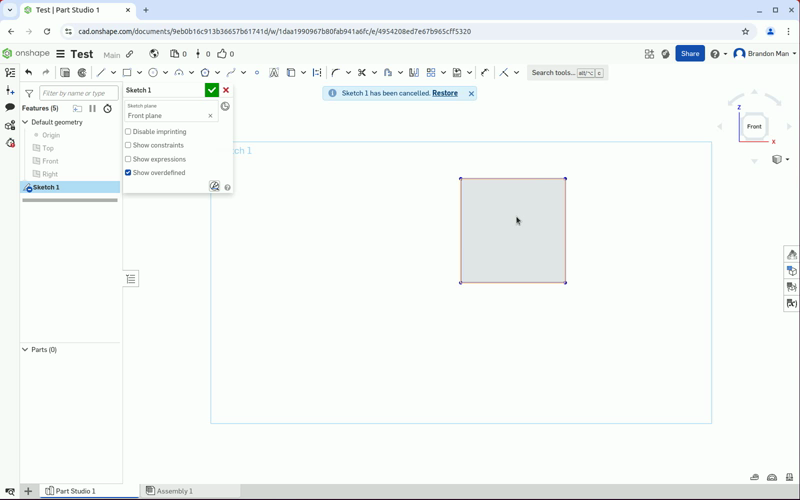
click(516, 216)
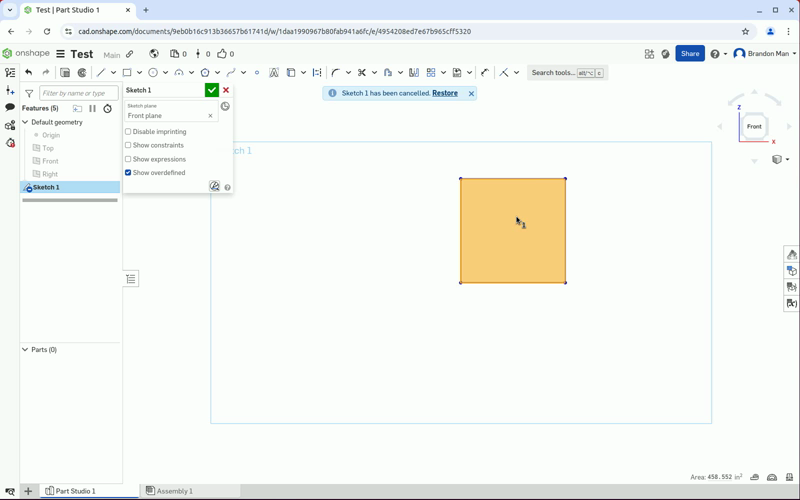
mouse_move(73, 352)
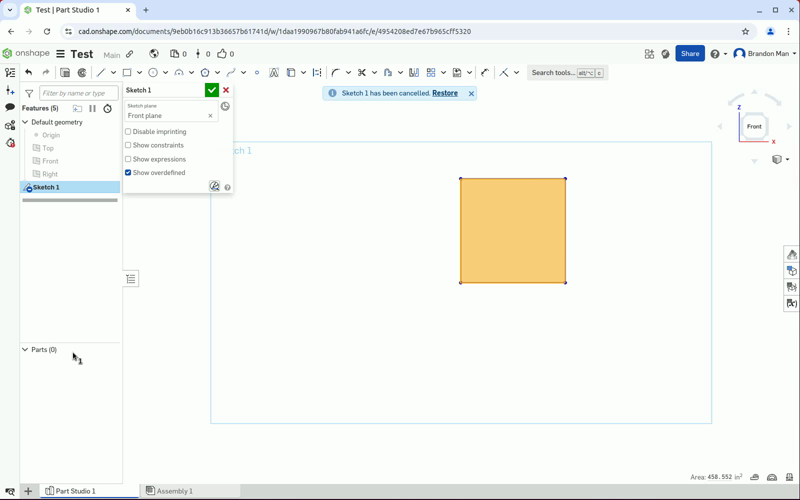
key(shift+y)
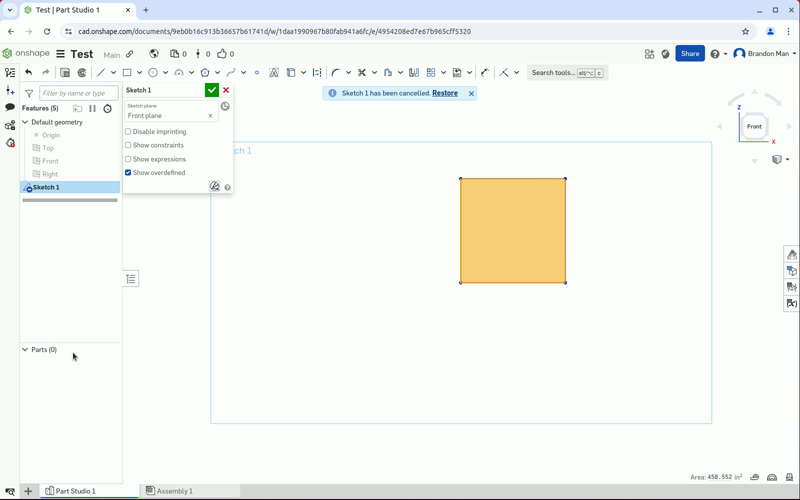
key(shift+e)
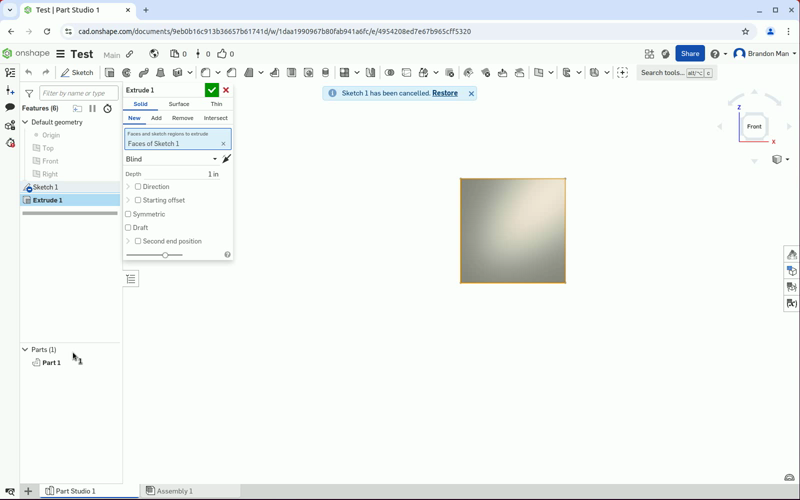
mouse_move(143, 106)
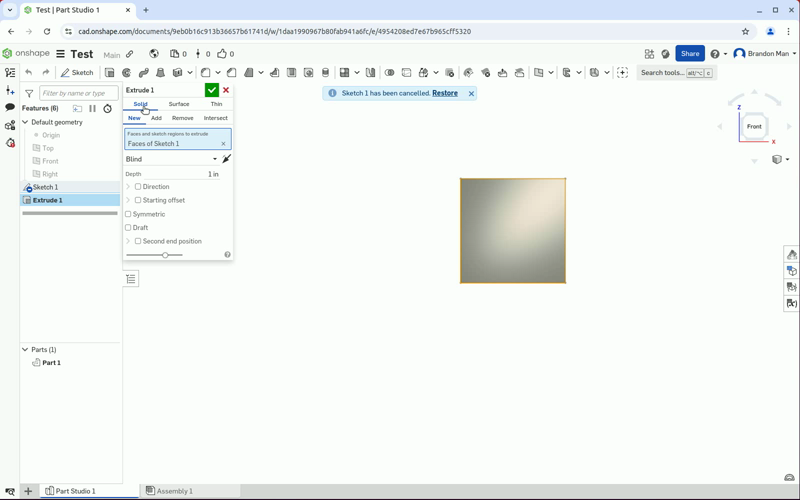
click(143, 106)
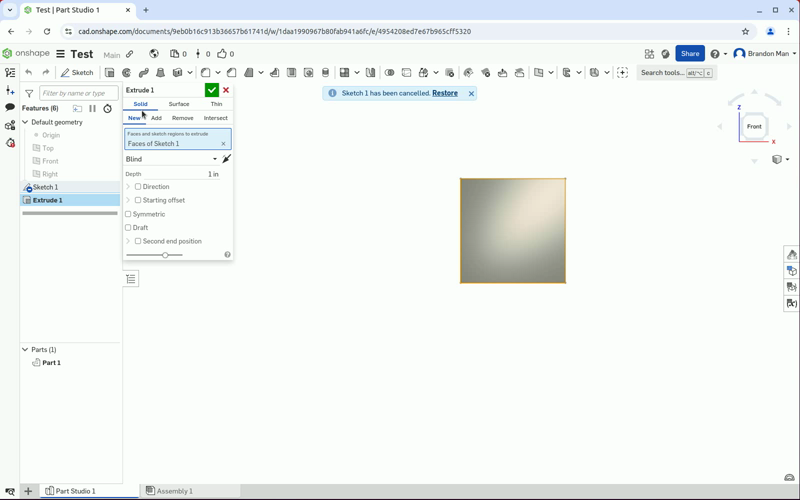
mouse_move(137, 120)
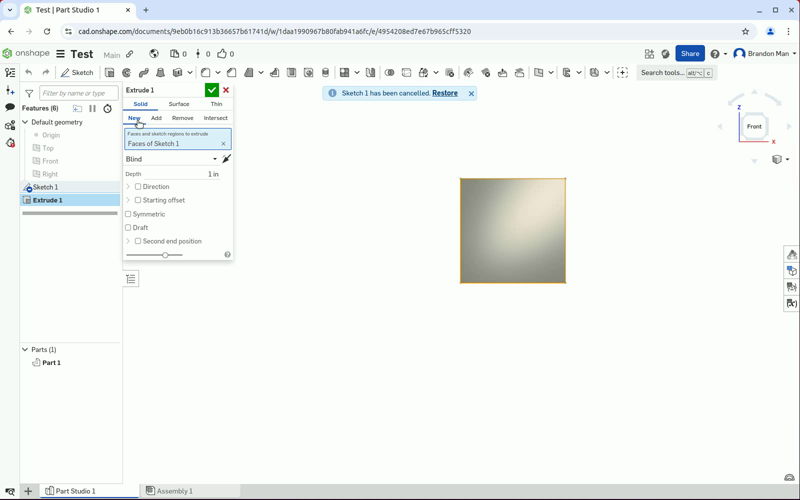
click(137, 120)
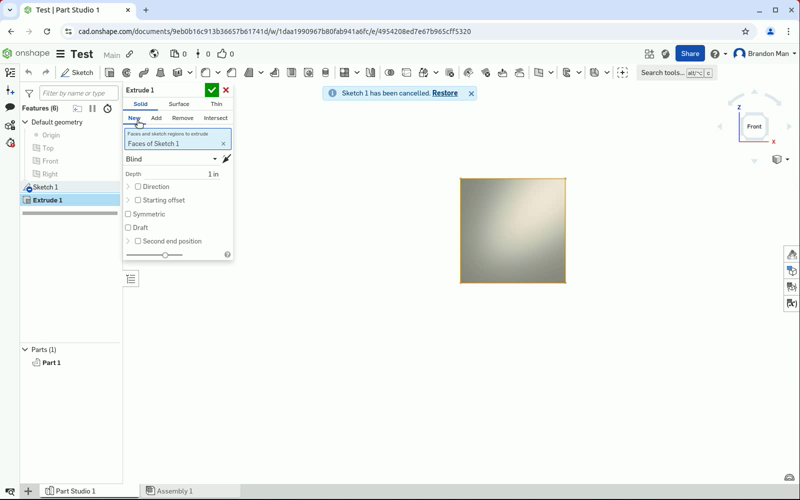
key(tab, 4)
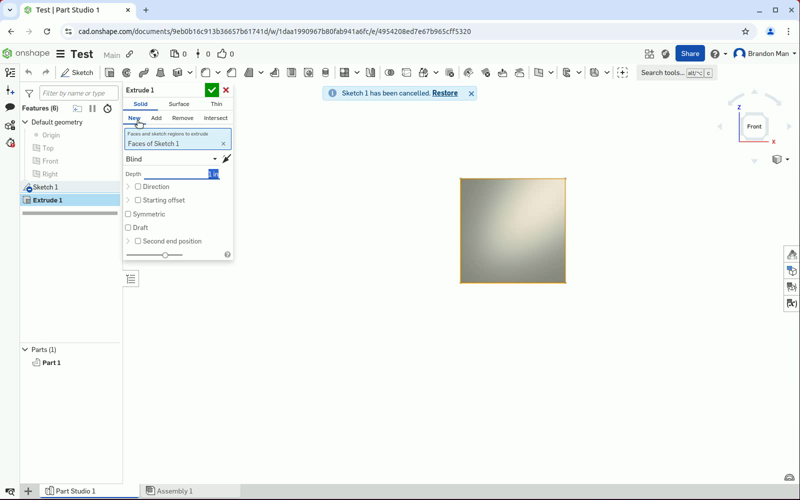
text(23.108)
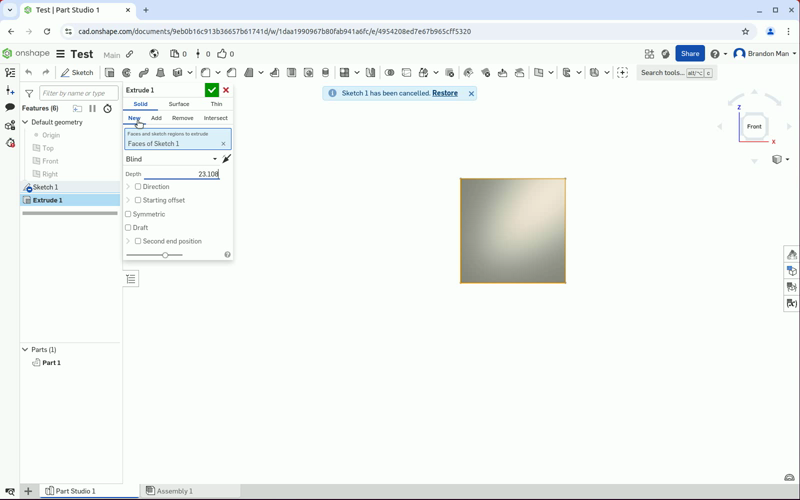
key(enter)
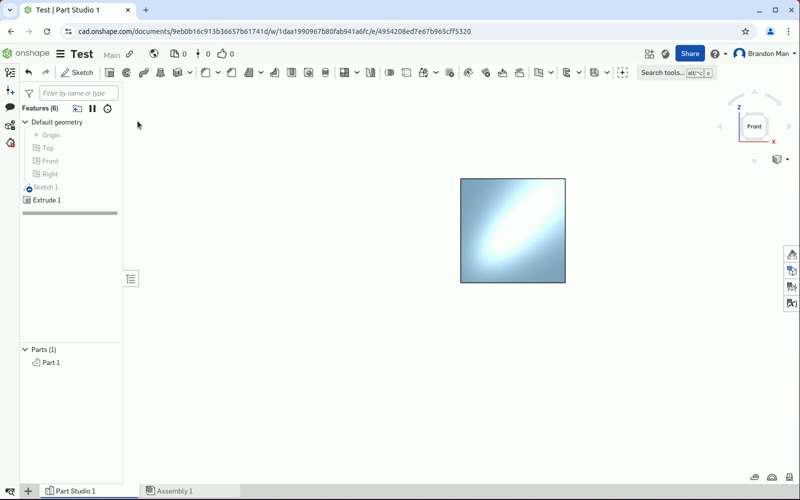
key(shift+h)
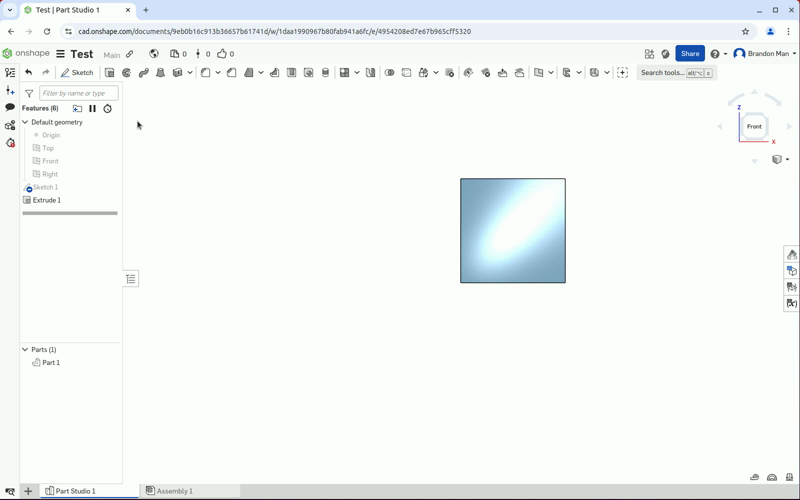
key(shift+h)
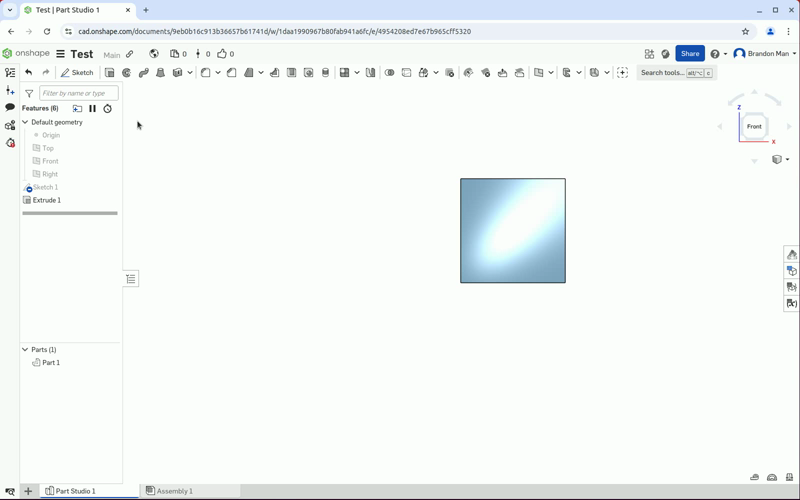
mouse_move(73, 189)
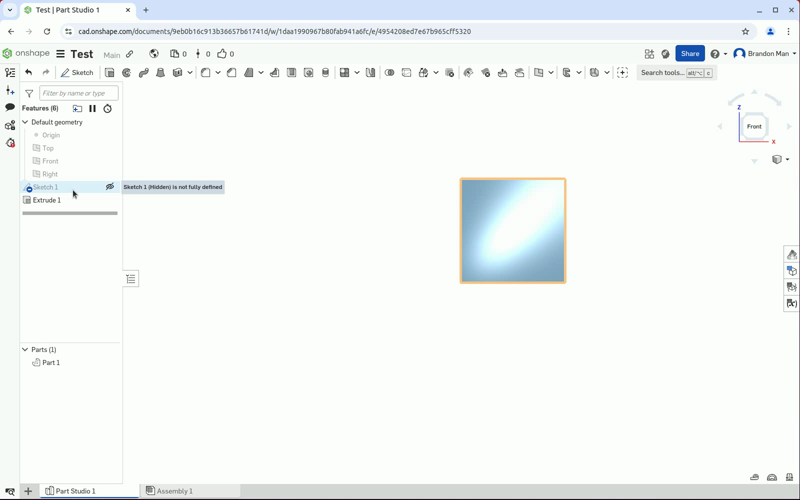
click(73, 189)
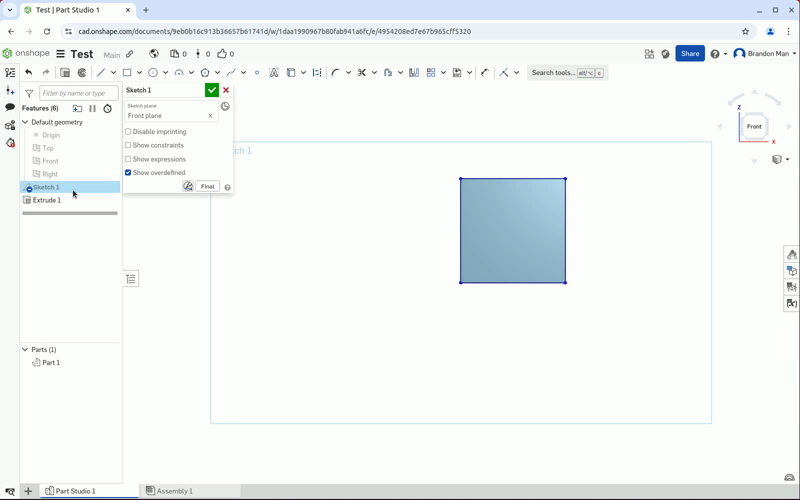
mouse_move(229, 92)
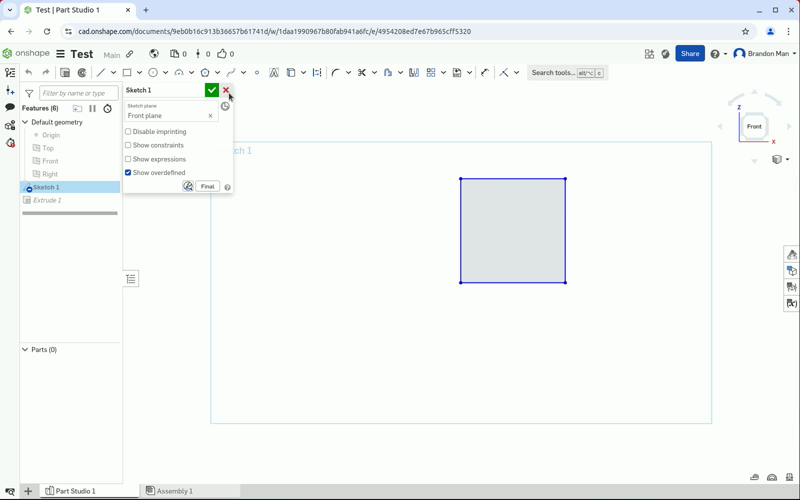
click(229, 92)
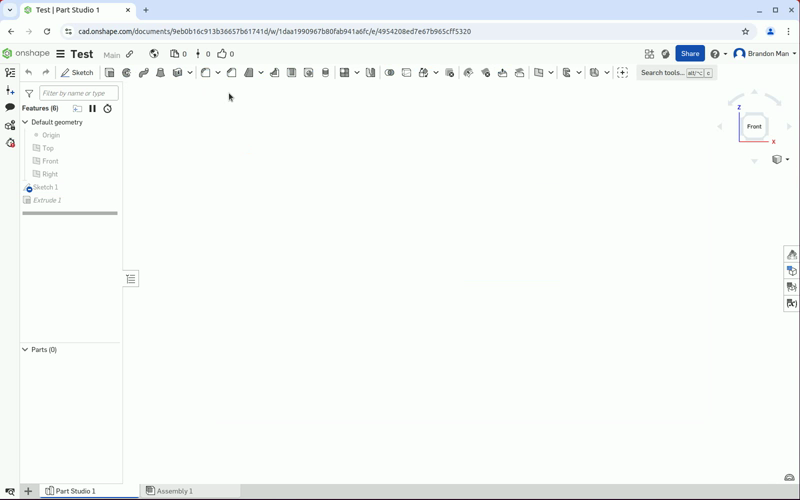
mouse_move(73, 352)
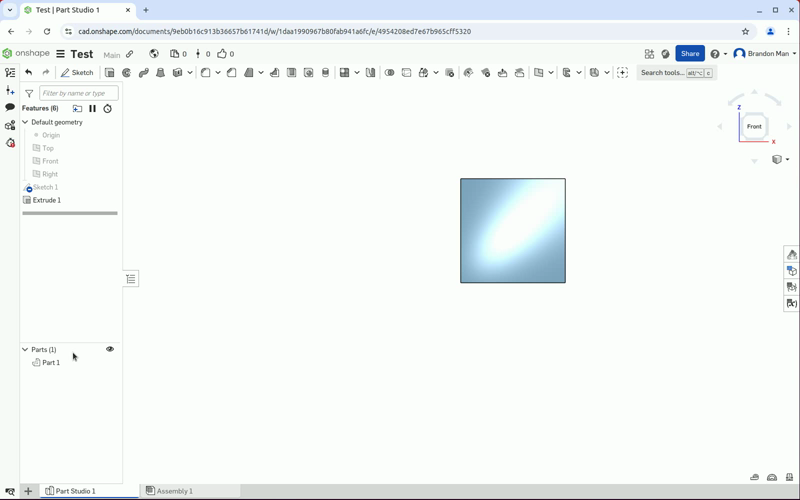
key(y)
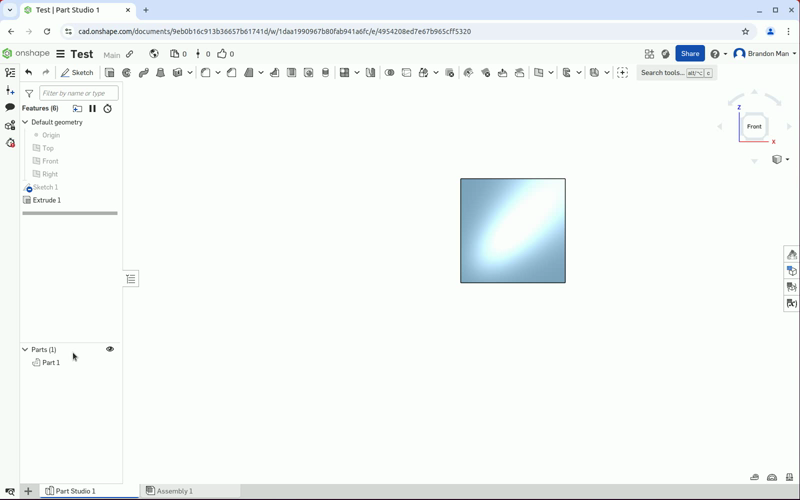
key(shift+p)
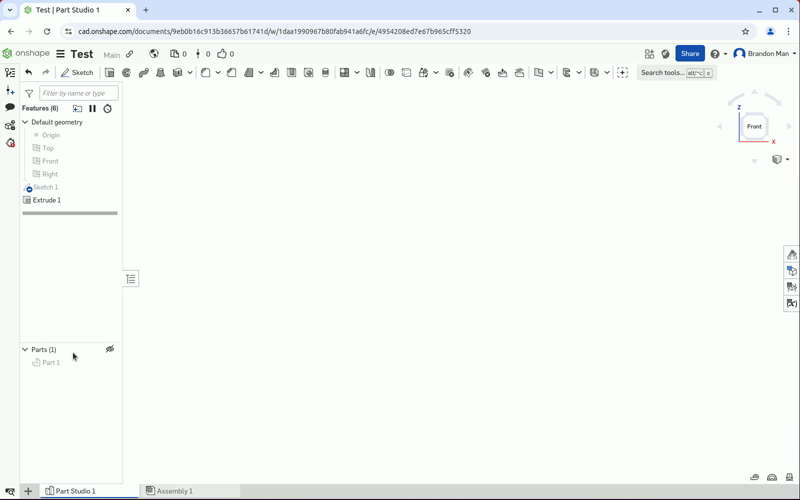
key(space)
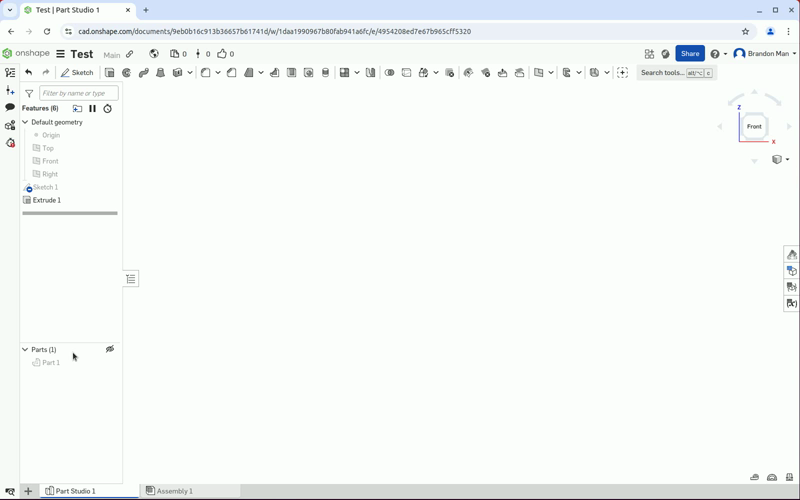
key_down(shift)
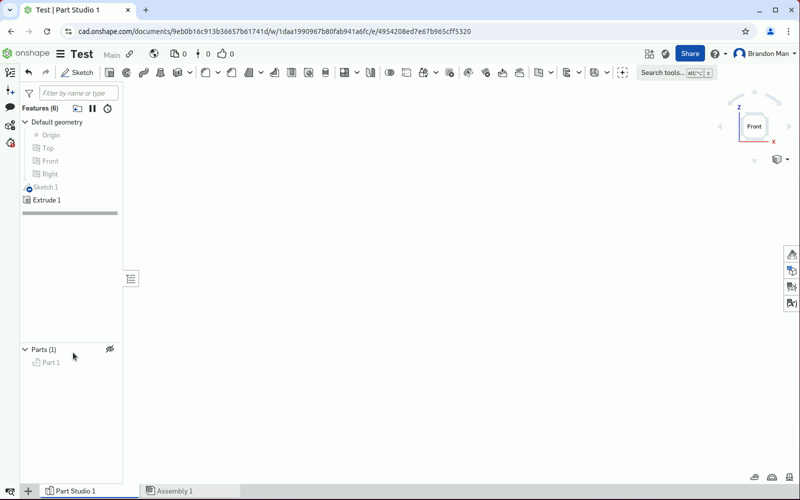
key(down)
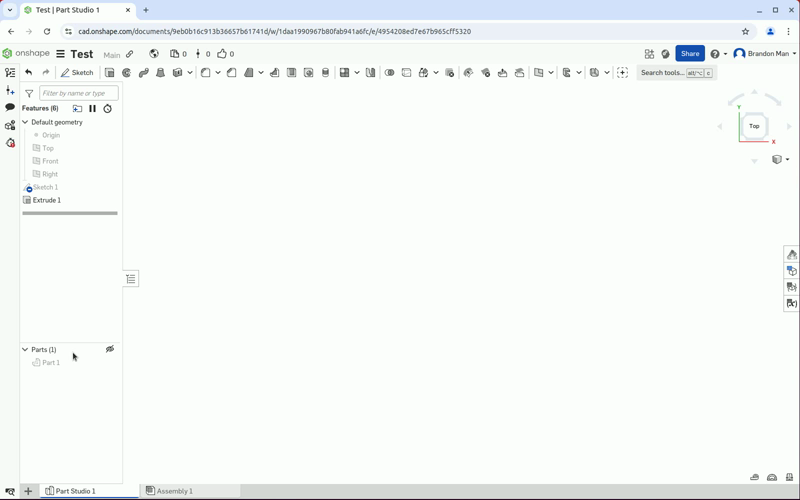
key_up(shift)
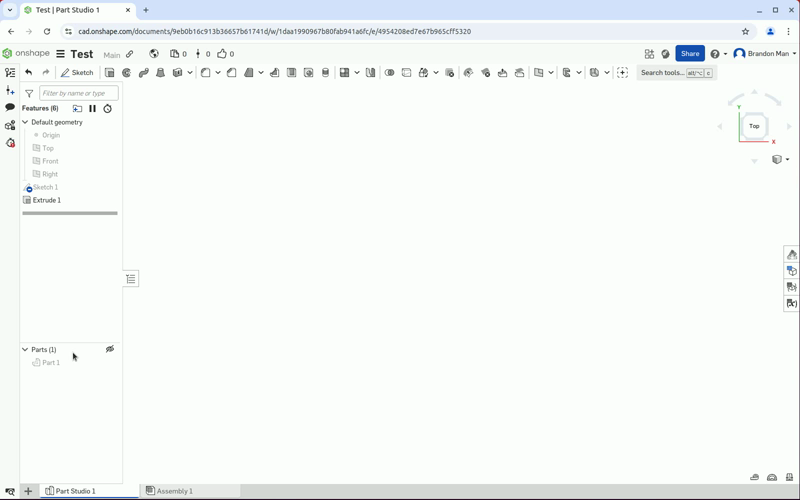
mouse_move(73, 352)
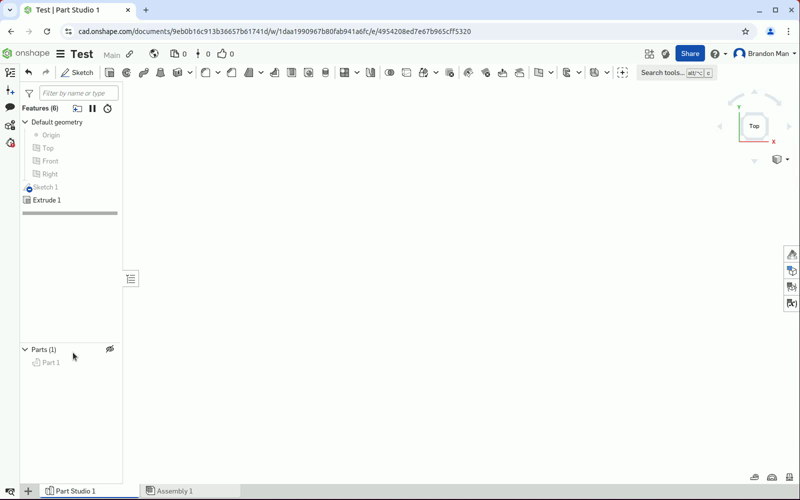
key(shift+y)
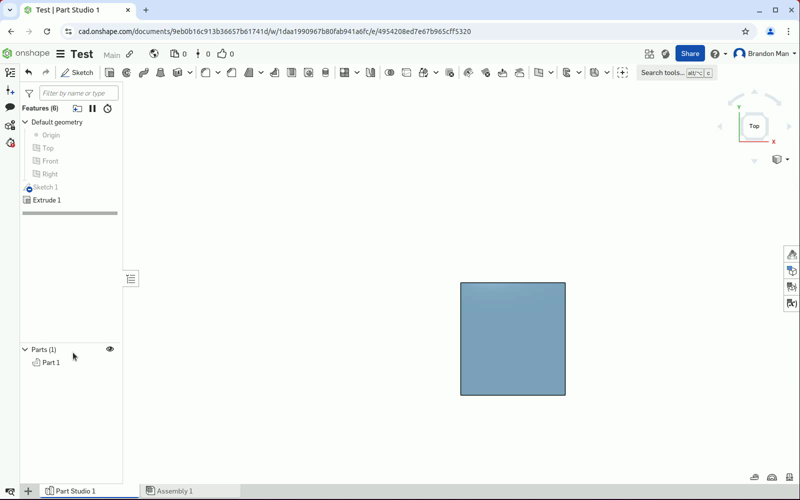
mouse_move(541, 75)
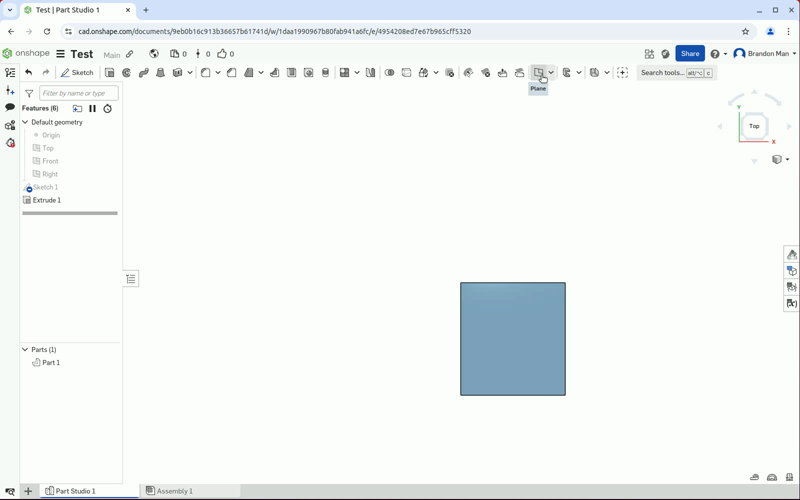
click(541, 75)
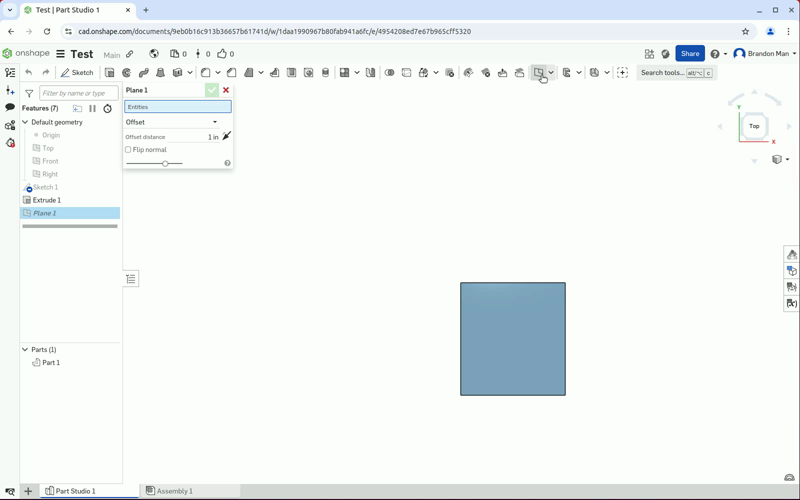
mouse_move(73, 150)
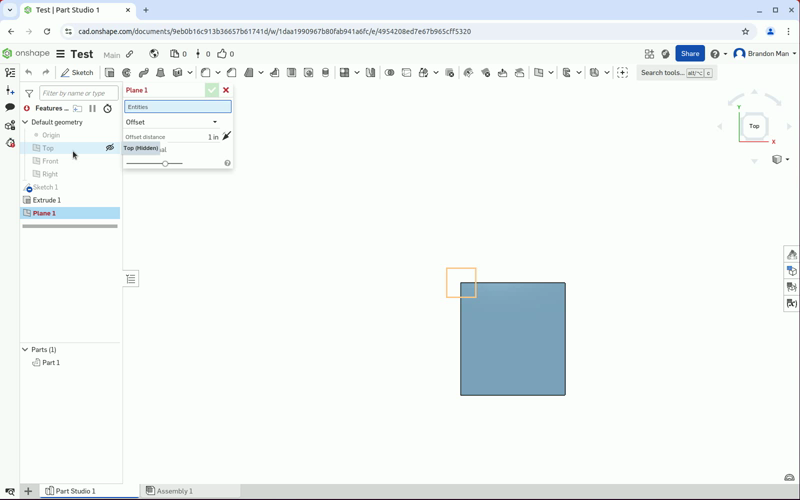
click(73, 150)
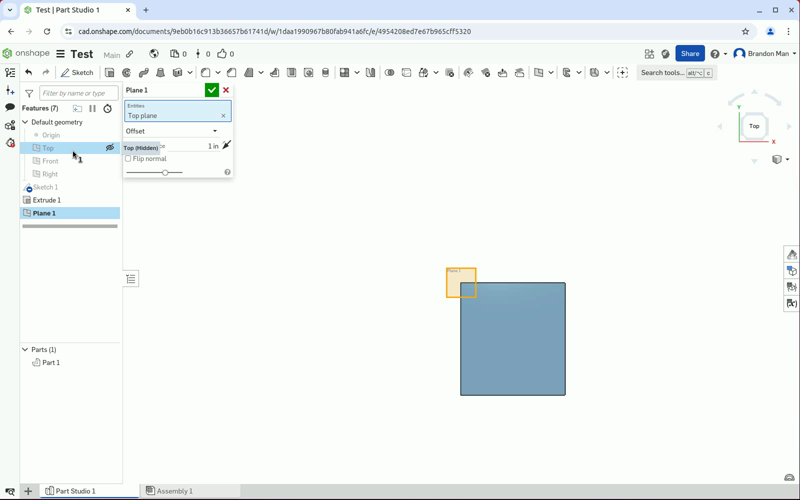
key(tab, 2)
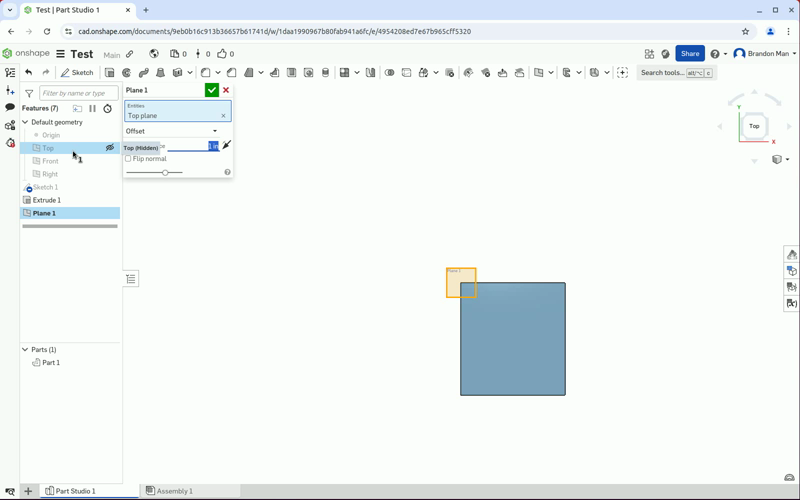
text(21.414)
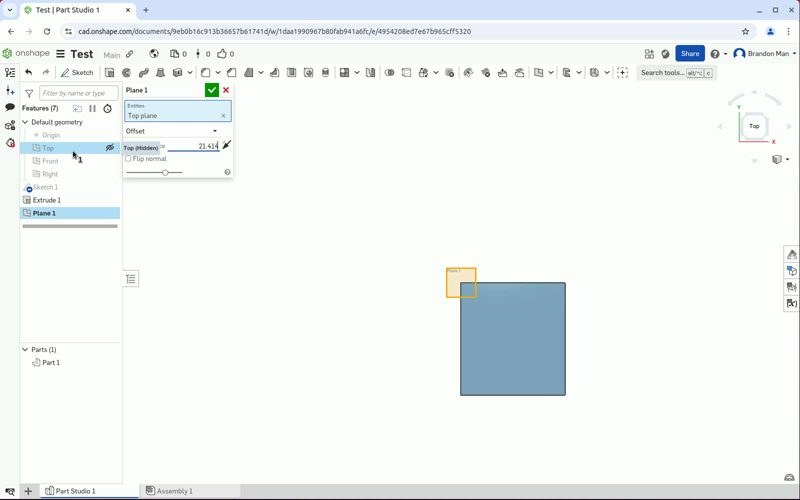
key(enter, 2)
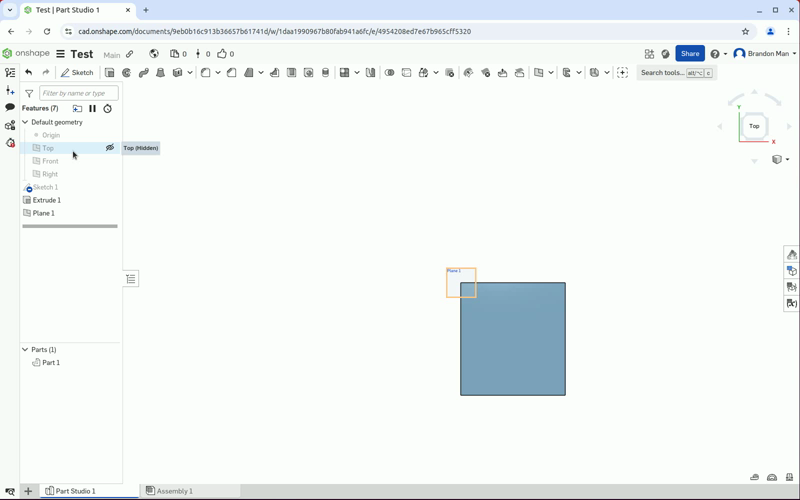
key(shift+s)
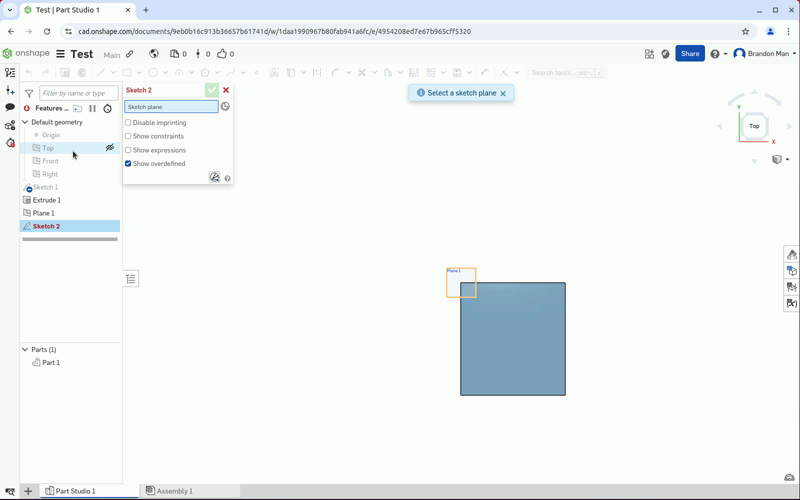
mouse_move(73, 215)
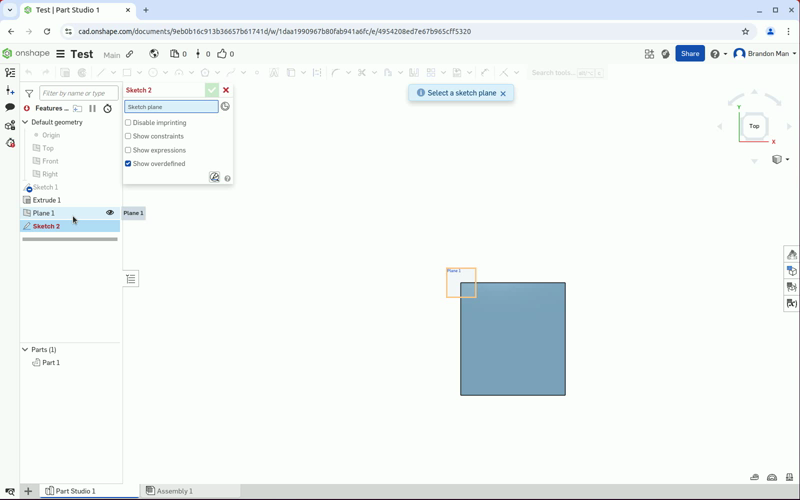
click(73, 215)
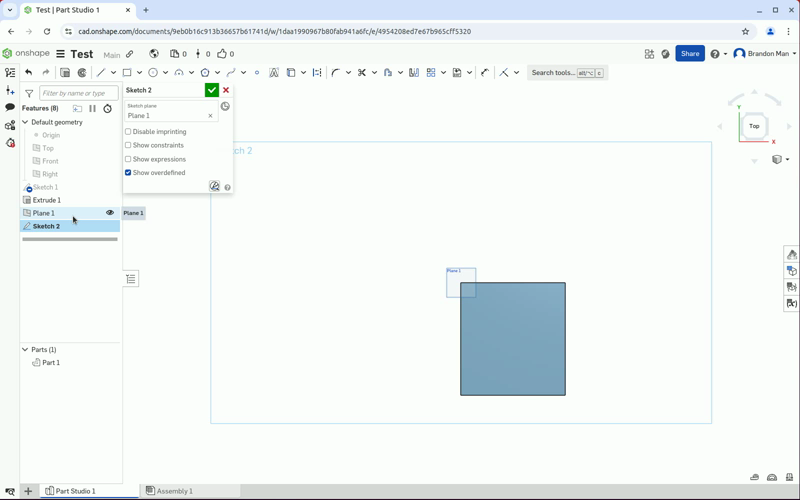
mouse_move(73, 352)
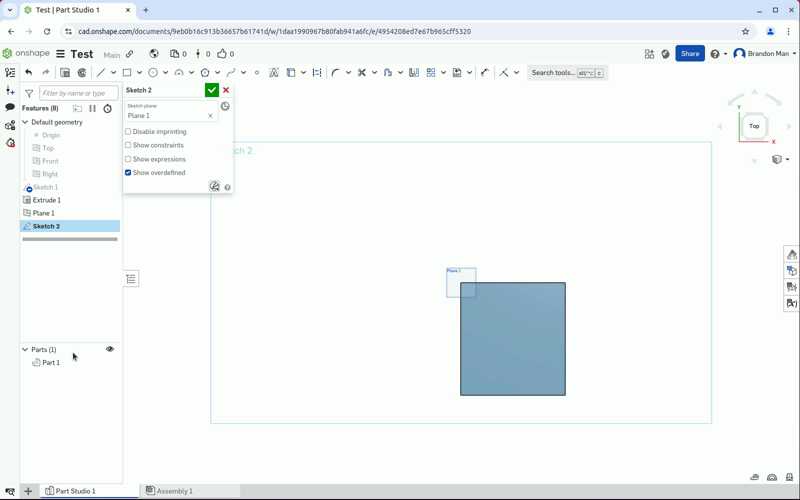
key(y)
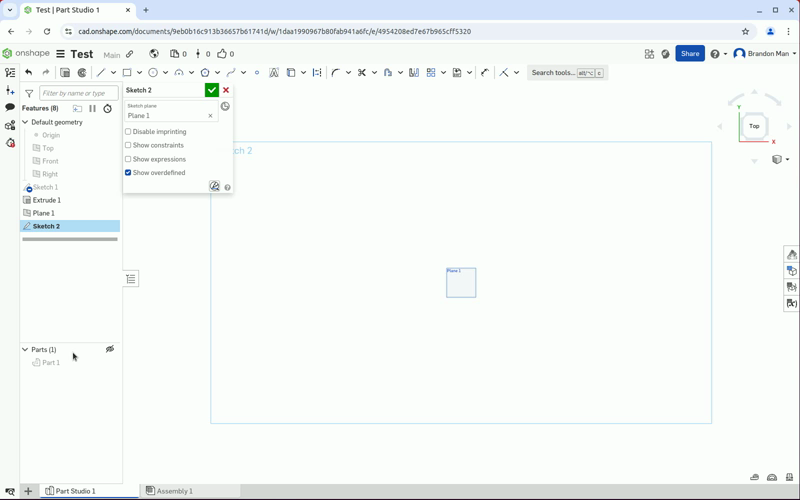
key(c)
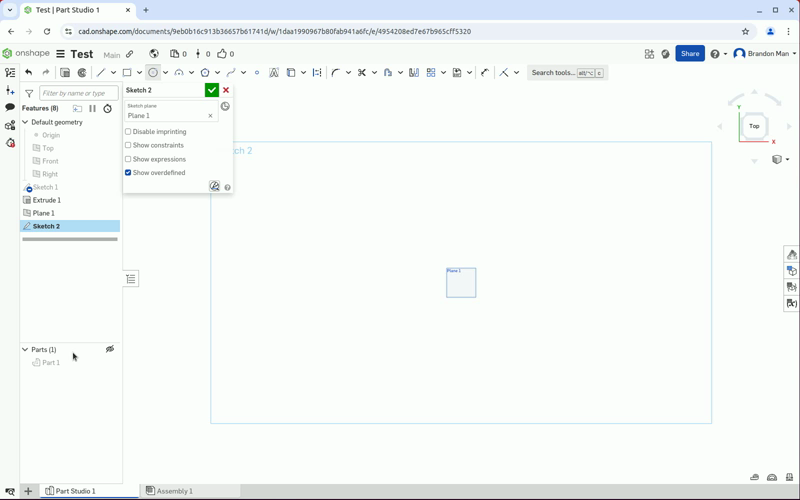
key_down(shift)
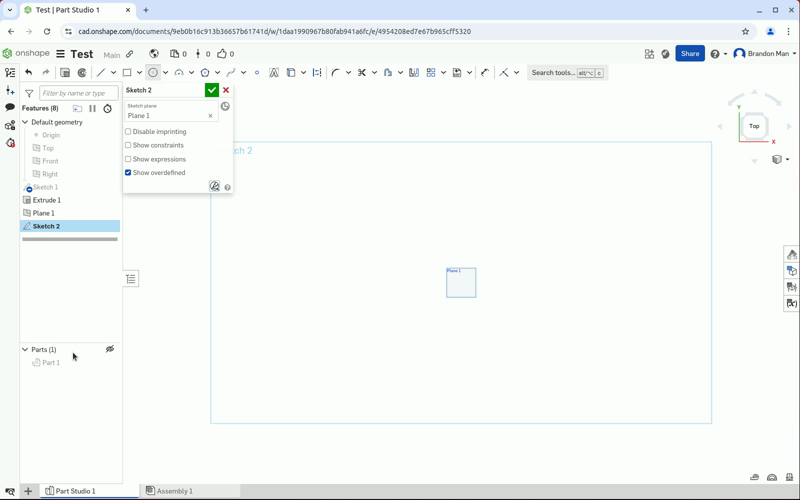
mouse_move(480, 299)
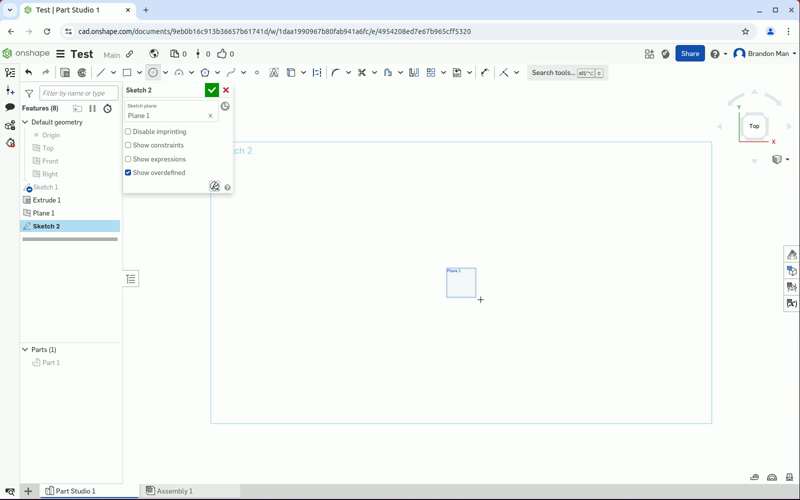
click(480, 299)
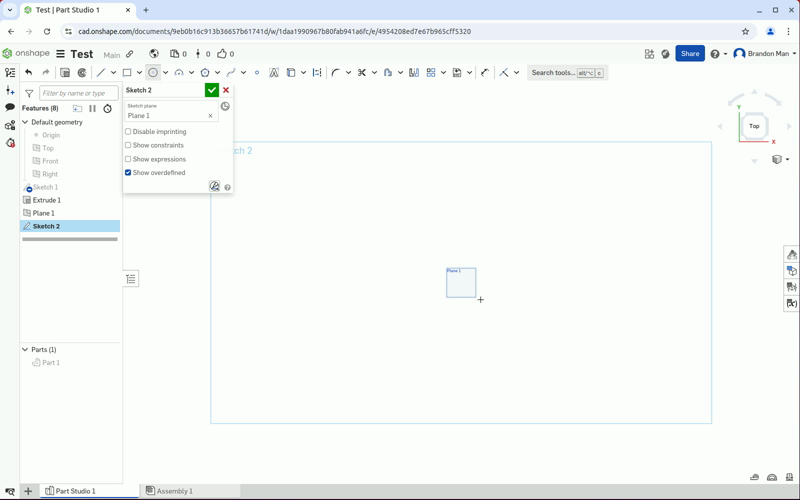
key_up(shift)
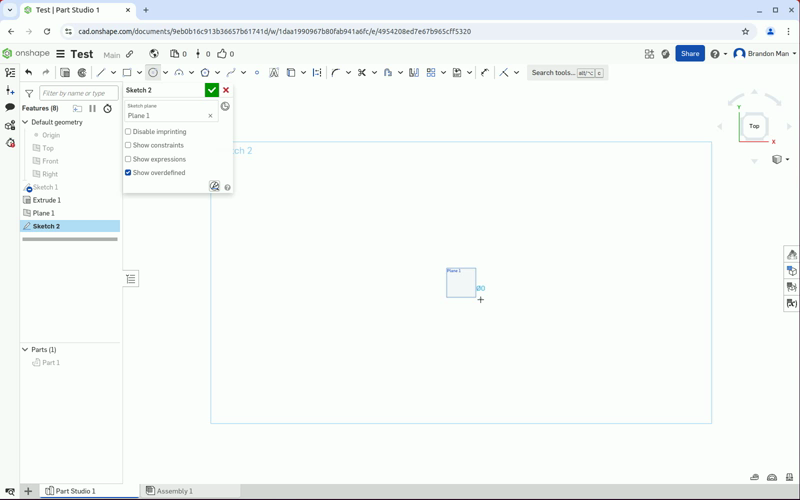
mouse_move(489, 299)
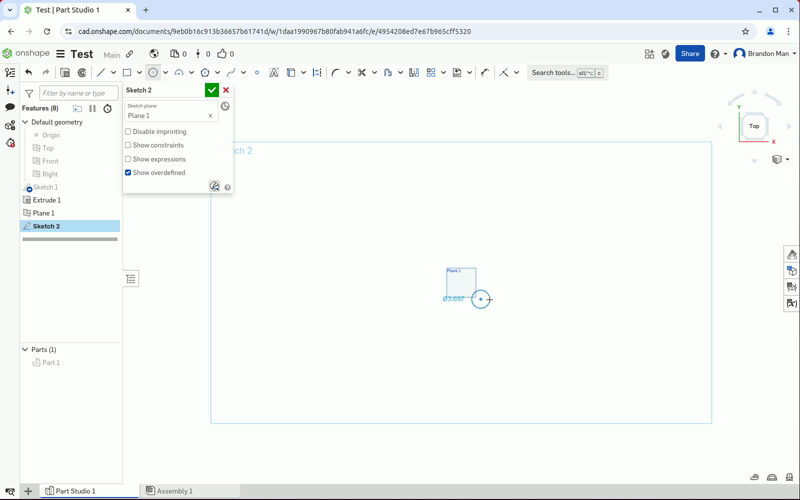
click(489, 299)
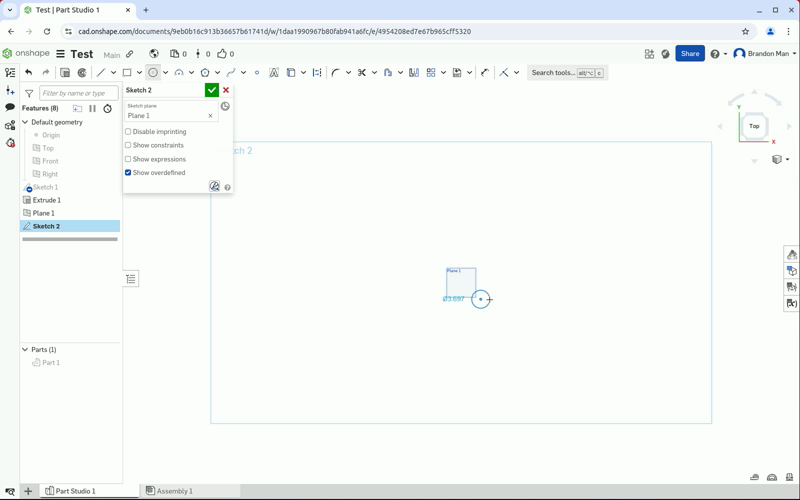
key(esc)
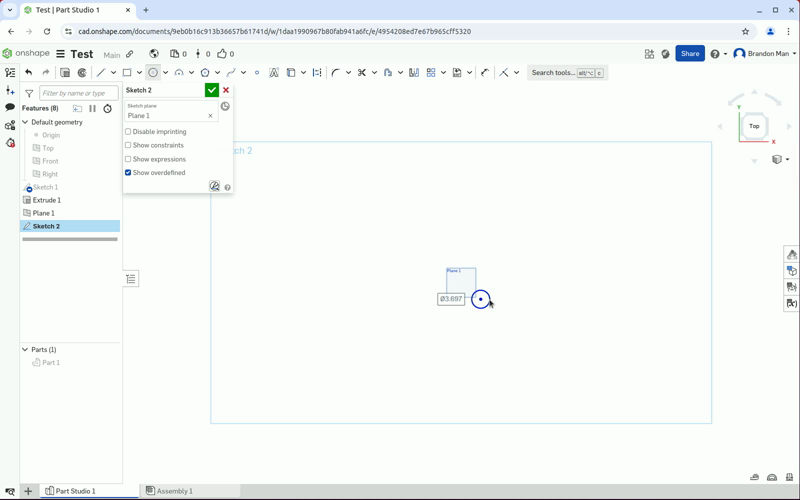
mouse_move(477, 302)
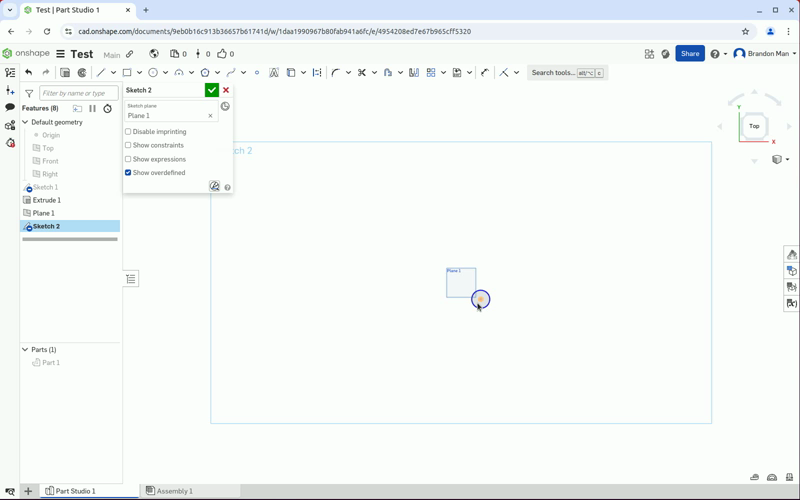
scroll(6)
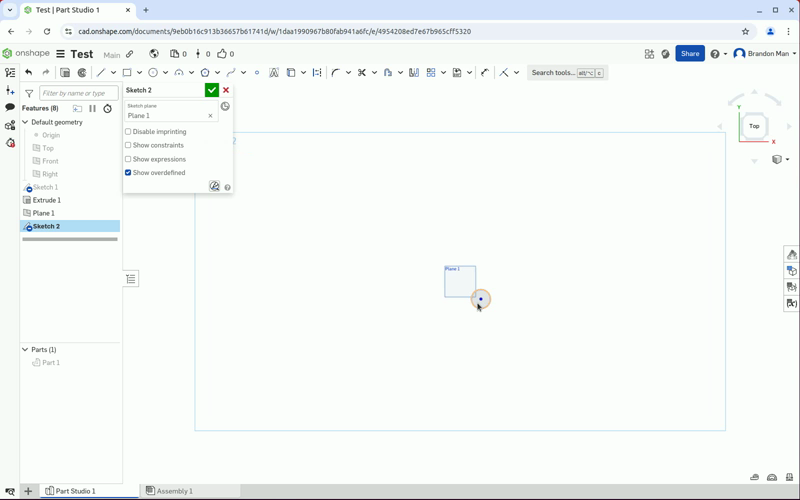
scroll(6)
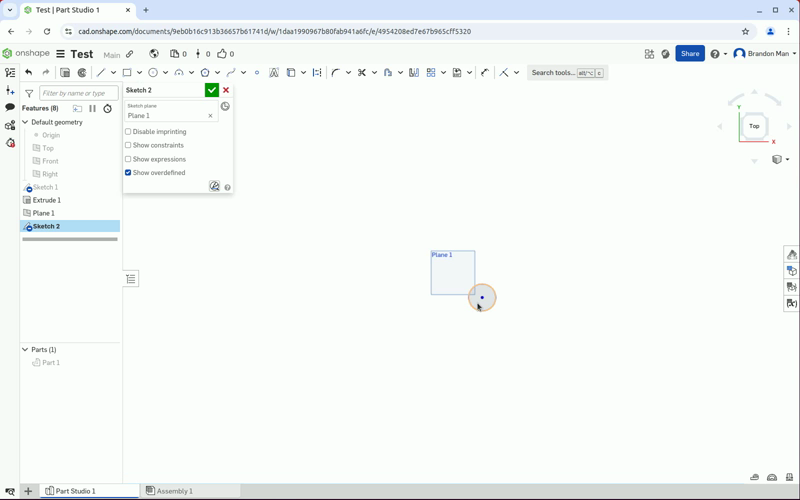
scroll(6)
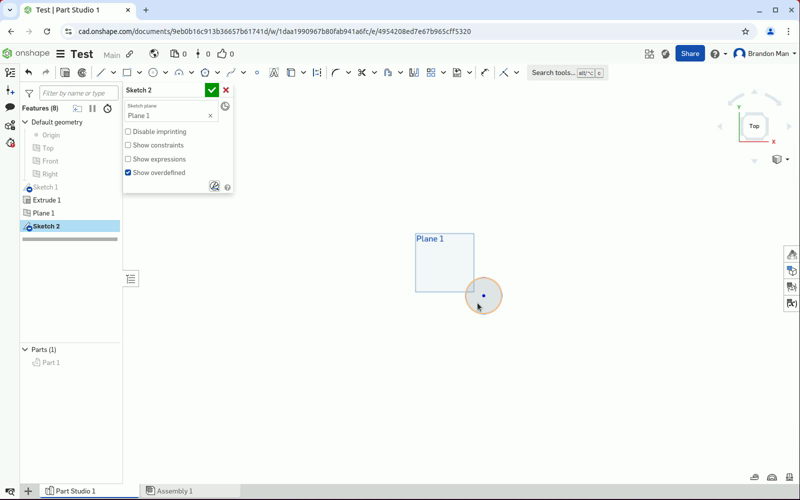
scroll(6)
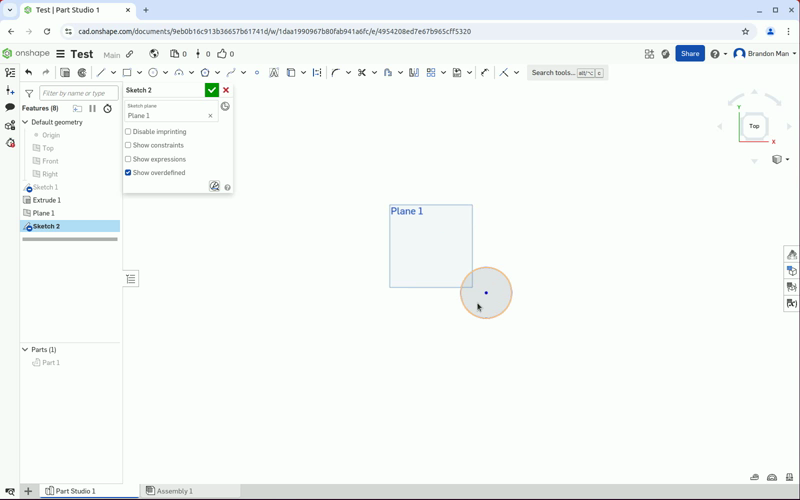
scroll(6)
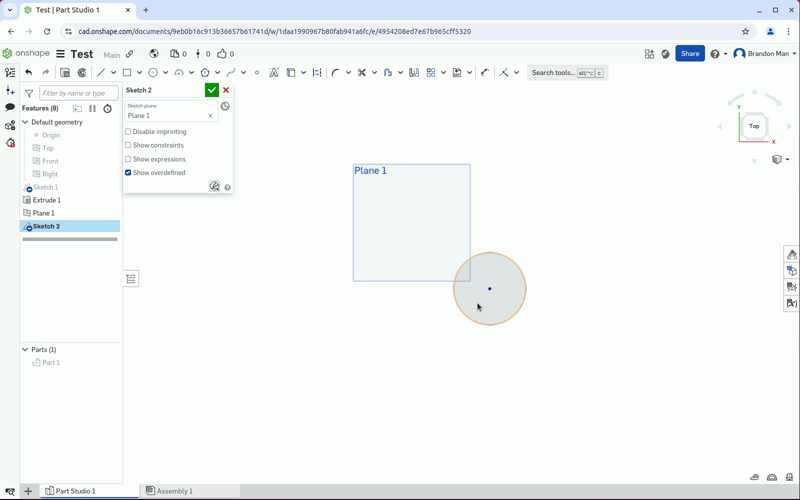
scroll(6)
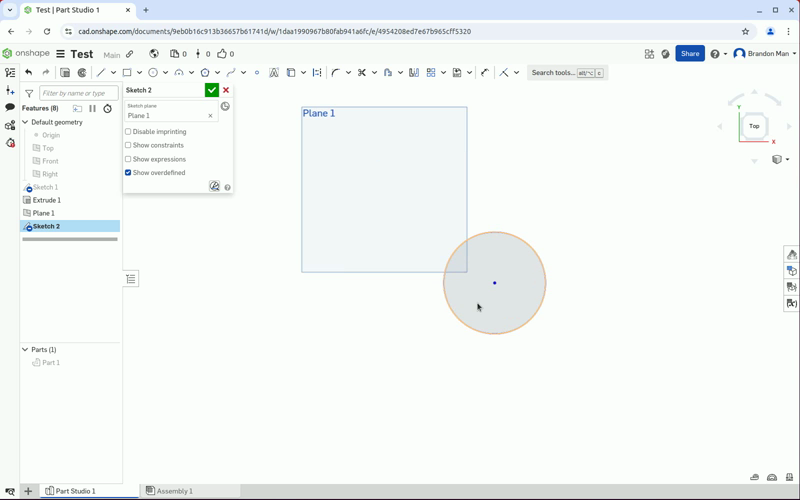
scroll(6)
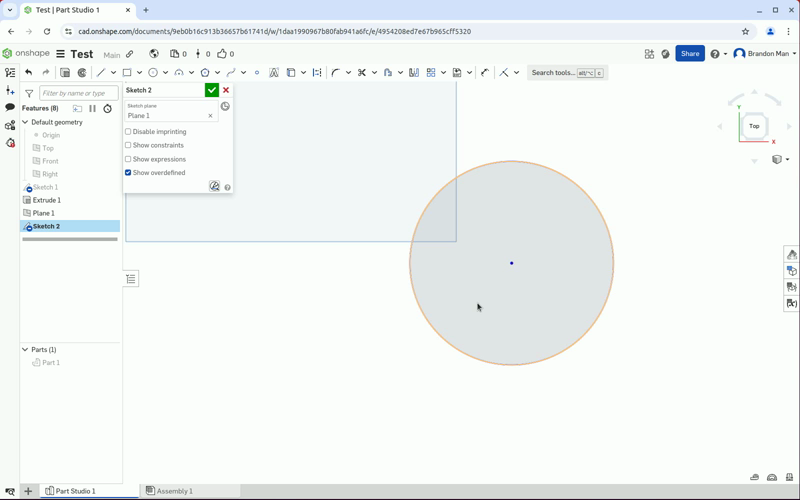
click(477, 302)
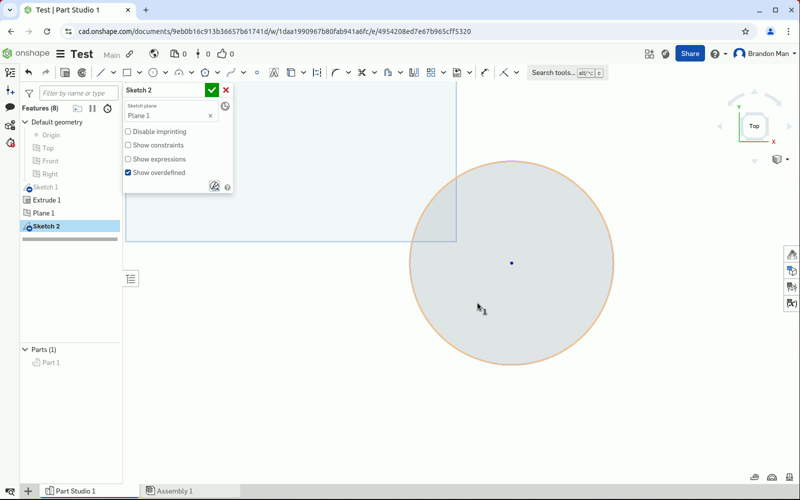
scroll(-6)
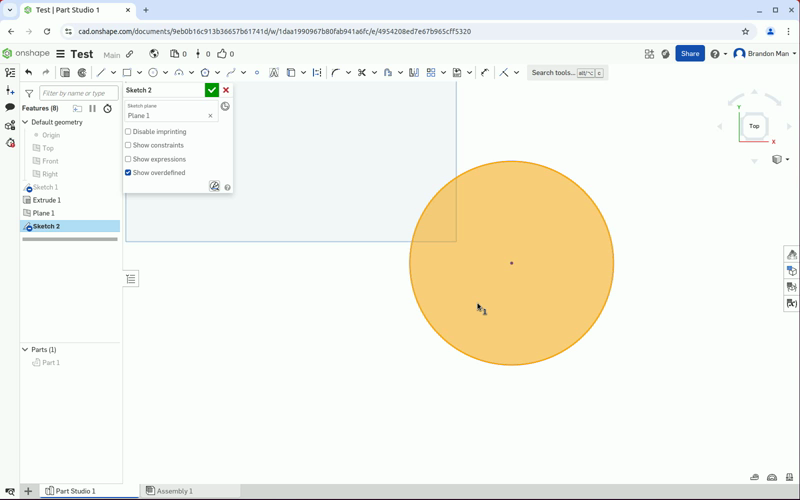
scroll(-6)
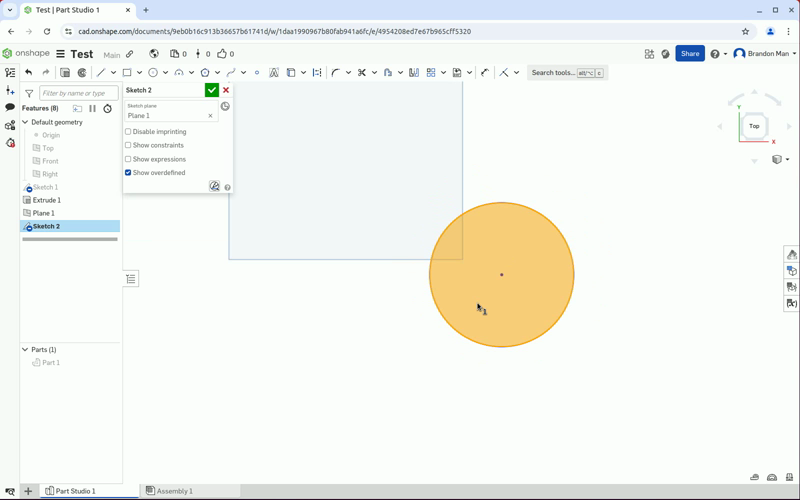
scroll(-6)
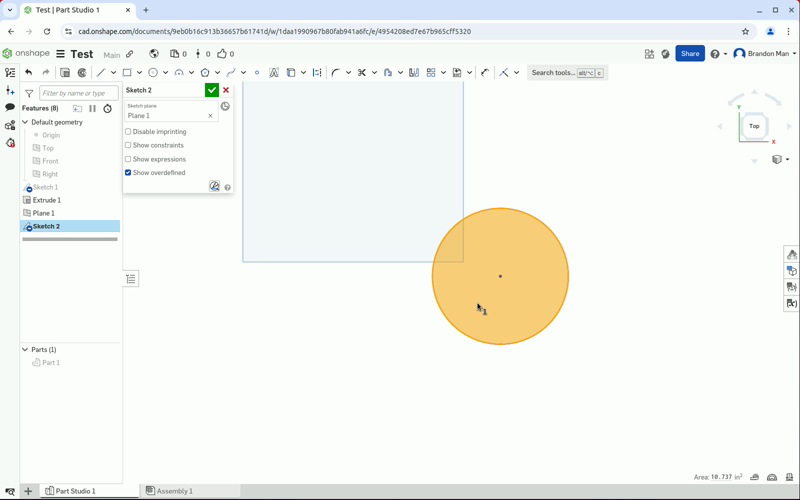
scroll(-6)
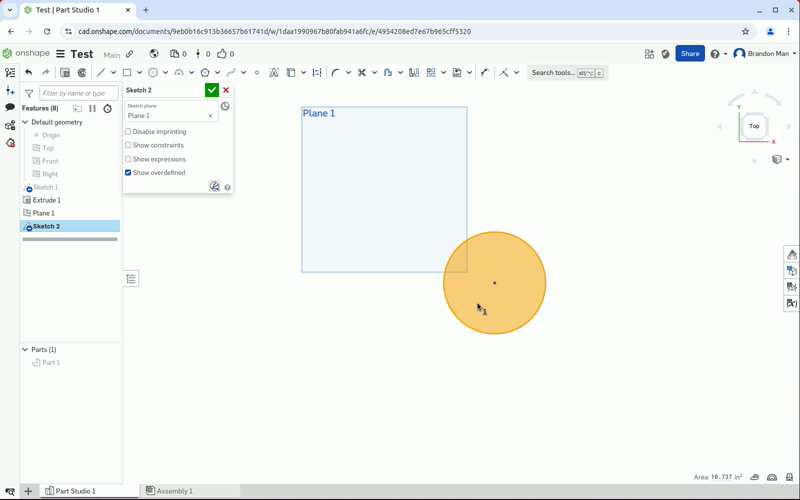
scroll(-6)
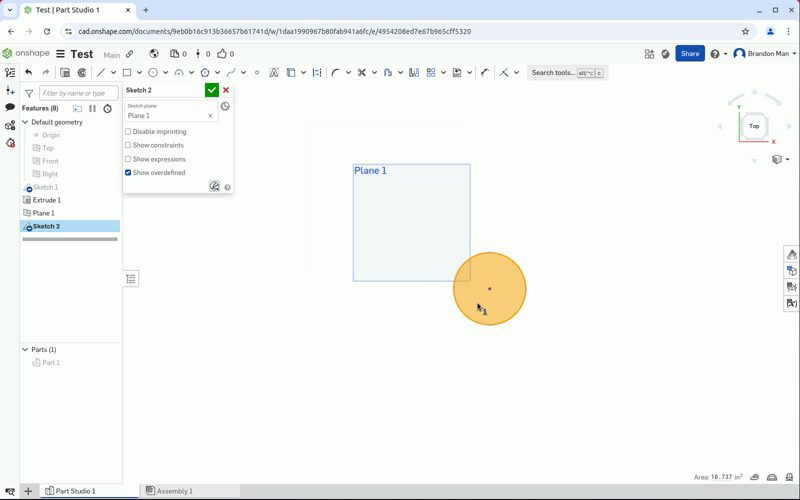
scroll(-6)
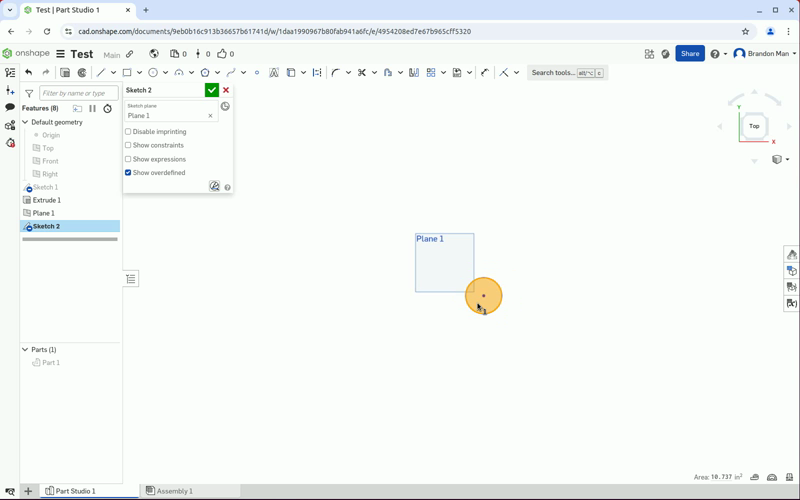
scroll(-6)
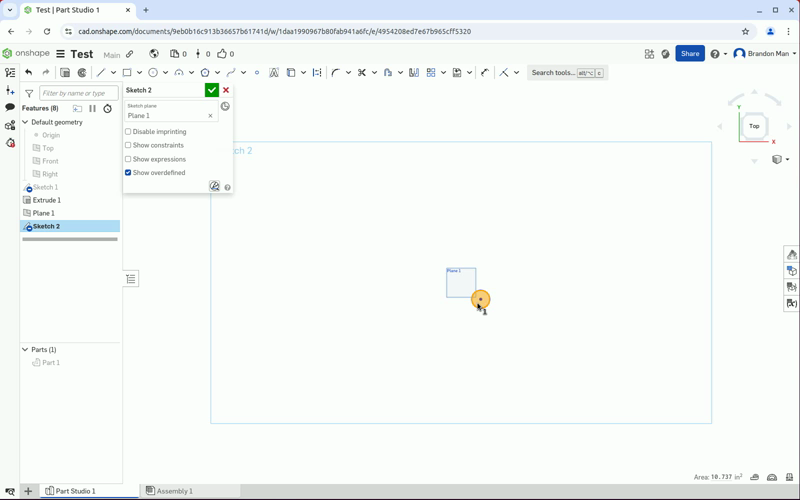
mouse_move(73, 352)
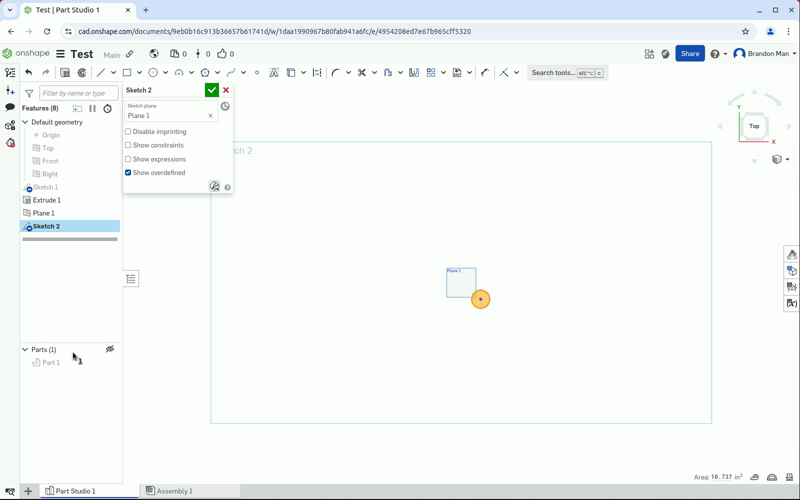
key(shift+y)
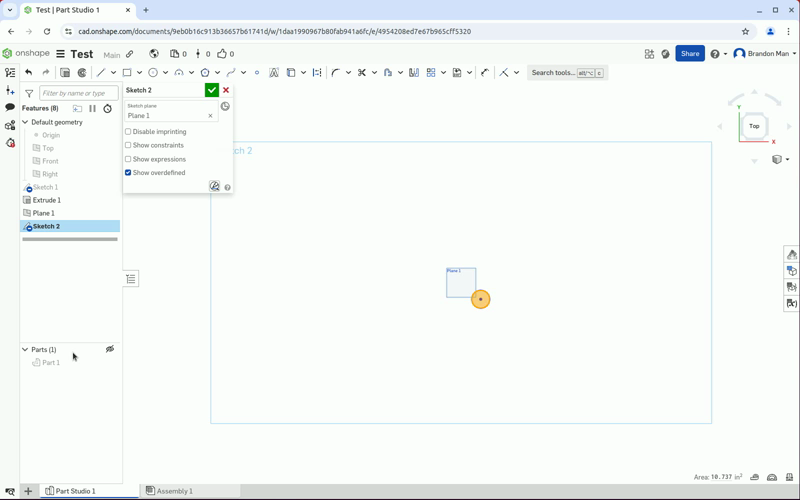
key(shift+e)
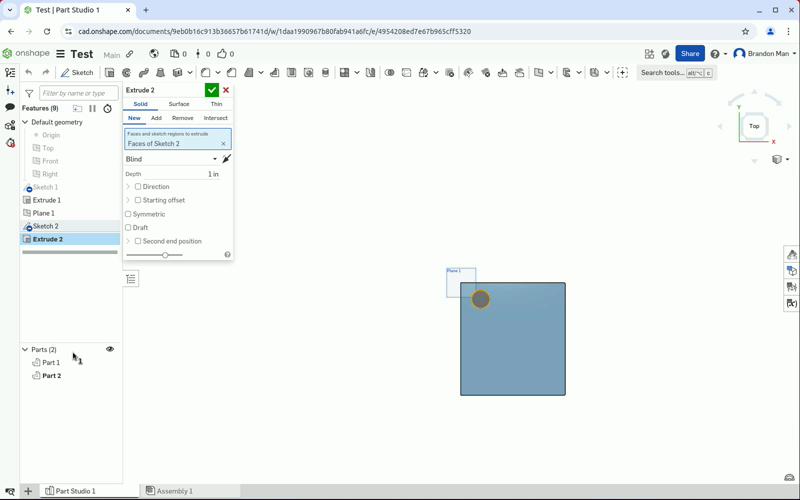
mouse_move(143, 106)
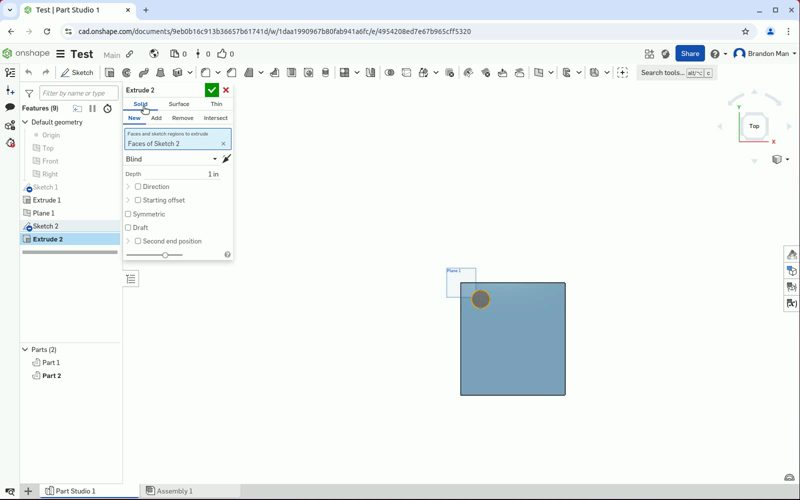
click(143, 106)
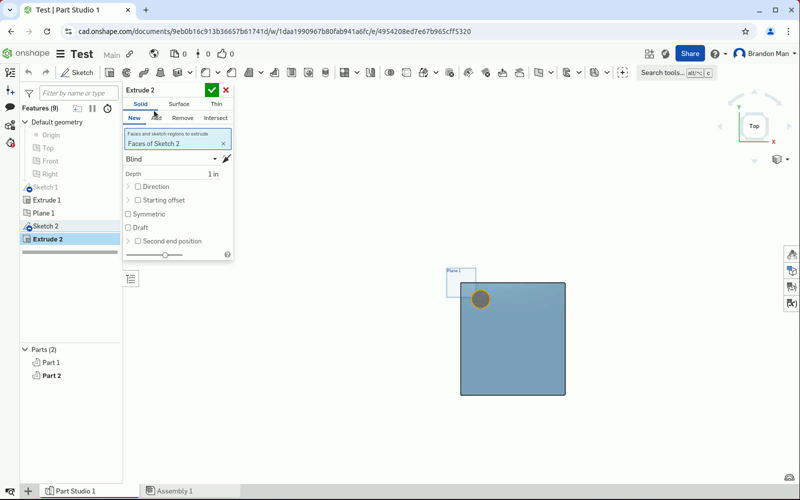
mouse_move(186, 120)
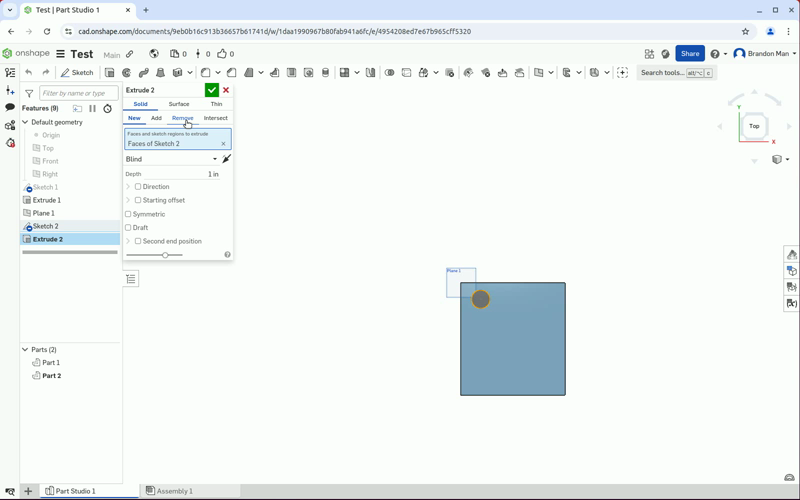
click(186, 120)
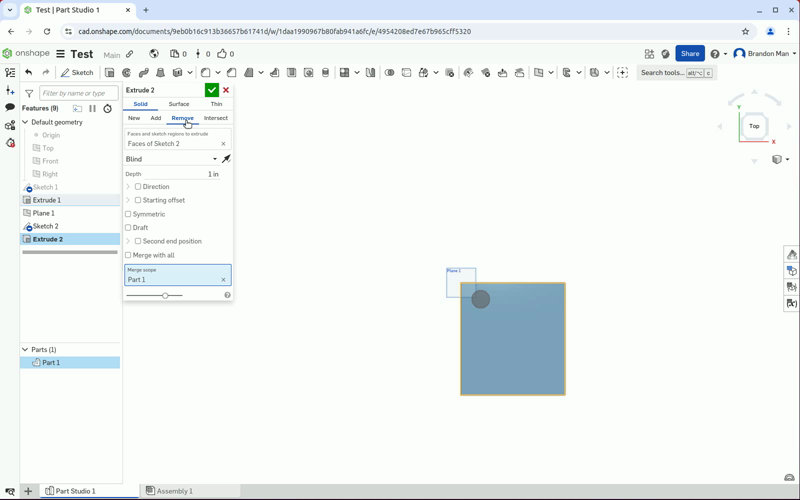
key(tab, 4)
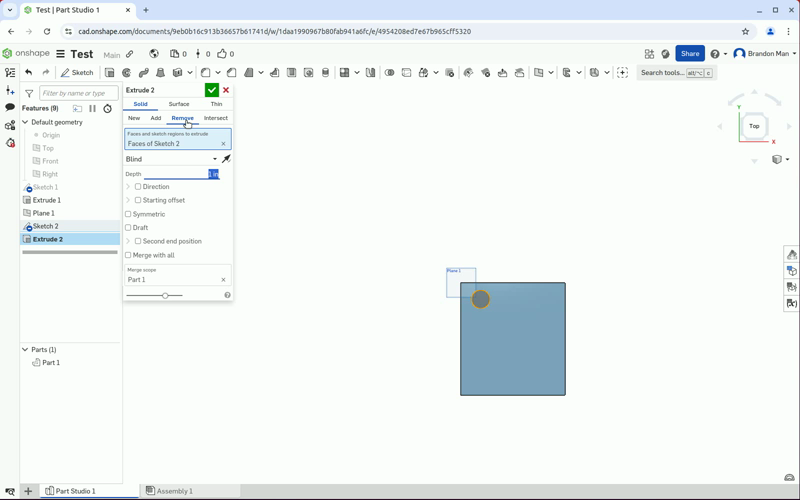
text(1.444)
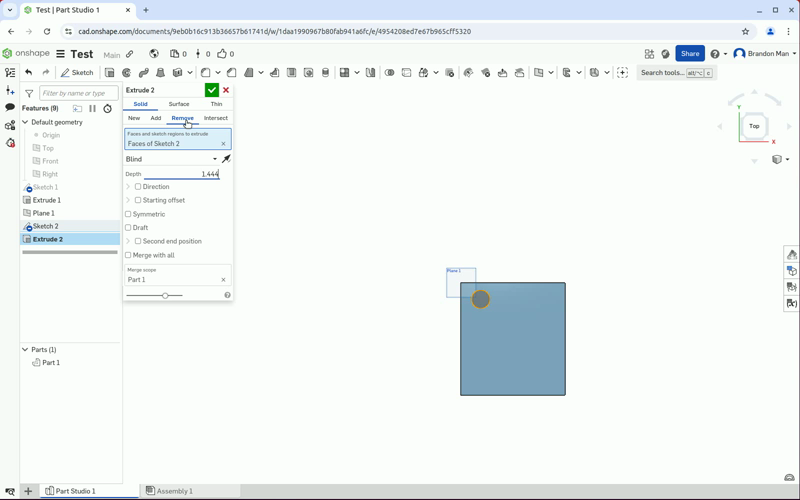
key(tab, 6)
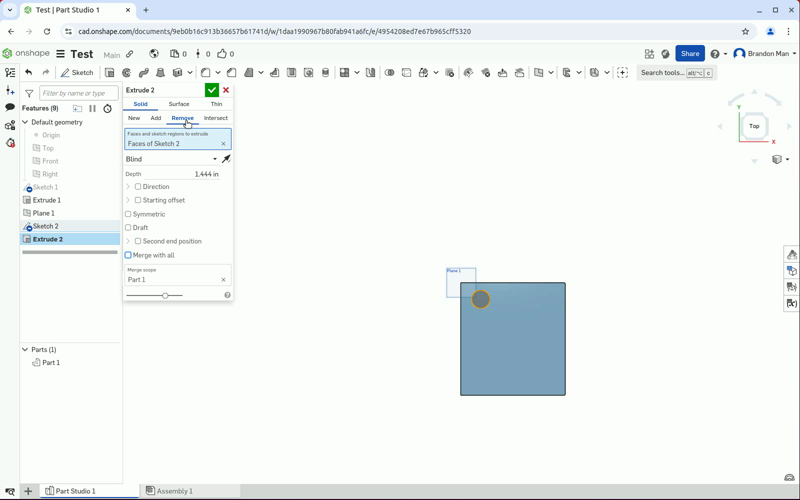
key(space)
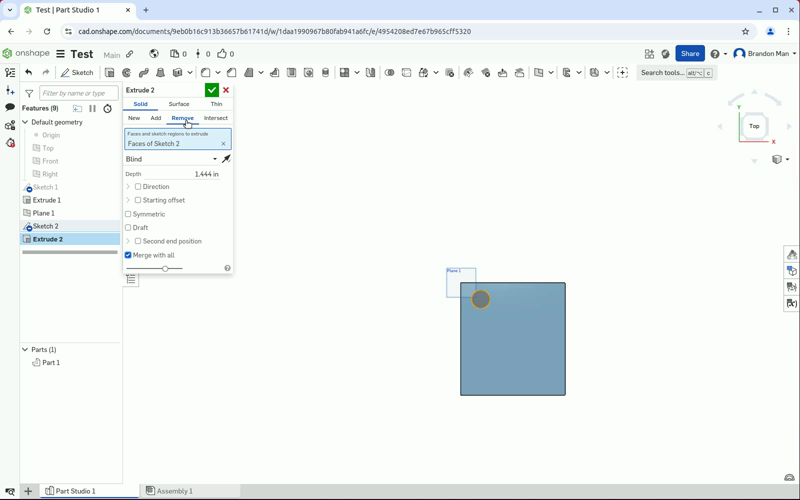
key(enter)
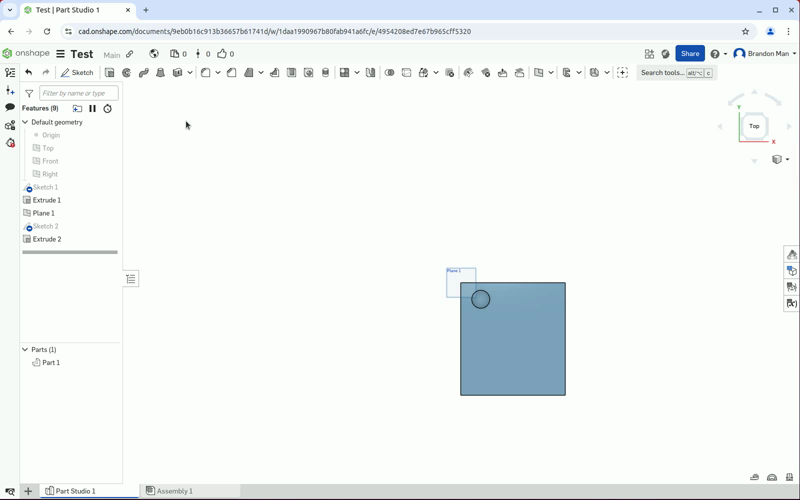
key(shift+h)
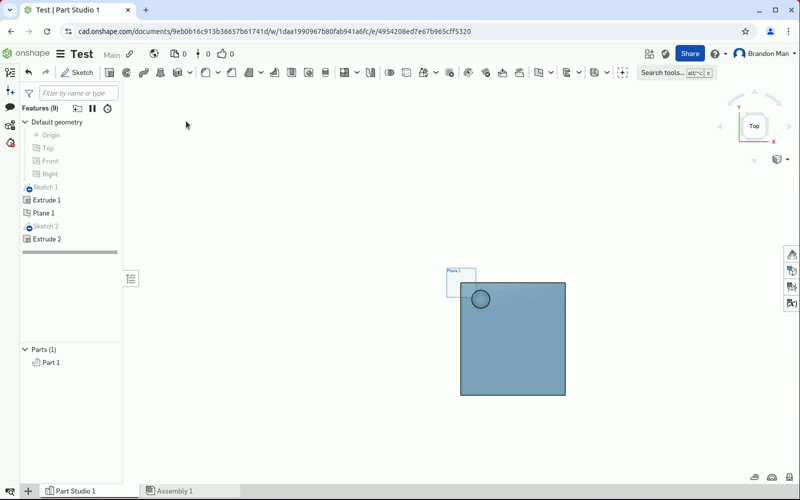
key(shift+h)
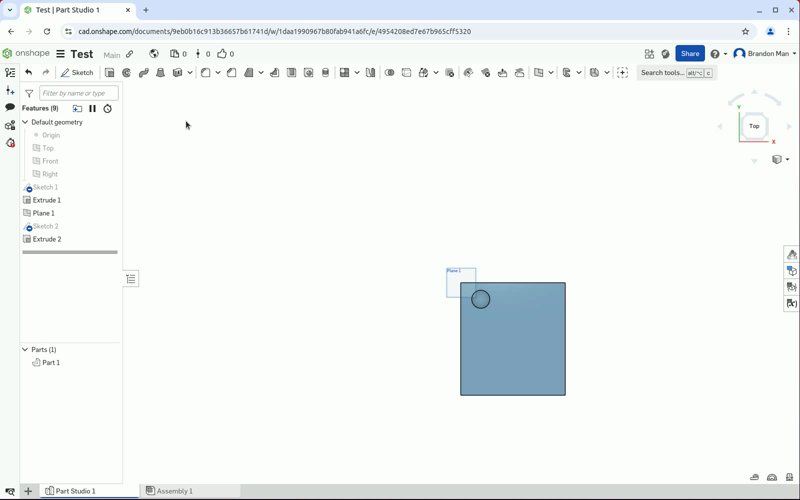
mouse_move(73, 189)
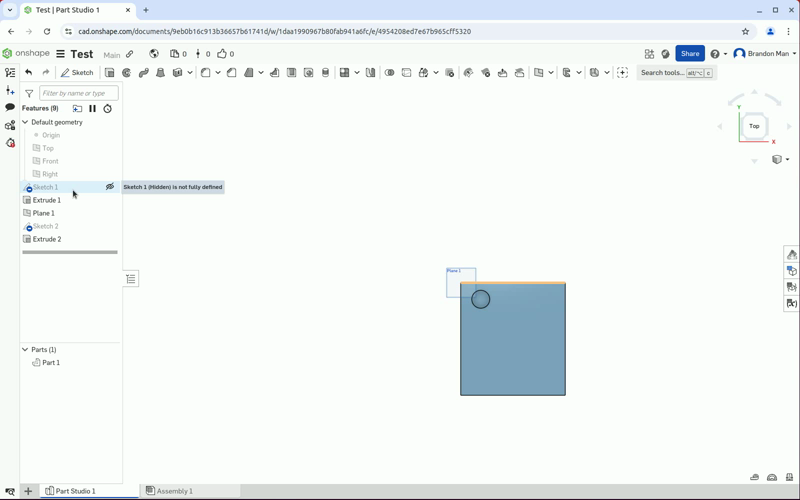
click(73, 189)
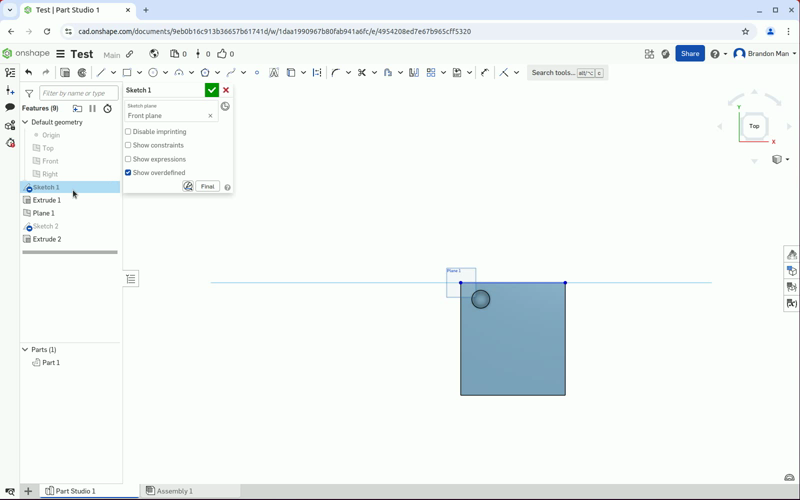
mouse_move(229, 92)
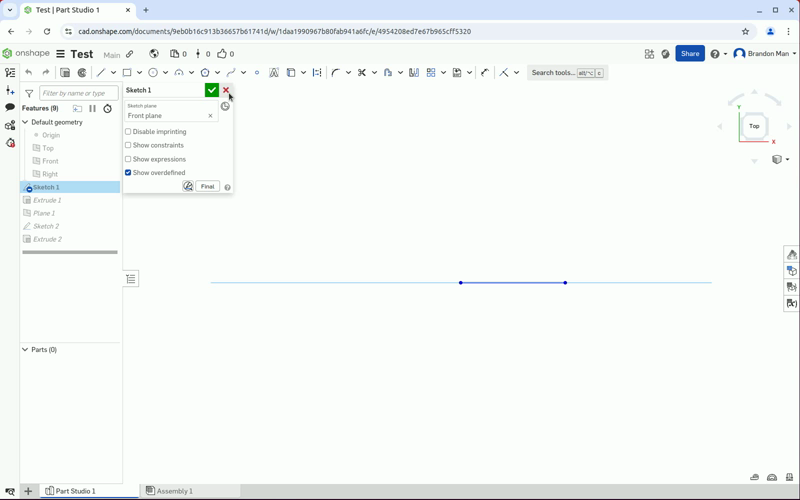
click(229, 92)
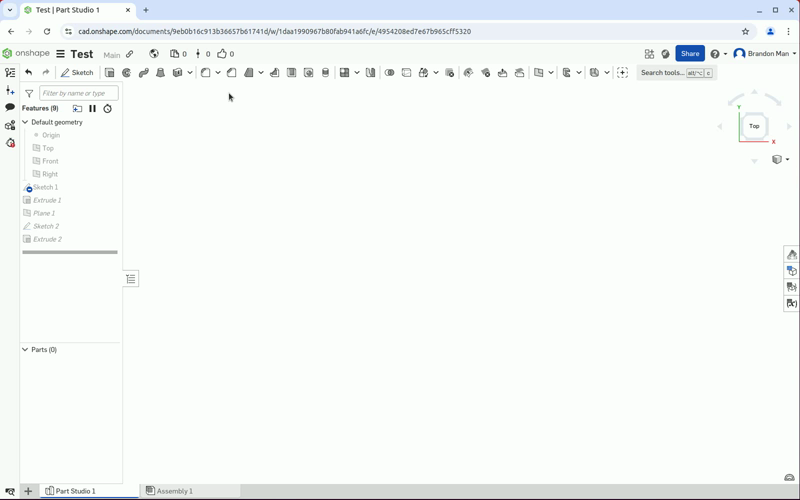
key(shift+s)
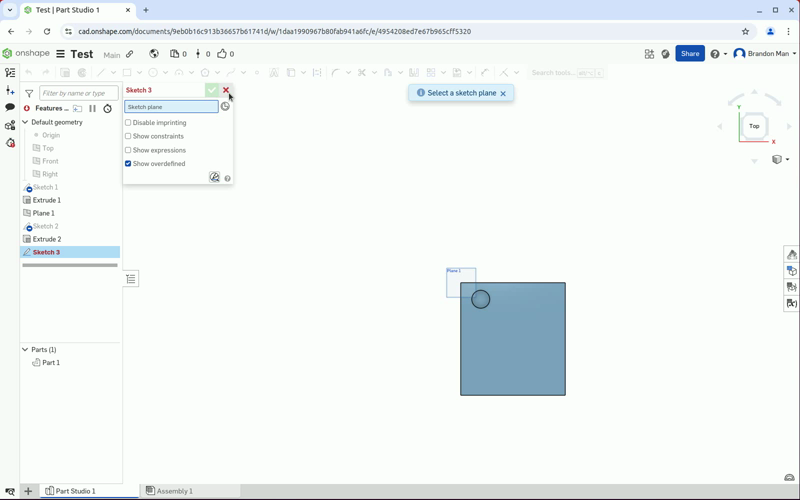
mouse_move(73, 215)
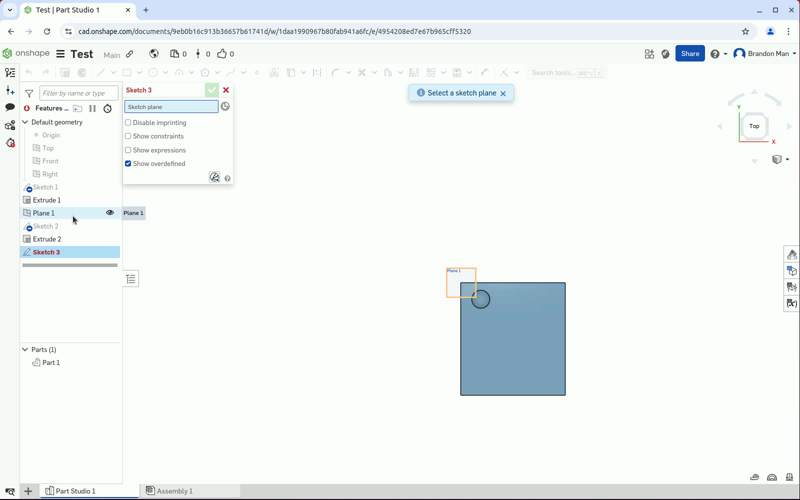
click(73, 215)
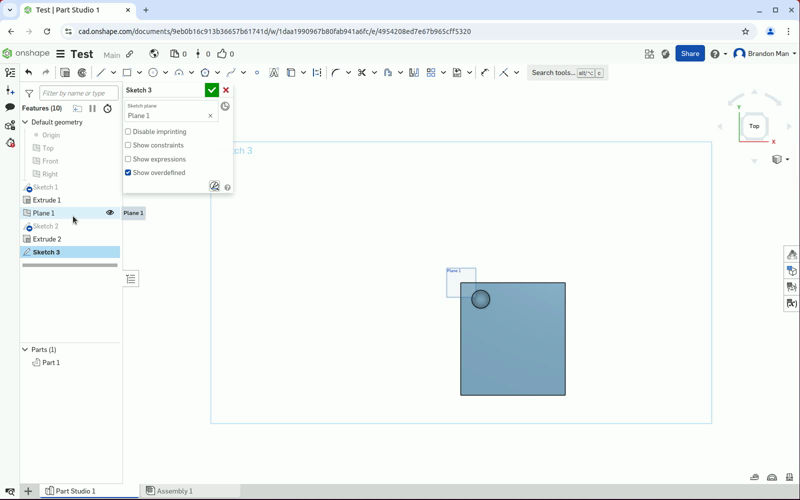
mouse_move(73, 352)
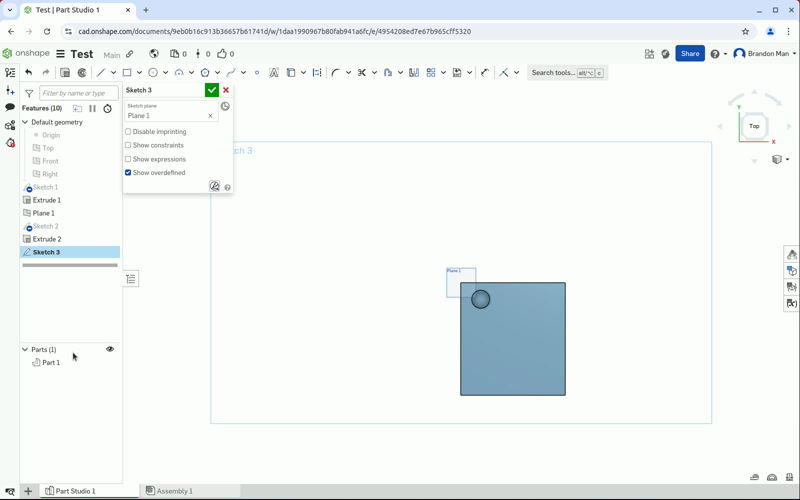
key(y)
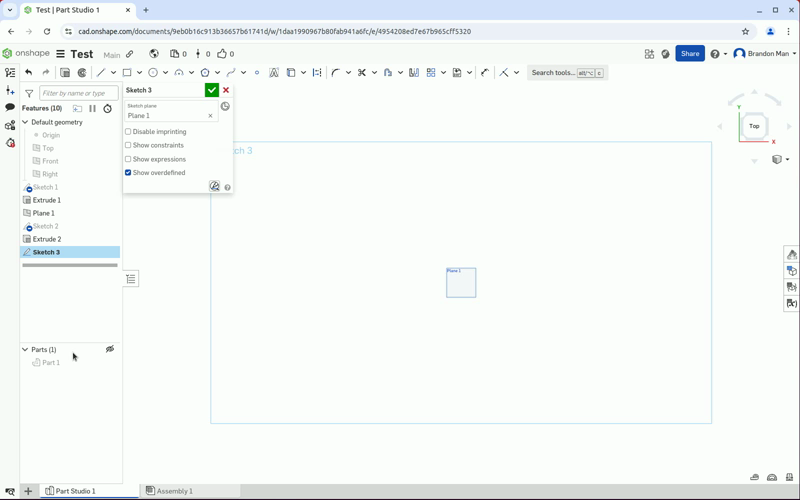
key(c)
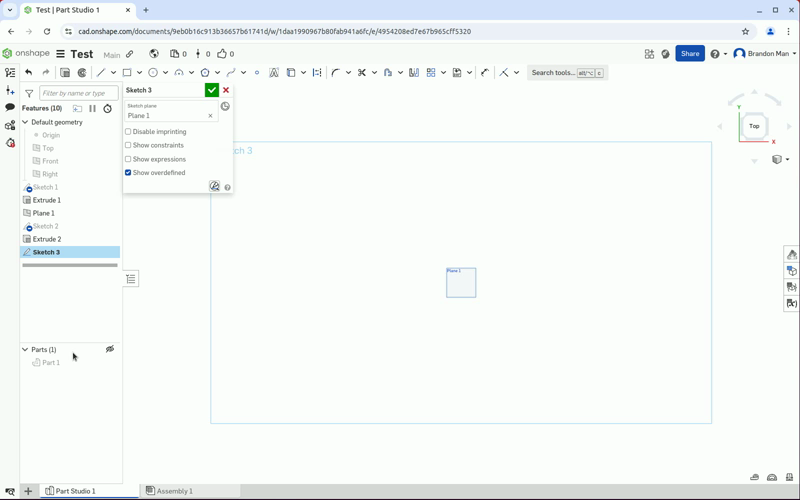
key_down(shift)
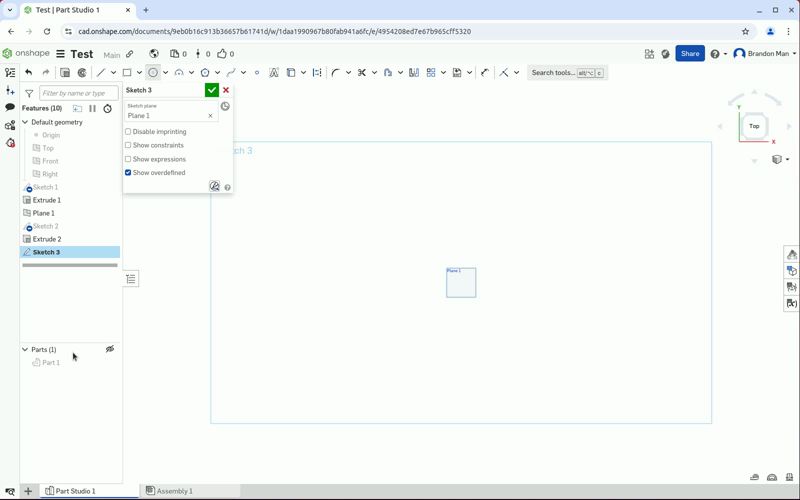
mouse_move(480, 334)
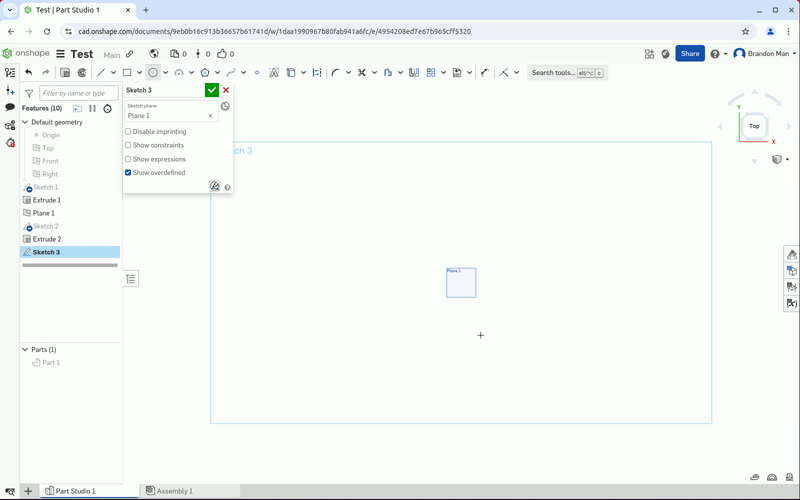
click(480, 334)
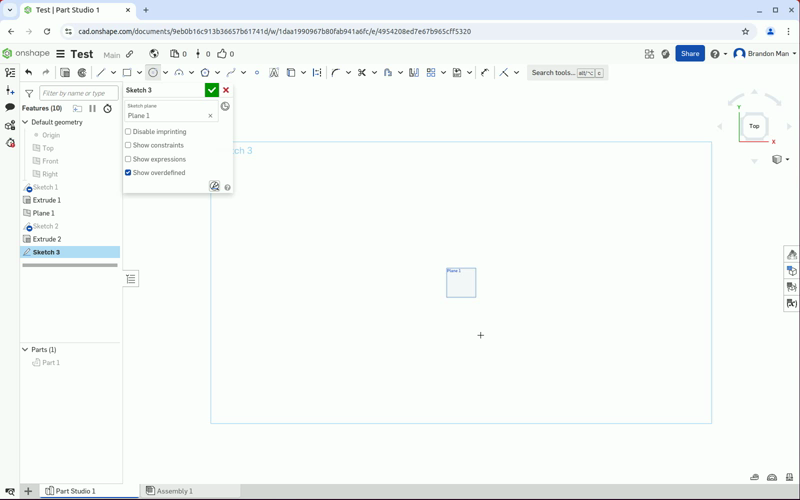
key_up(shift)
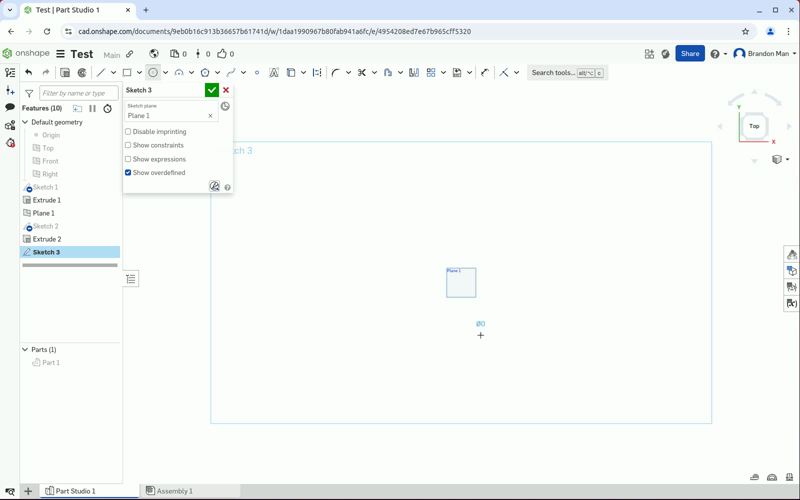
mouse_move(489, 334)
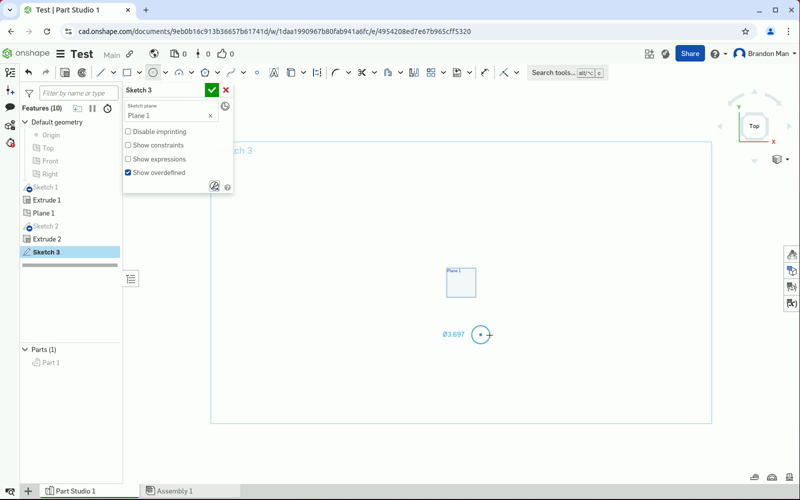
click(489, 334)
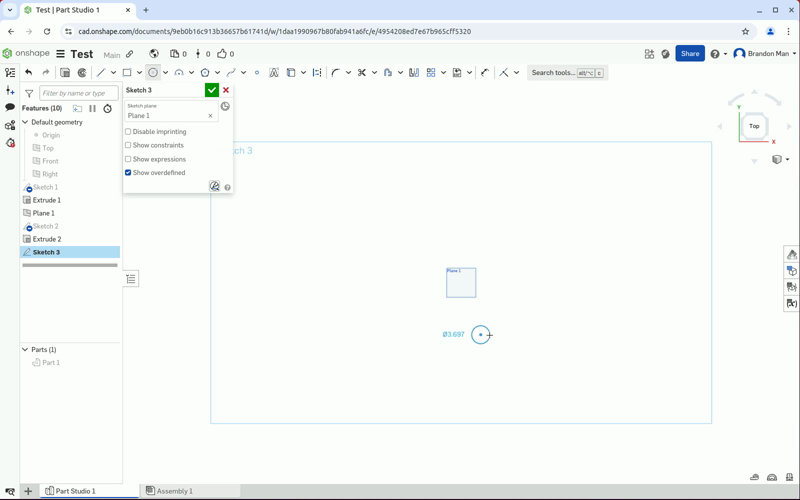
key(esc)
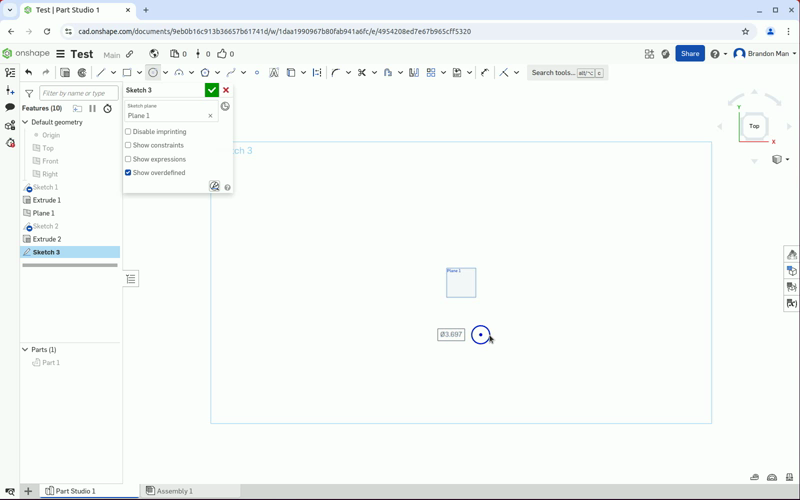
mouse_move(480, 325)
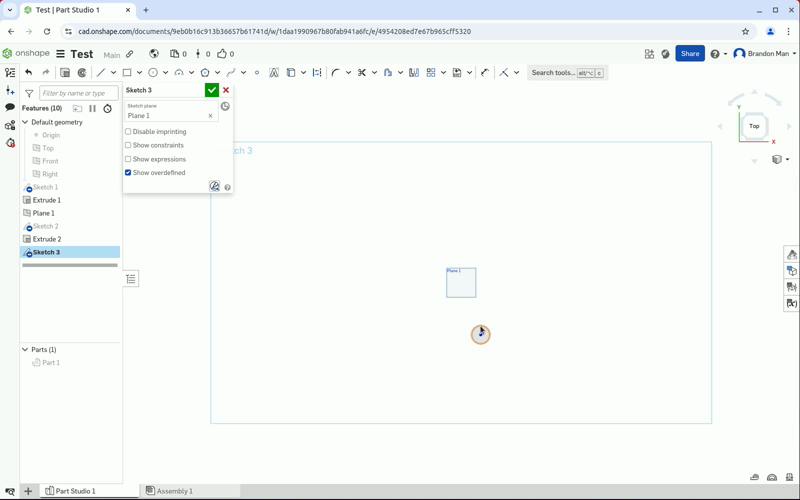
scroll(6)
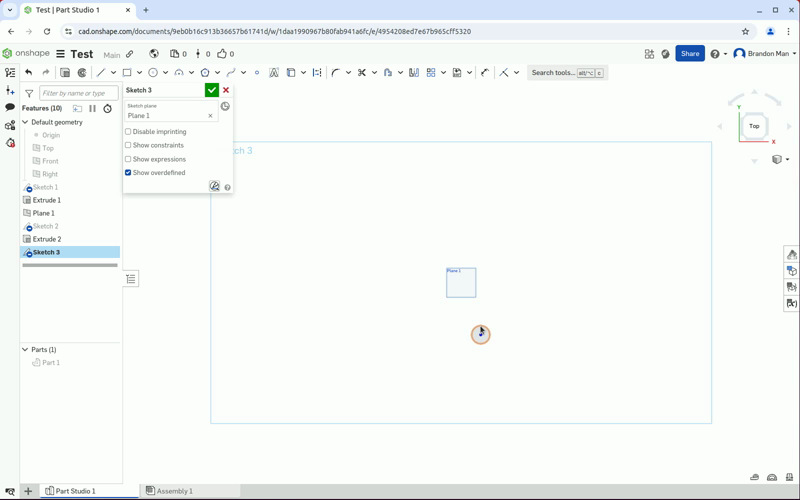
scroll(6)
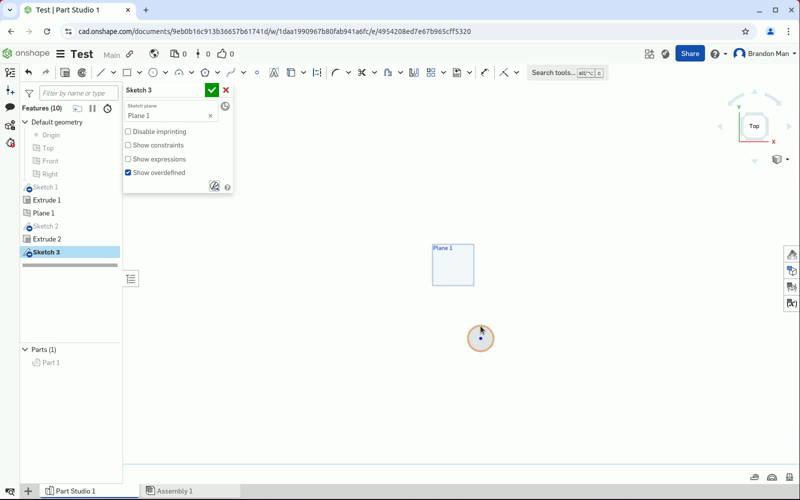
scroll(6)
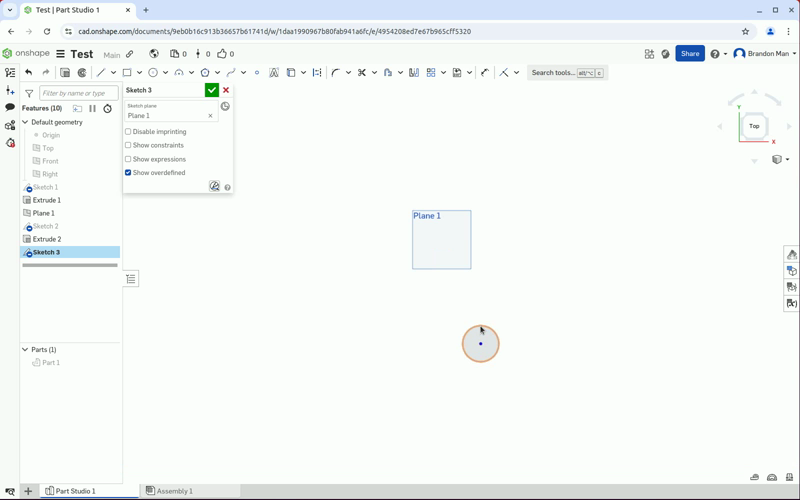
scroll(6)
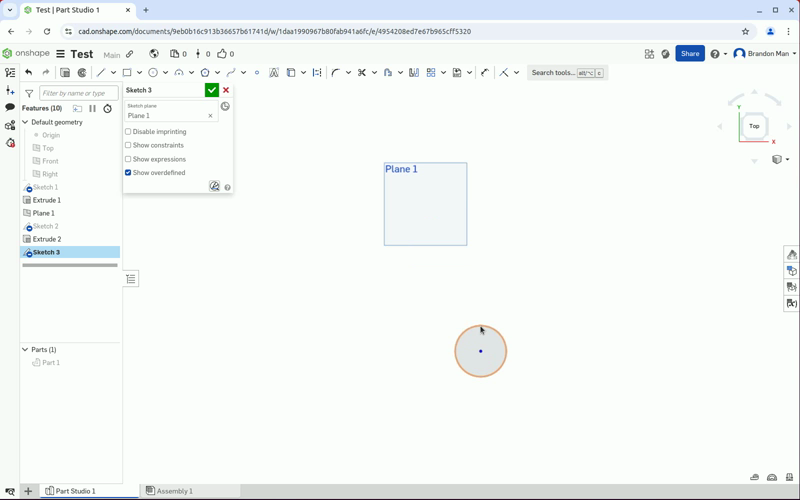
scroll(6)
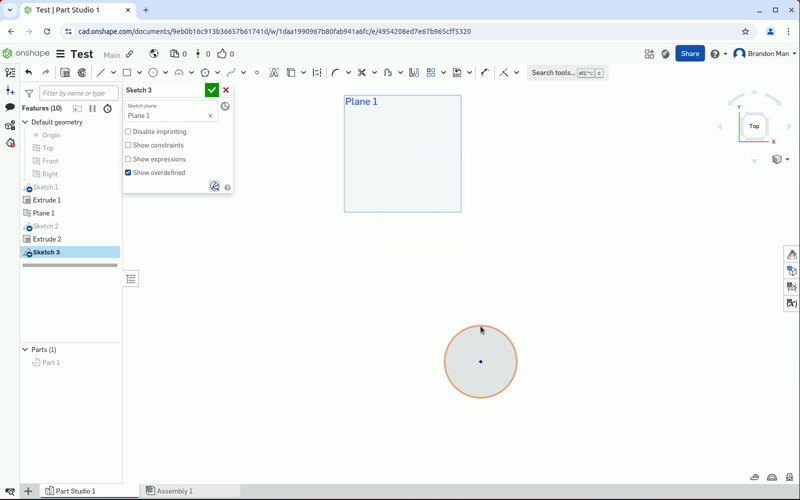
scroll(6)
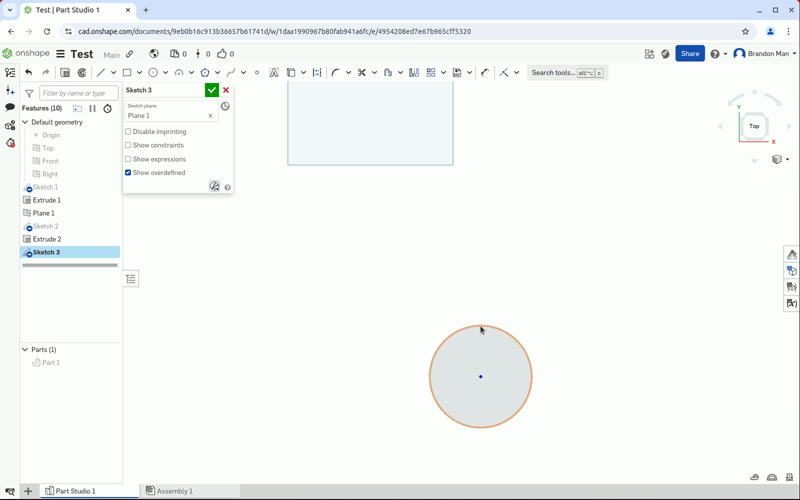
scroll(6)
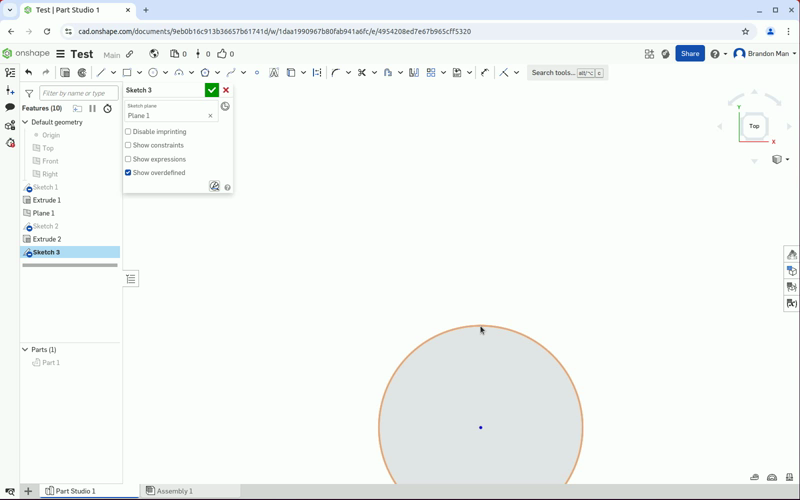
click(480, 325)
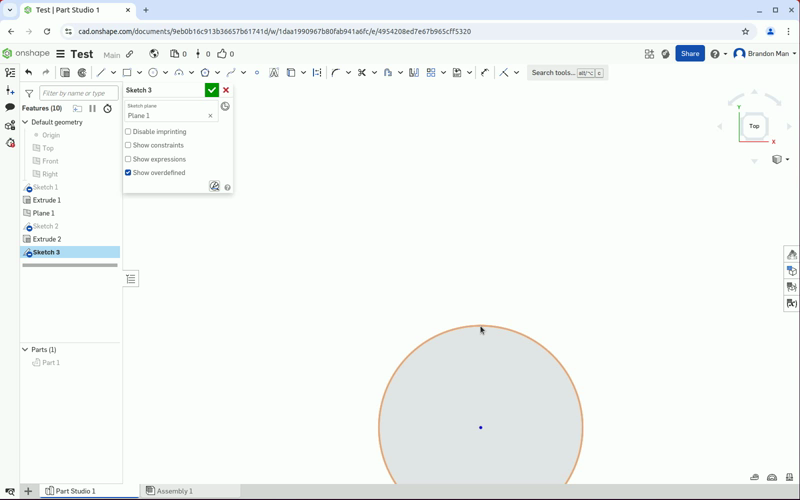
scroll(-6)
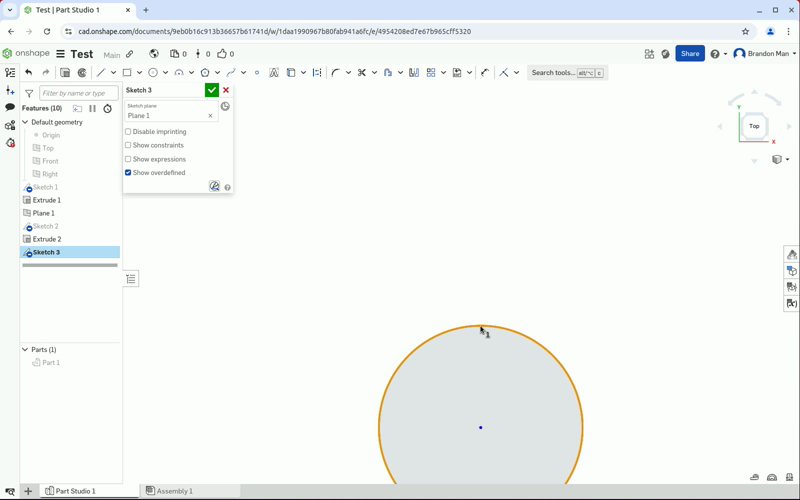
scroll(-6)
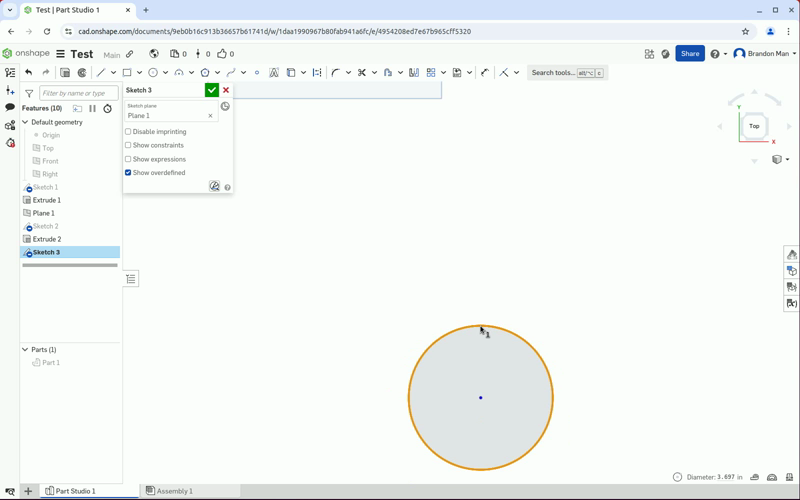
scroll(-6)
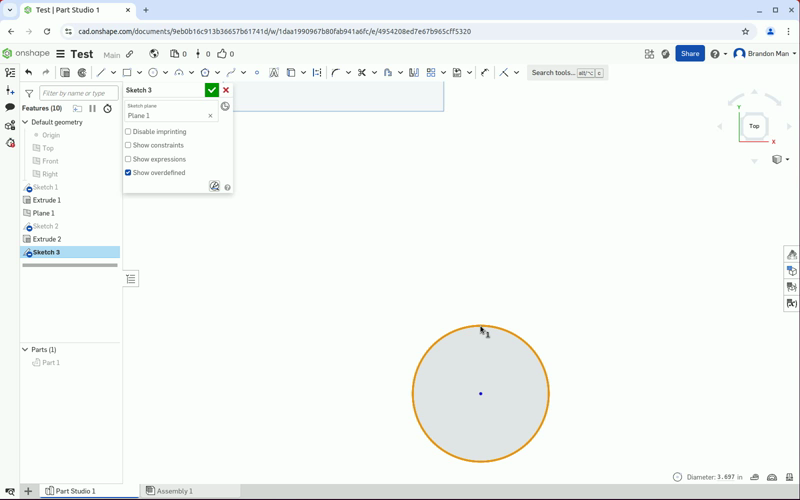
scroll(-6)
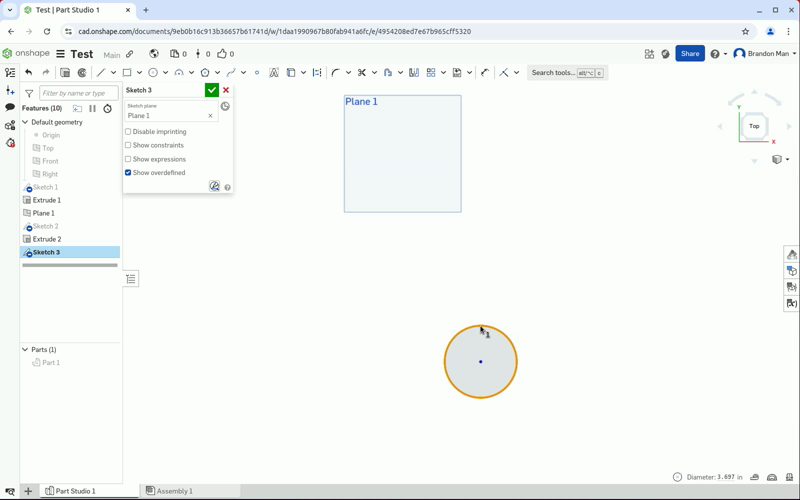
scroll(-6)
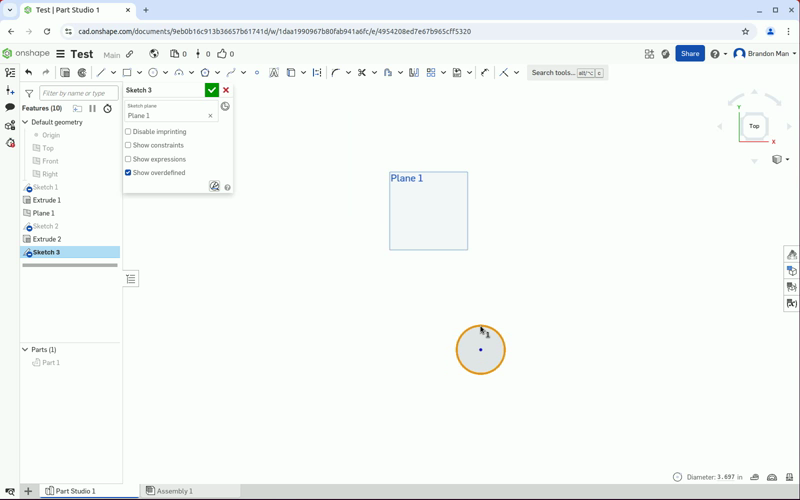
scroll(-6)
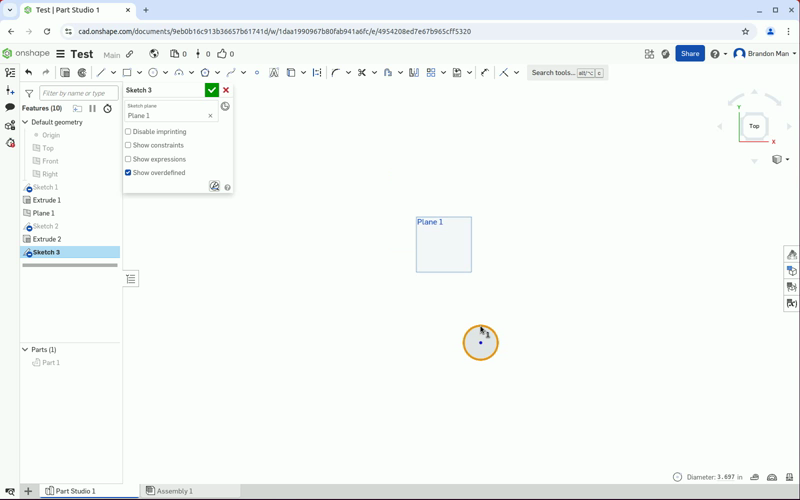
scroll(-6)
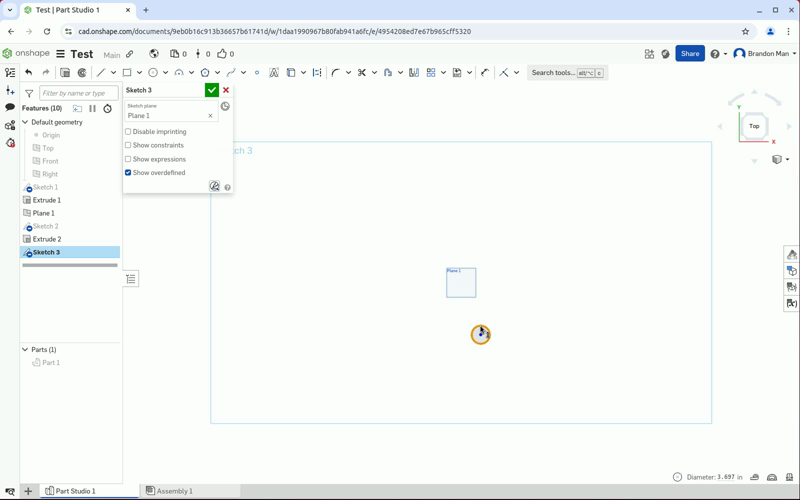
mouse_move(73, 352)
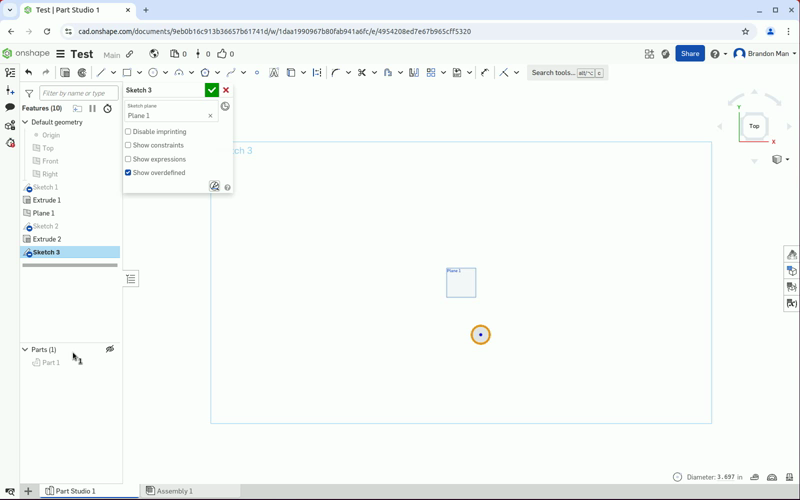
key(shift+y)
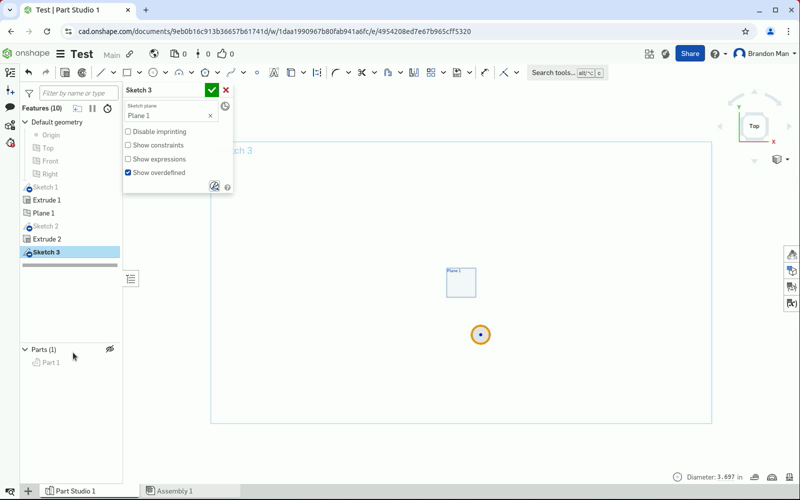
key(shift+e)
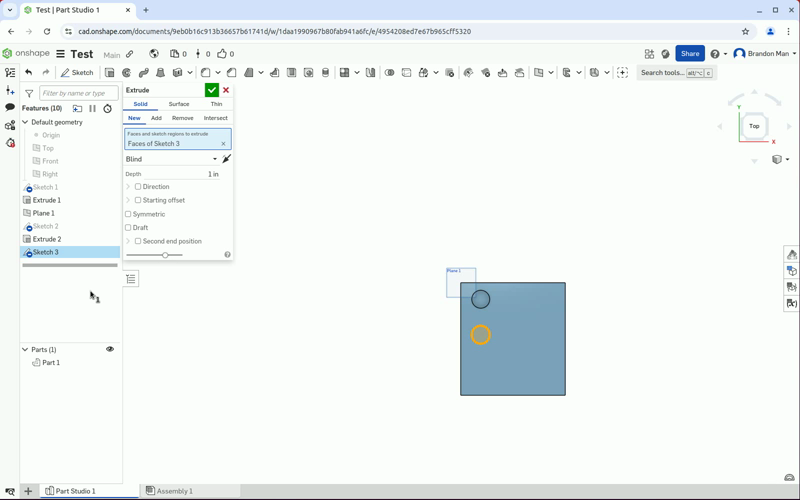
mouse_move(143, 106)
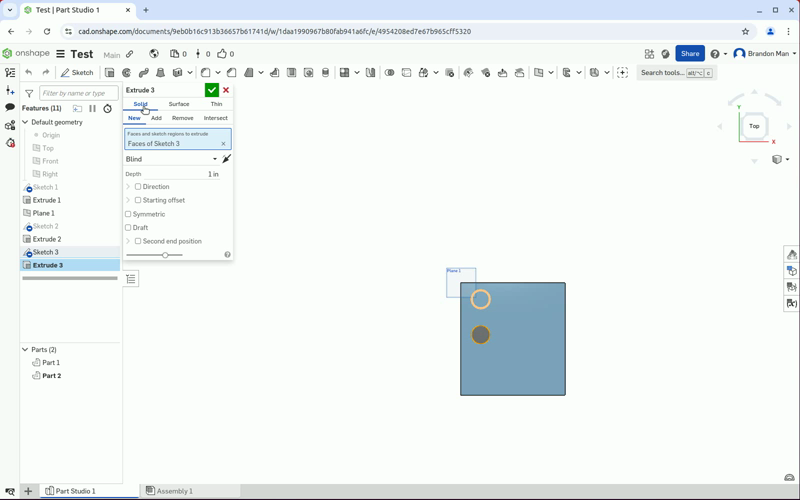
click(143, 106)
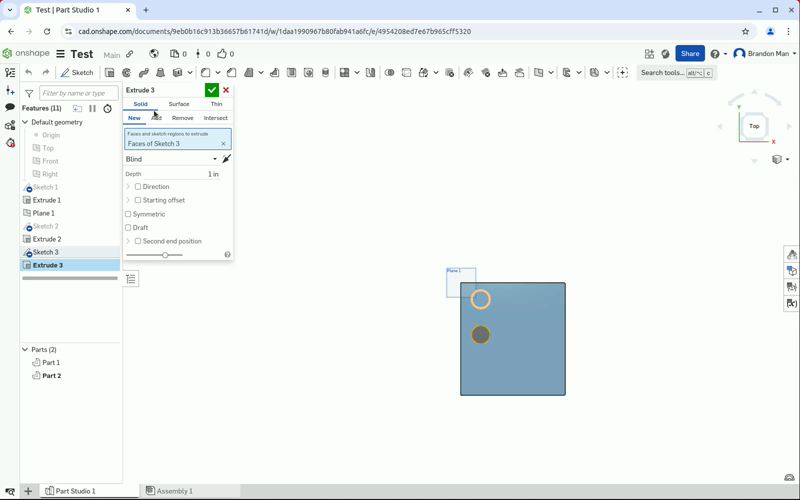
mouse_move(186, 120)
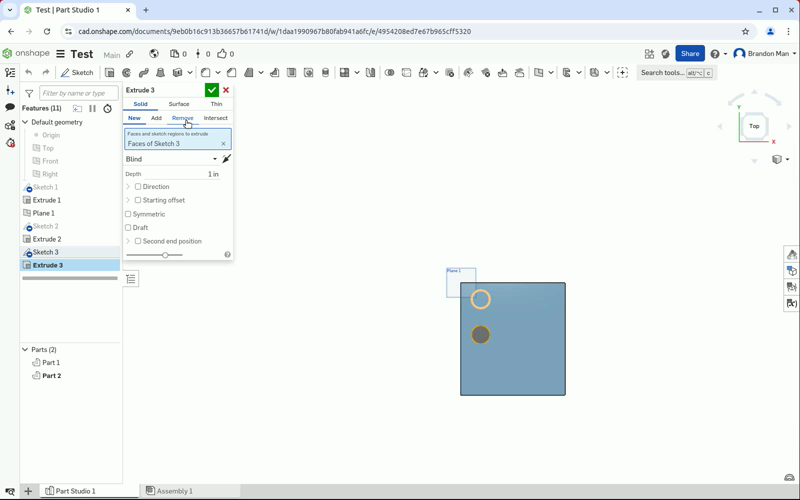
click(186, 120)
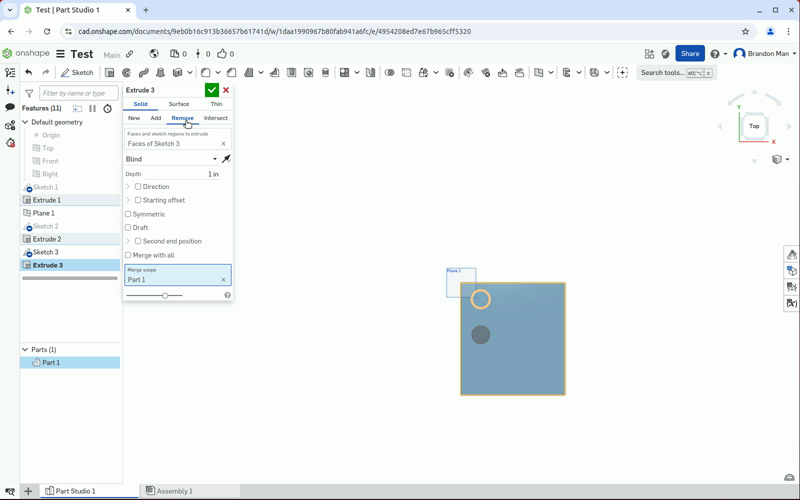
key(tab, 4)
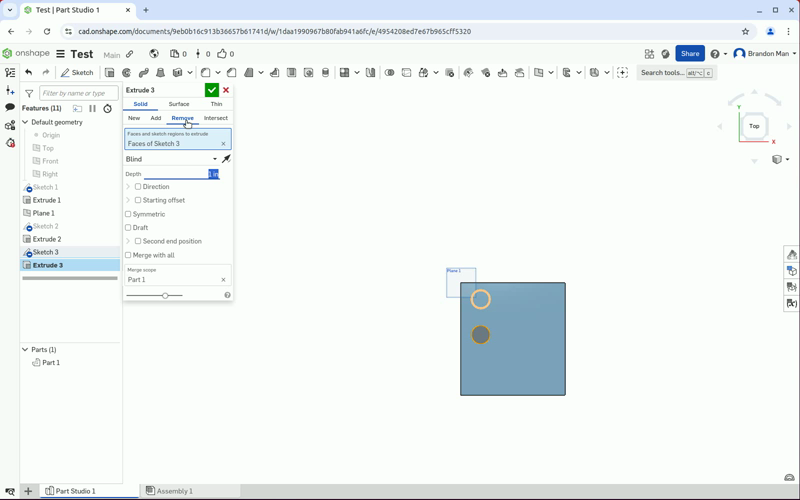
text(1.444)
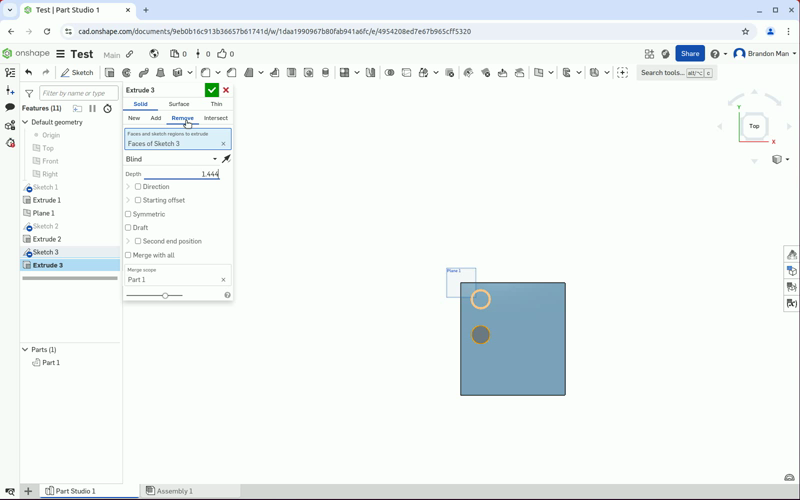
key(tab, 6)
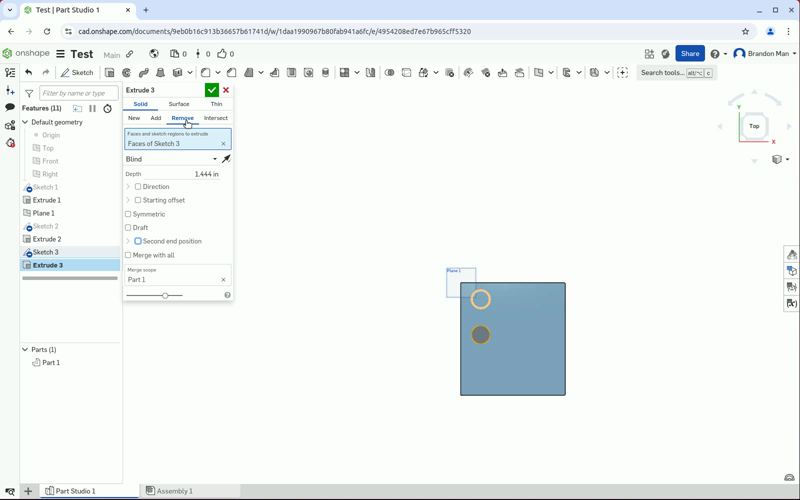
key(space)
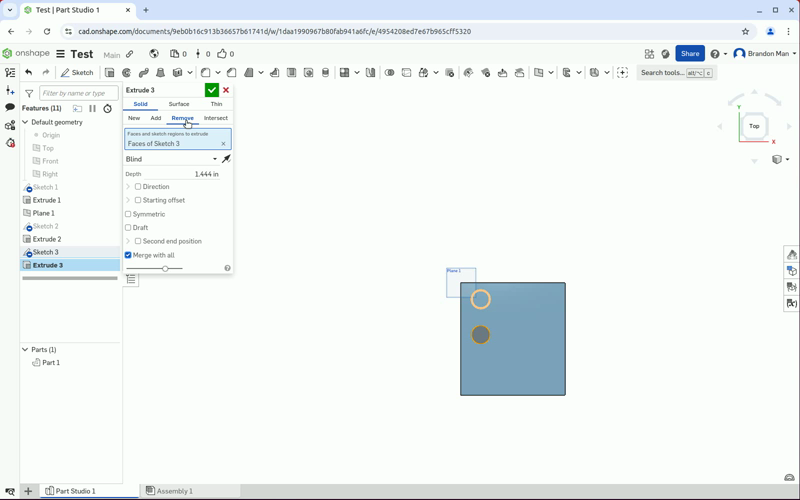
key(enter)
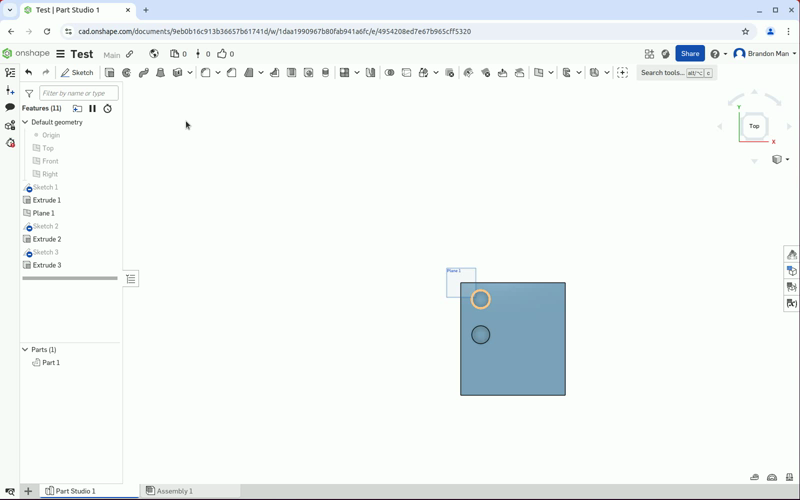
key(shift+h)
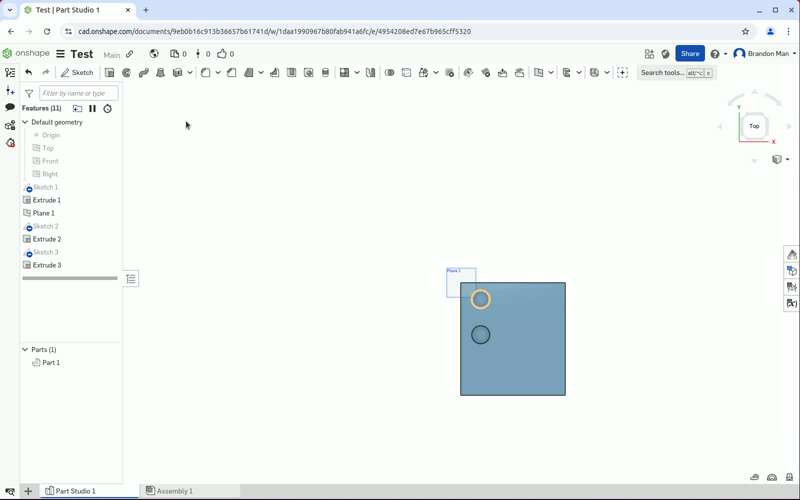
key(shift+h)
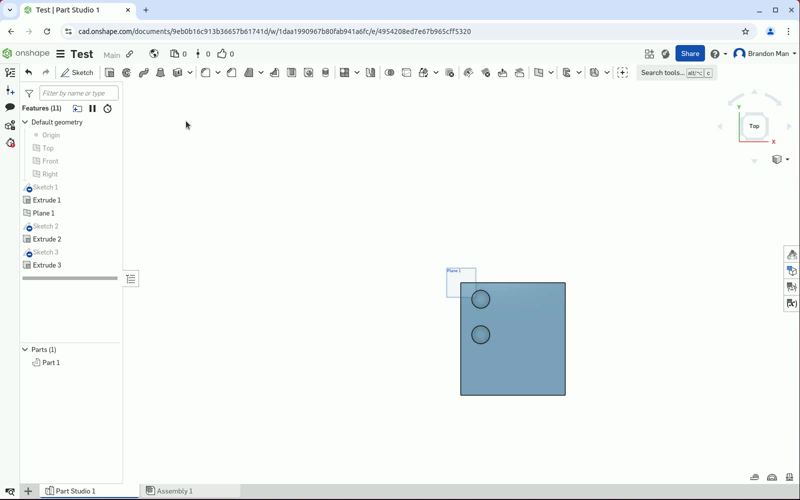
mouse_move(73, 189)
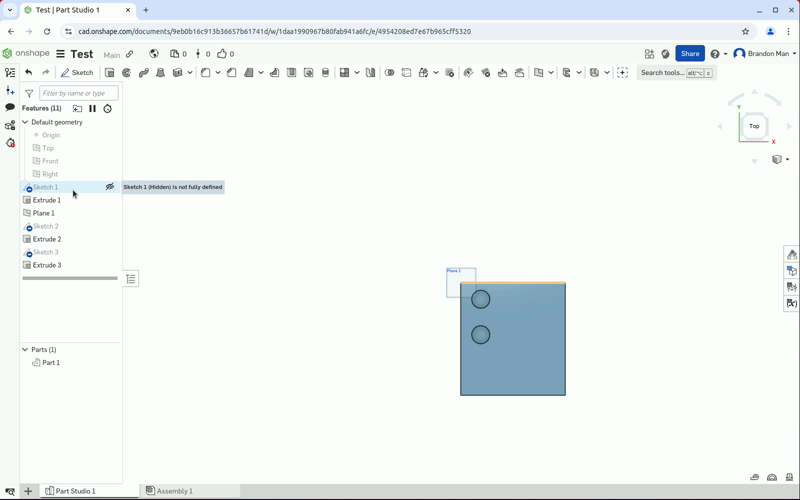
click(73, 189)
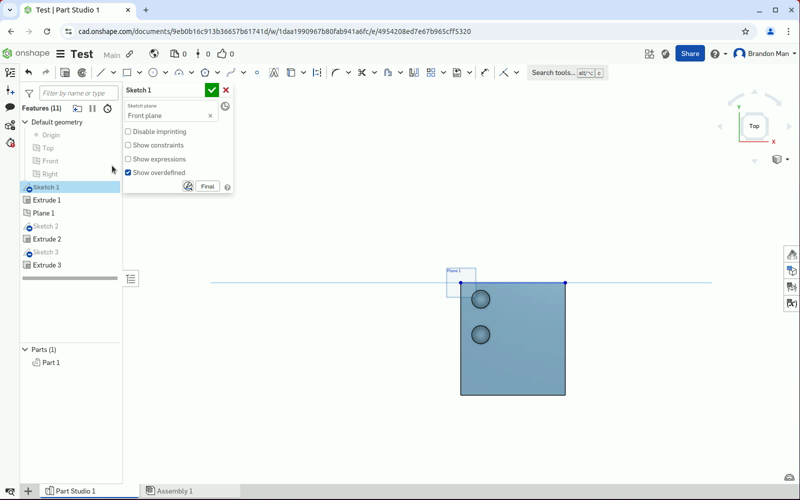
mouse_move(229, 92)
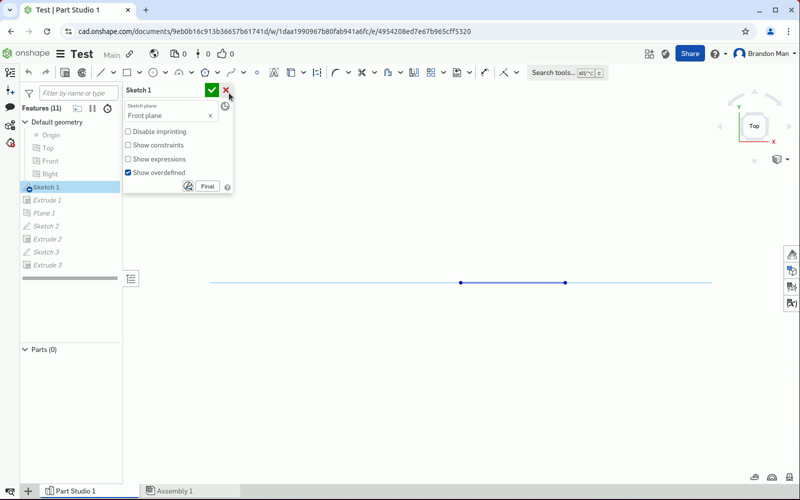
click(229, 92)
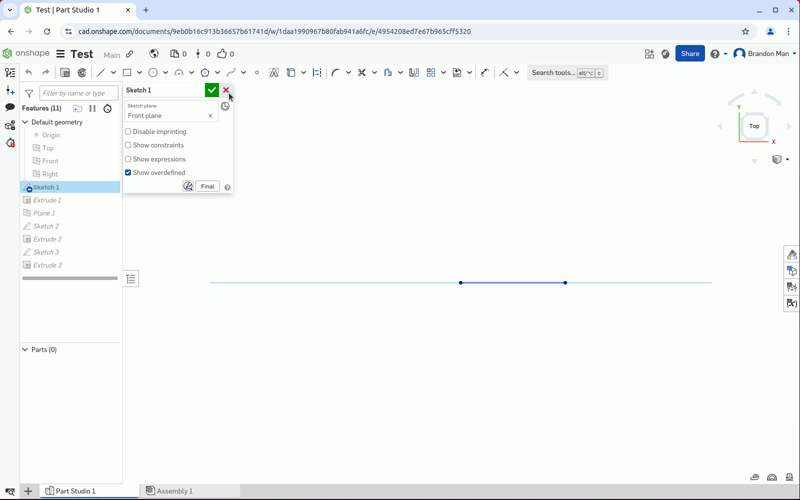
key(shift+s)
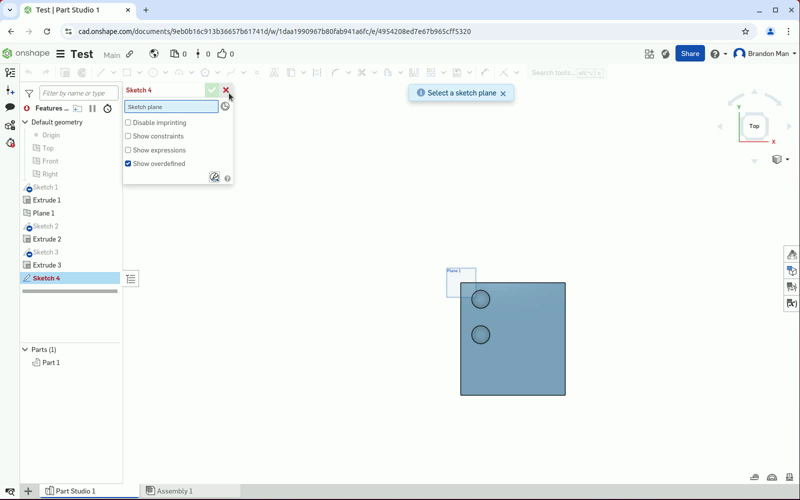
mouse_move(73, 215)
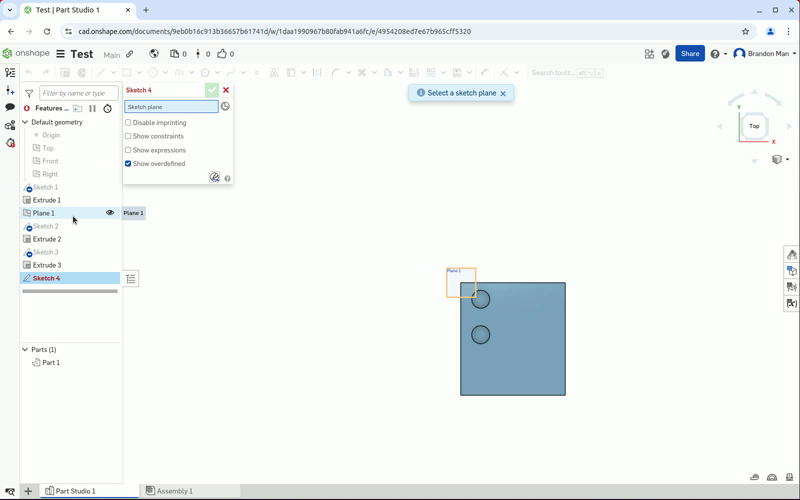
click(73, 215)
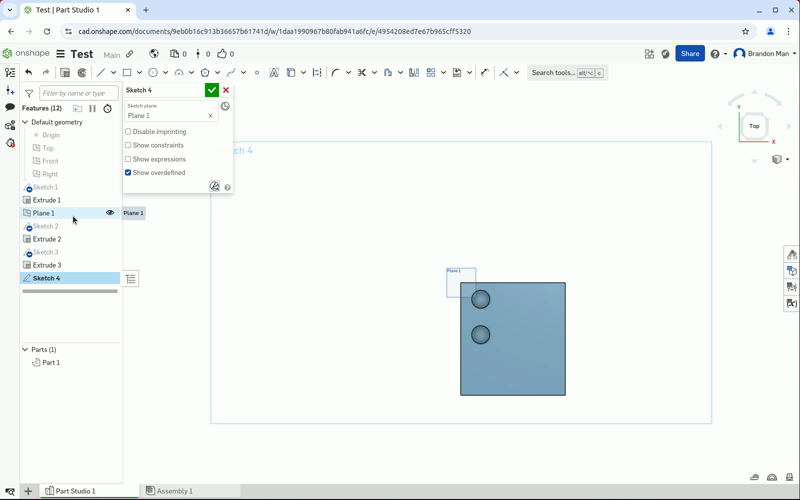
mouse_move(73, 352)
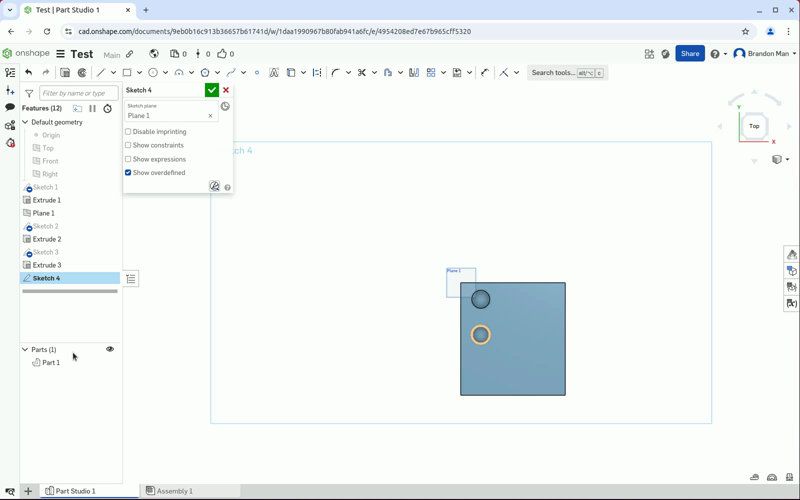
key(y)
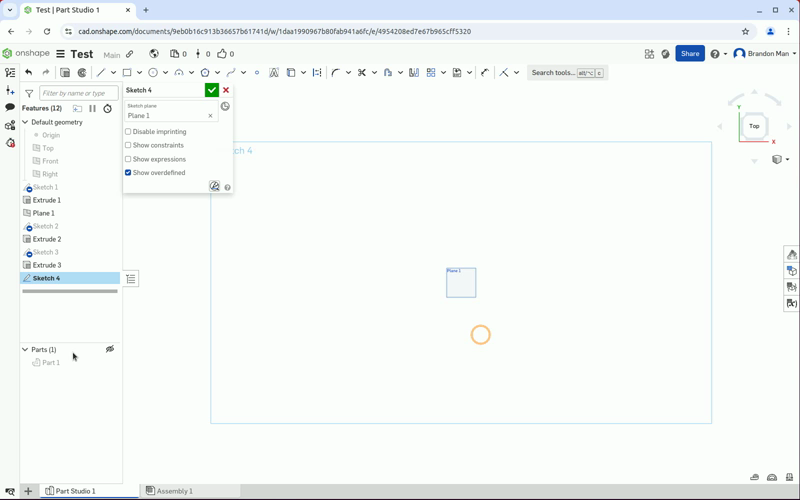
key(c)
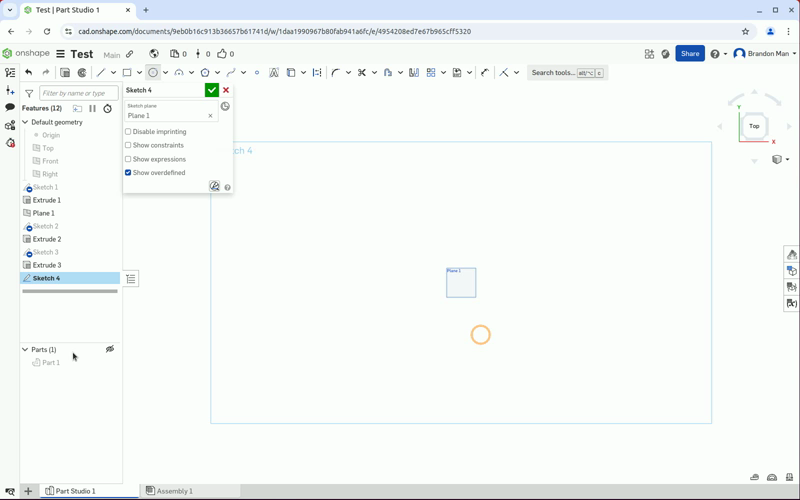
key_down(shift)
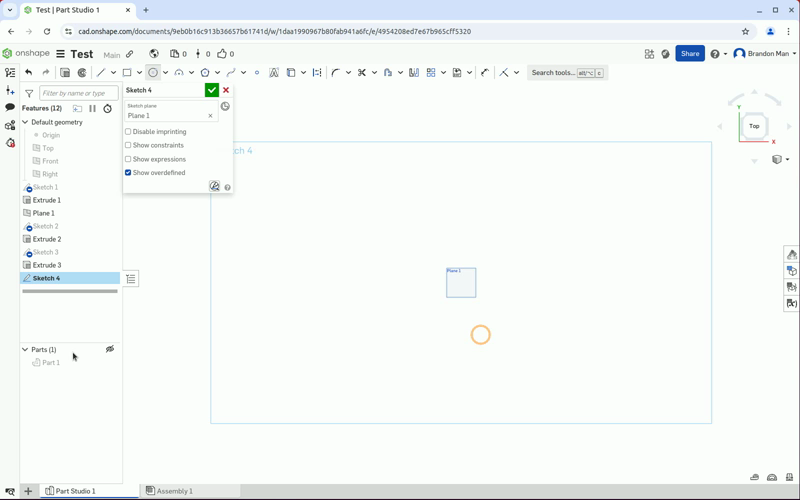
mouse_move(480, 362)
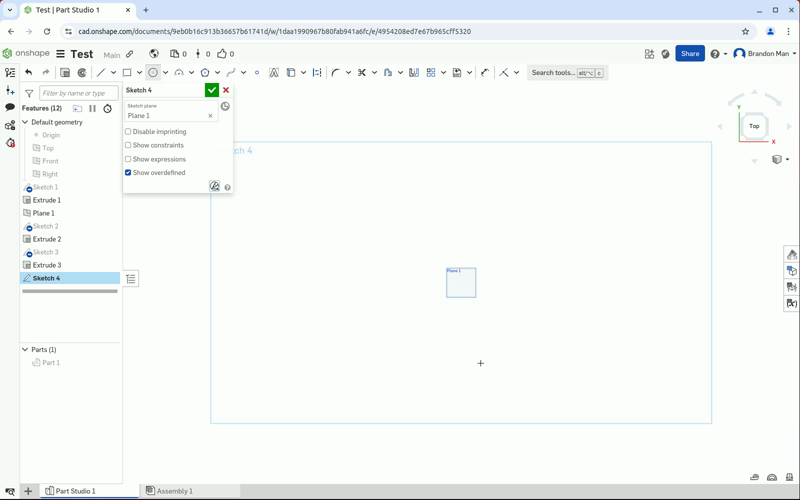
click(480, 362)
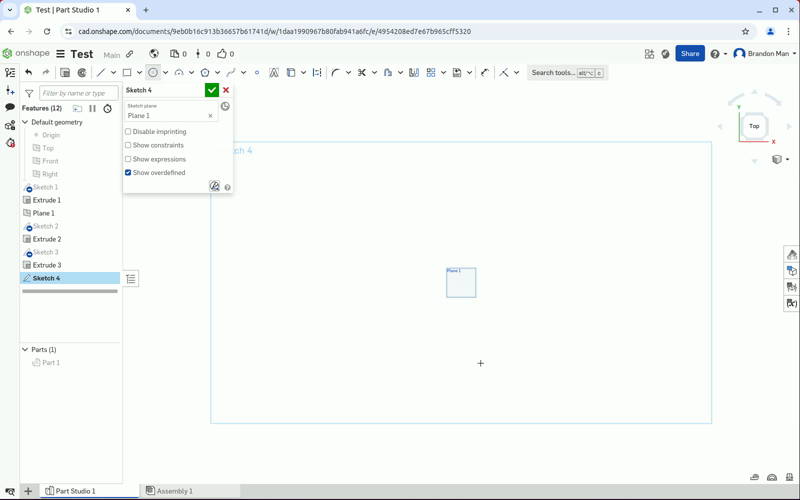
key_up(shift)
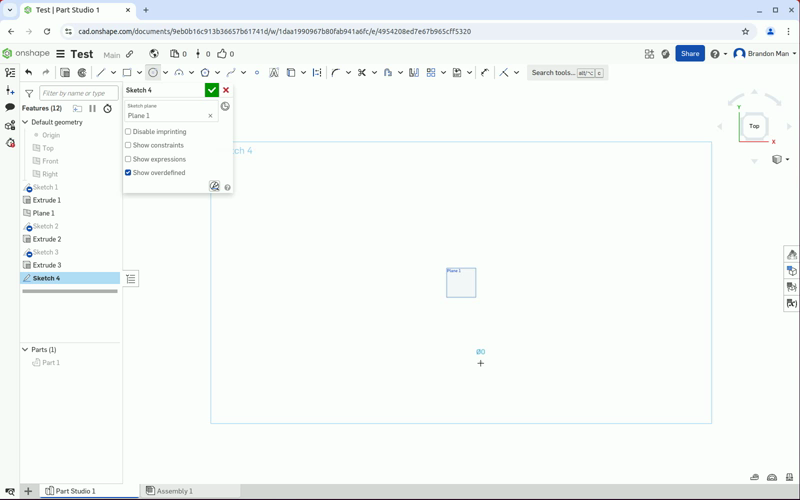
mouse_move(489, 362)
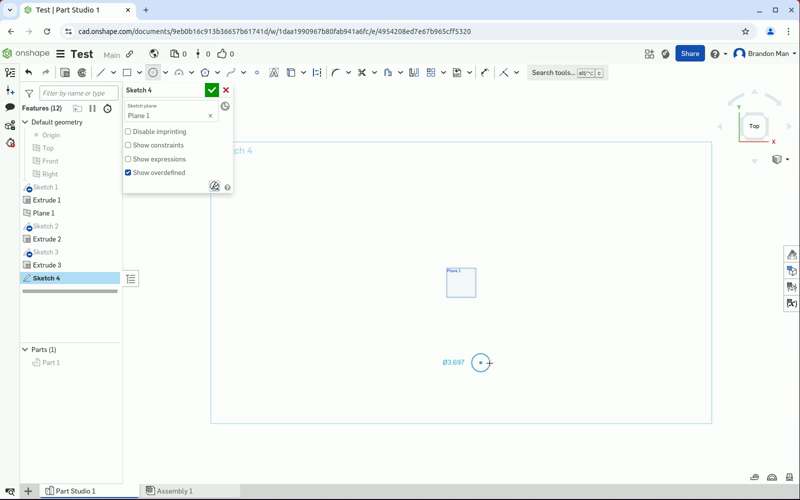
click(489, 362)
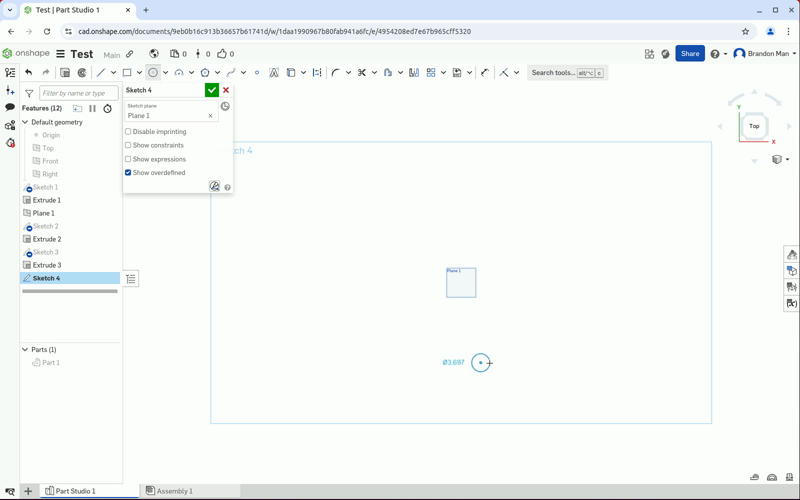
key(esc)
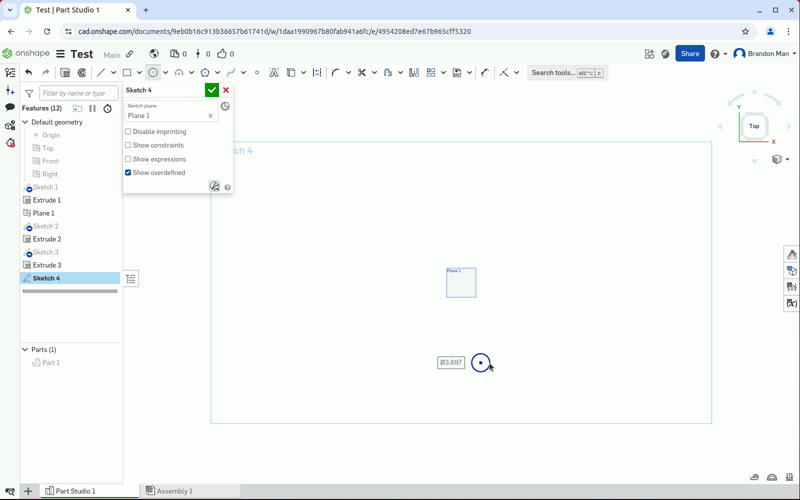
mouse_move(488, 357)
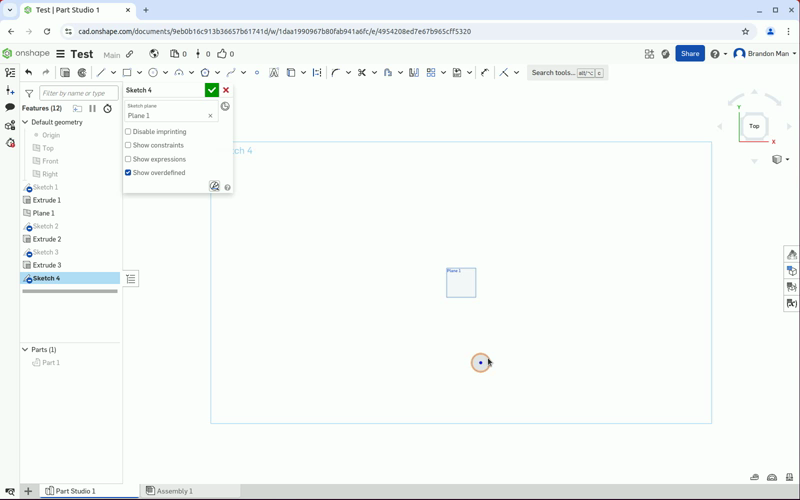
scroll(6)
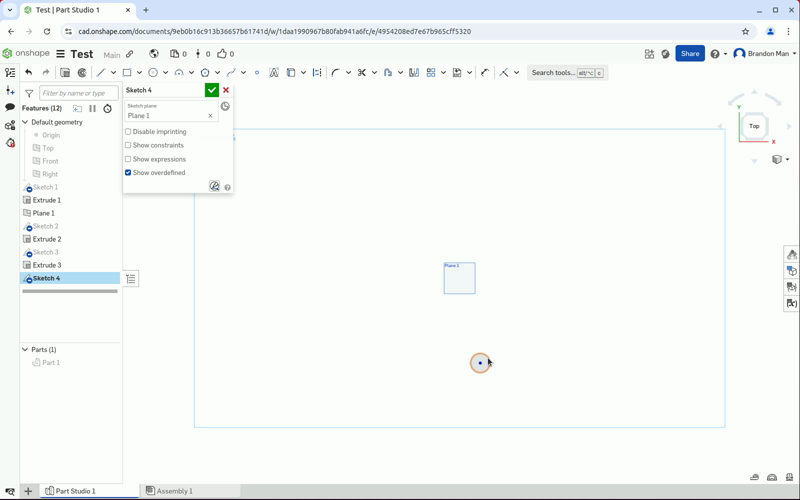
scroll(6)
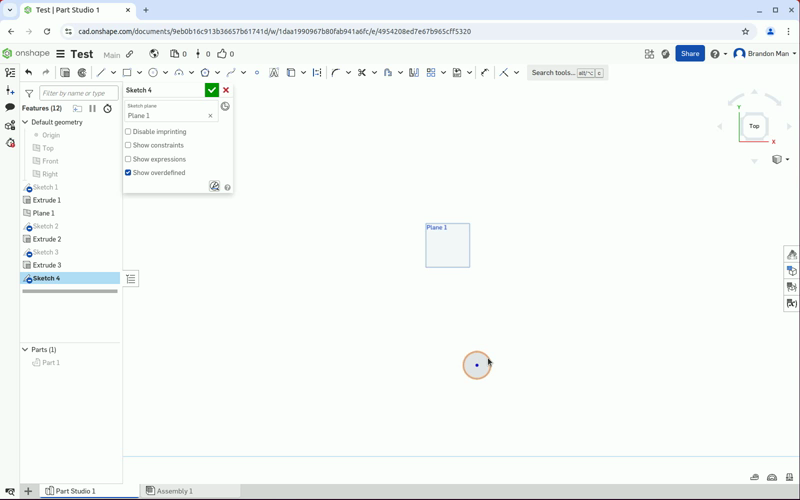
scroll(6)
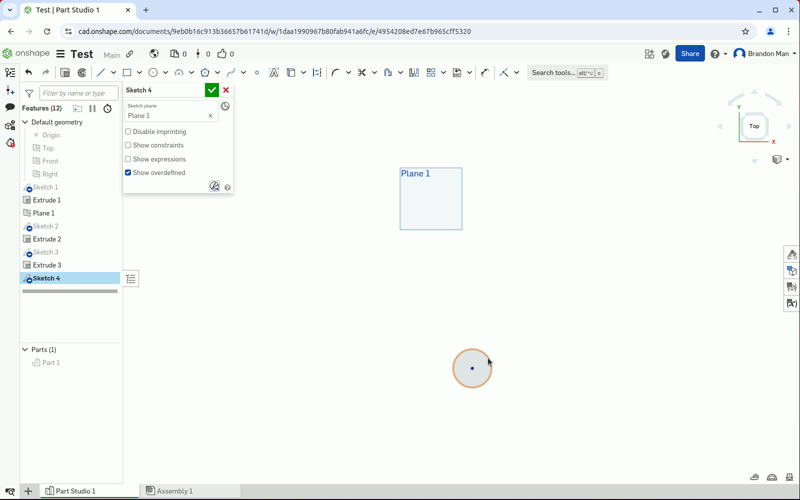
scroll(6)
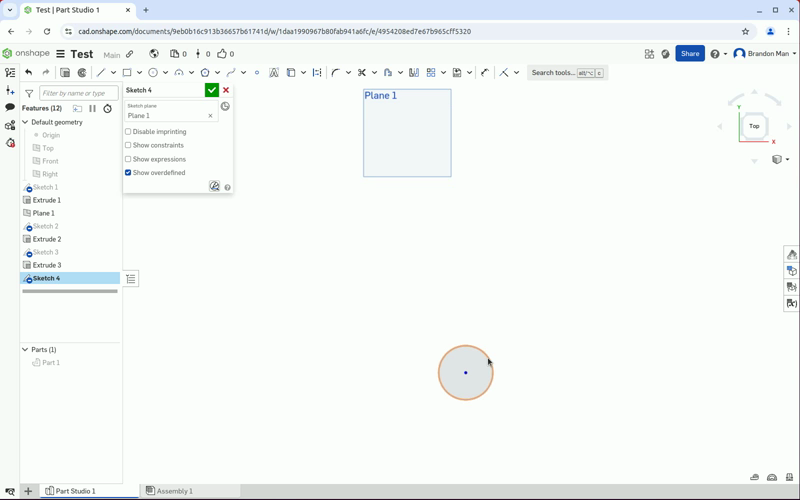
scroll(6)
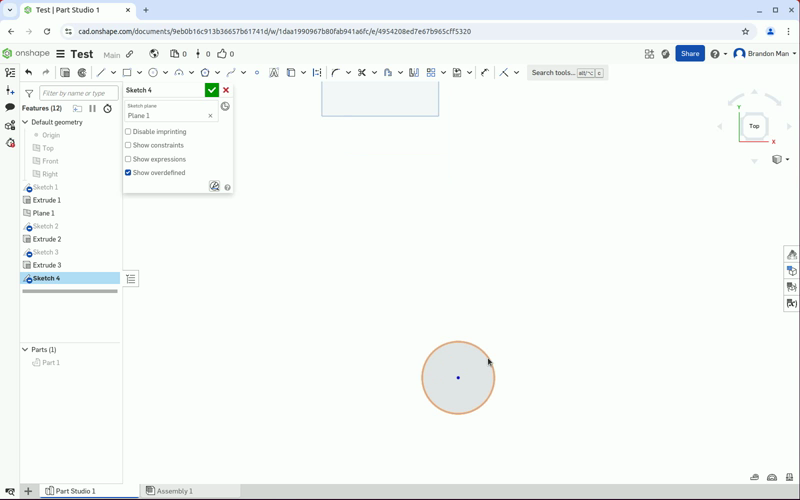
scroll(6)
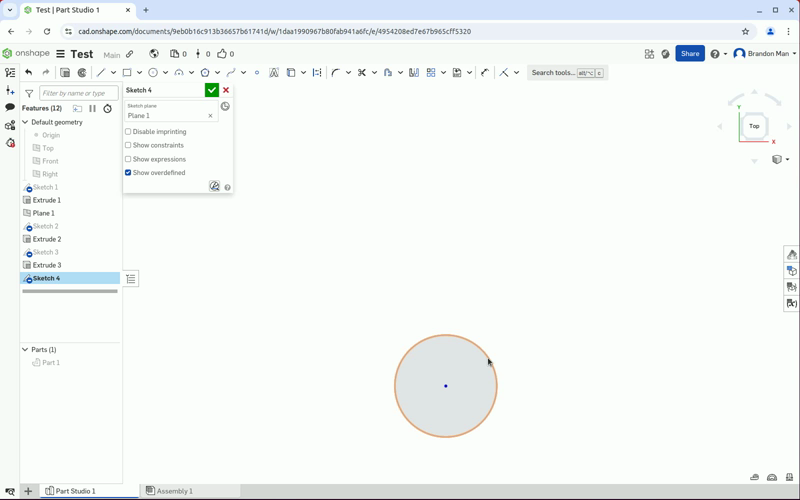
scroll(6)
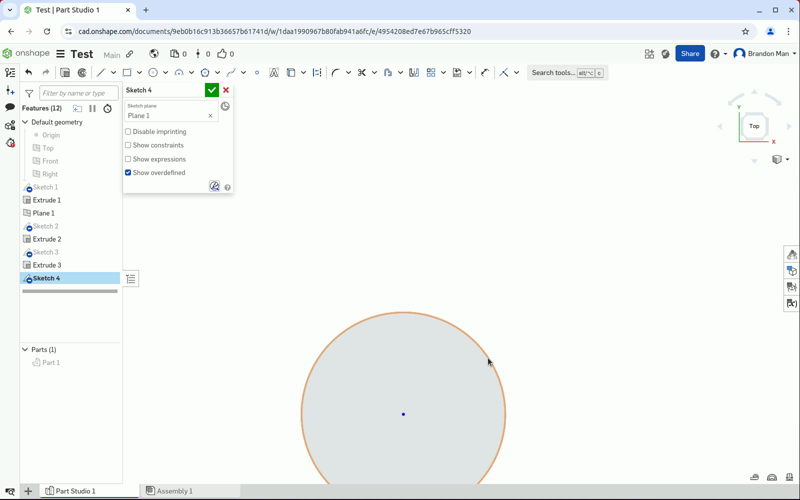
click(488, 357)
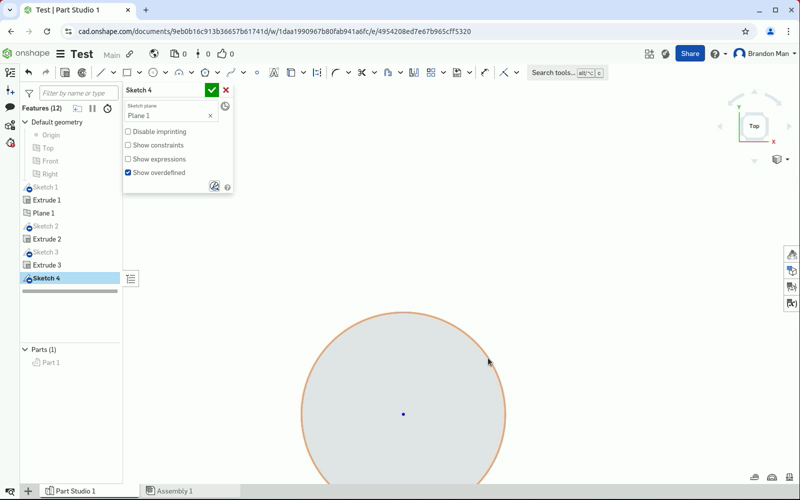
scroll(-6)
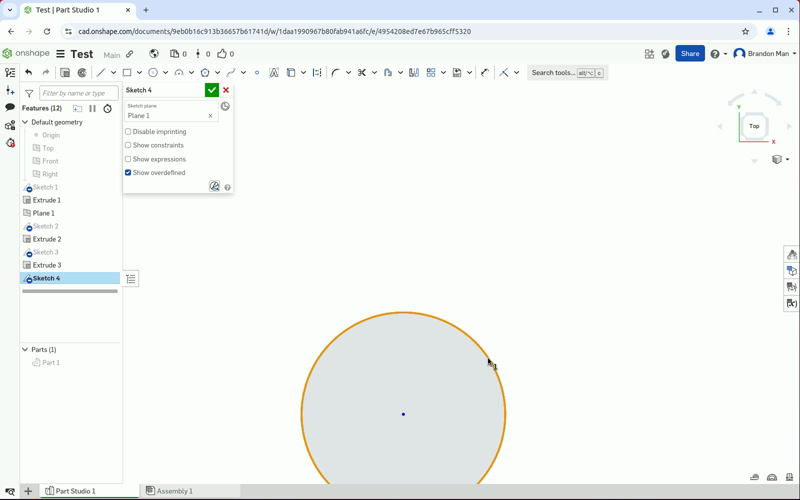
scroll(-6)
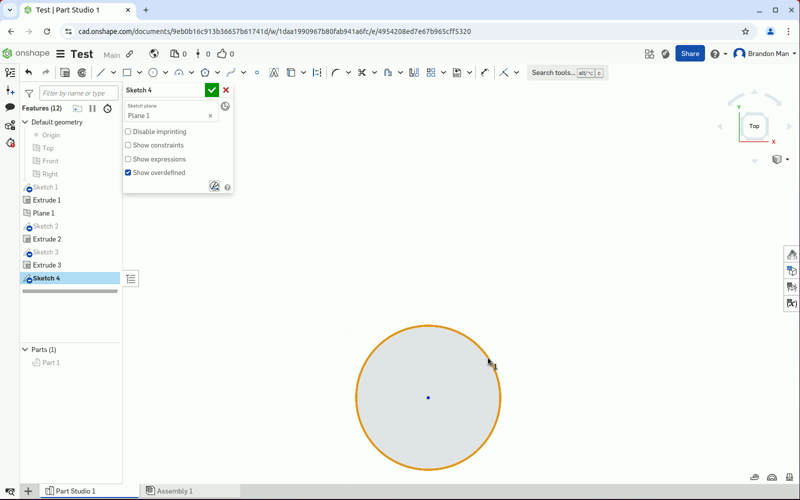
scroll(-6)
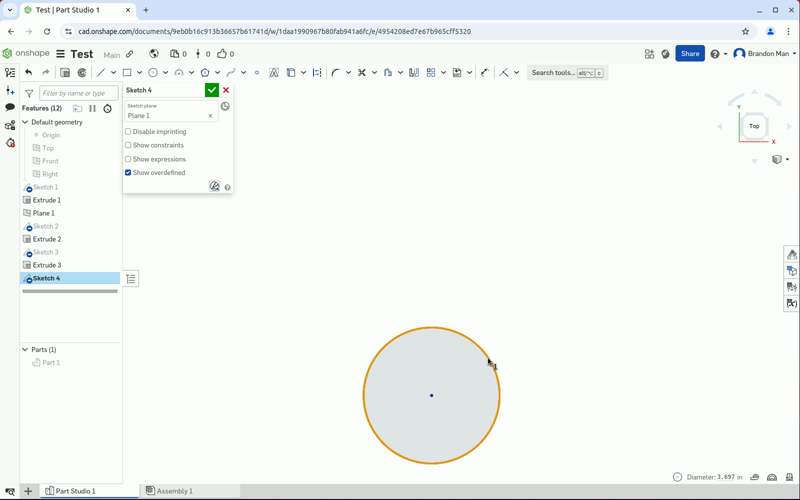
scroll(-6)
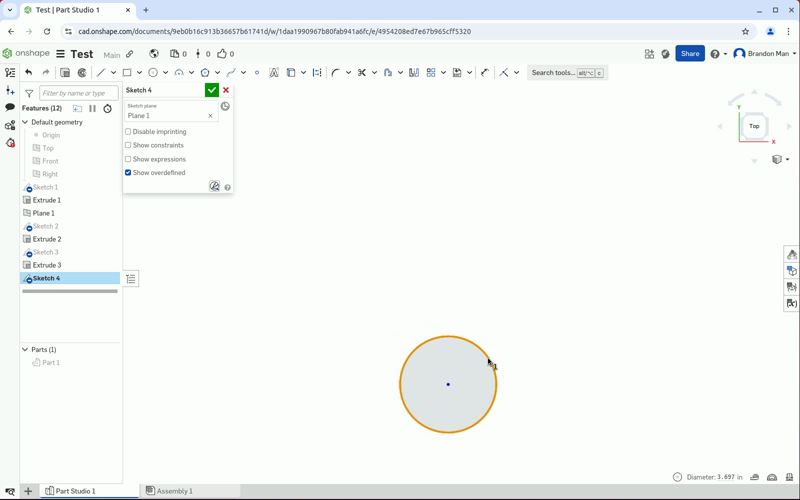
scroll(-6)
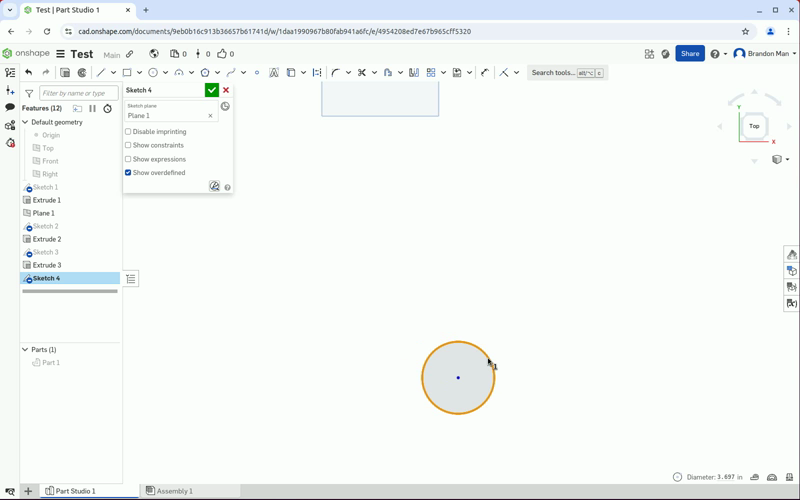
scroll(-6)
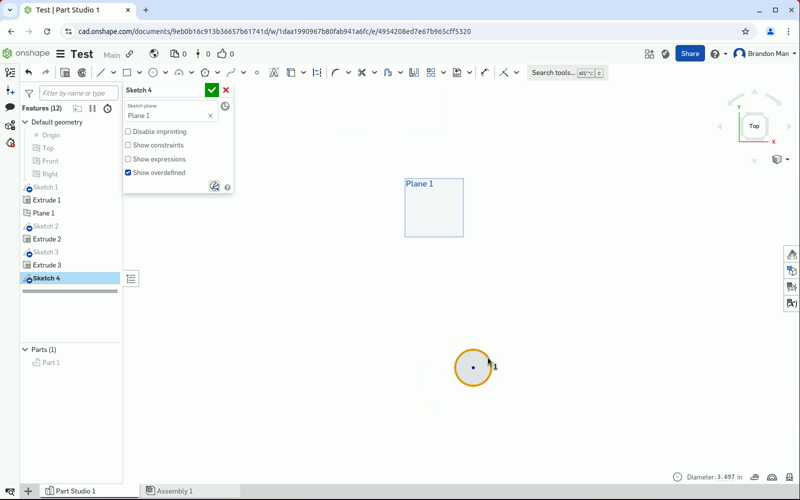
scroll(-6)
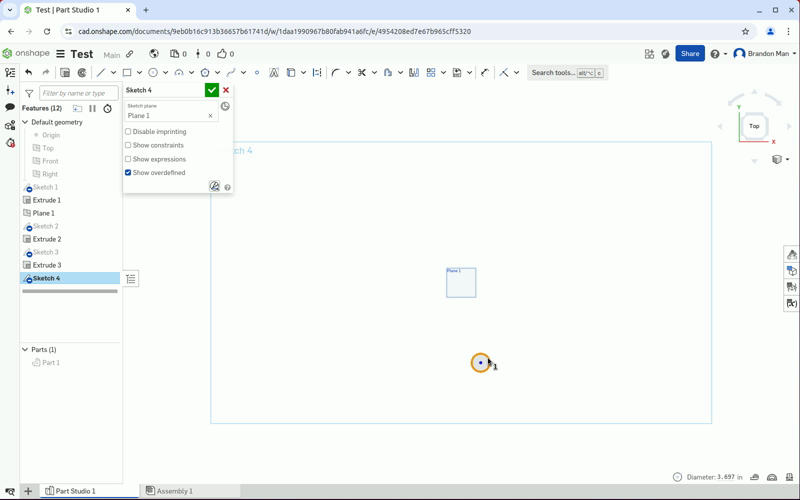
mouse_move(73, 352)
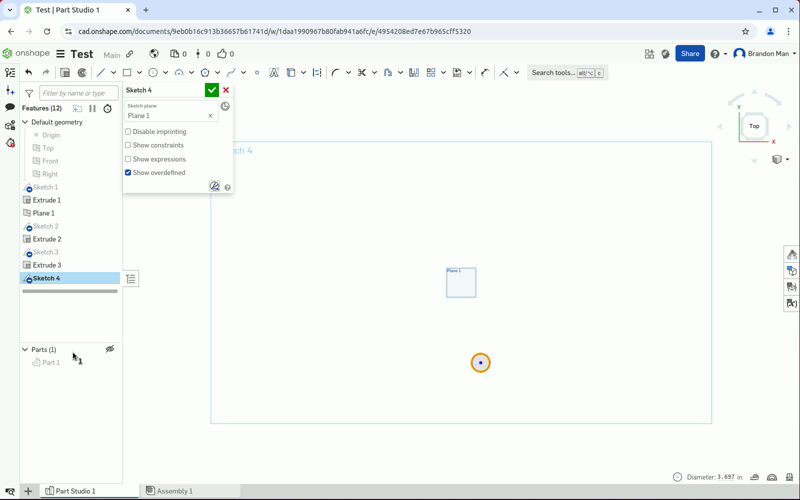
key(shift+y)
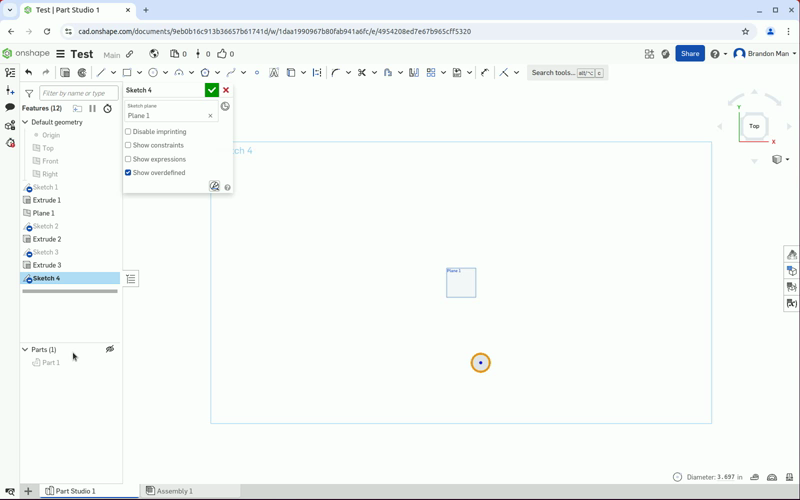
key(shift+e)
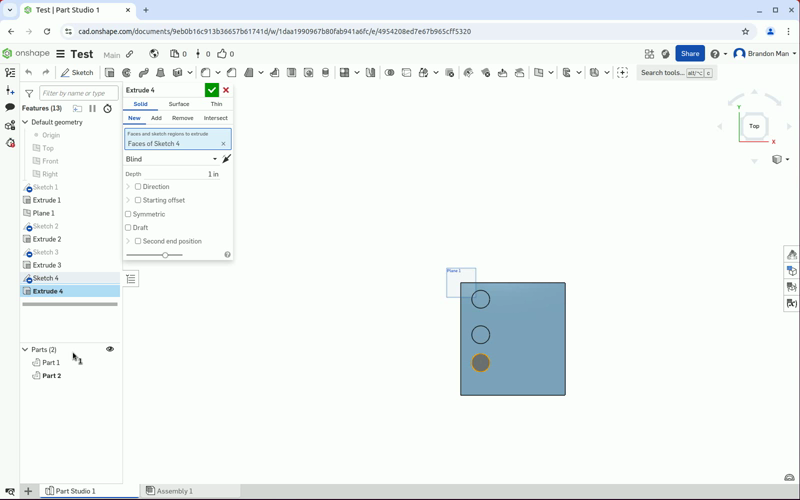
mouse_move(143, 106)
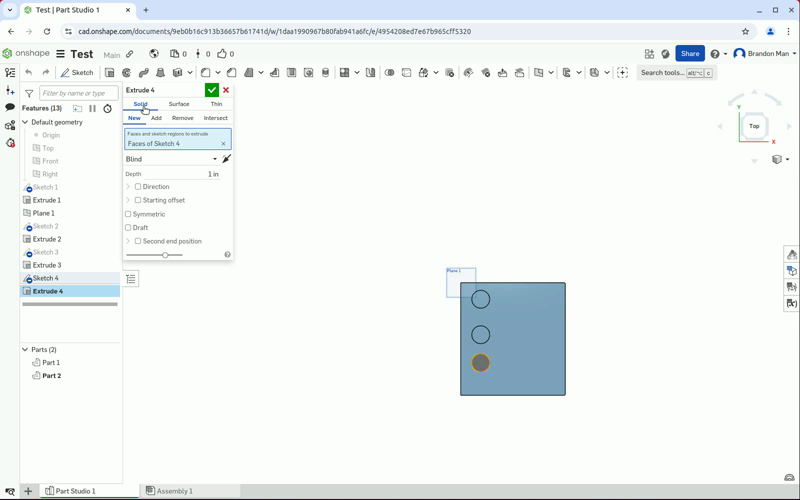
click(143, 106)
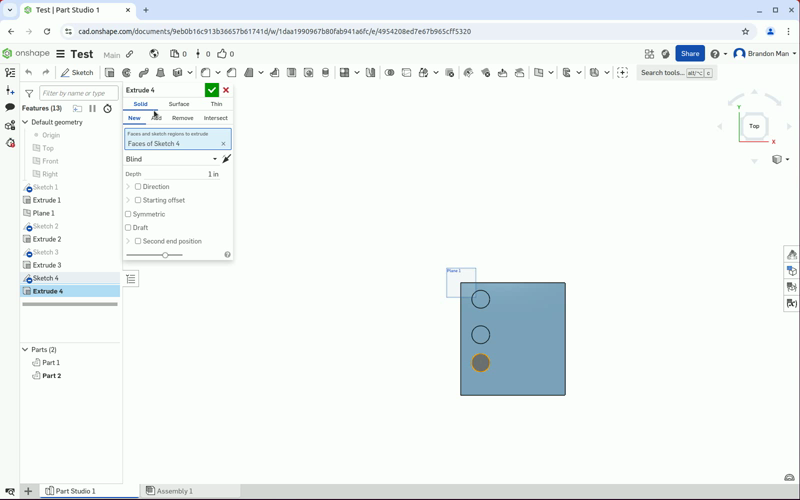
mouse_move(186, 120)
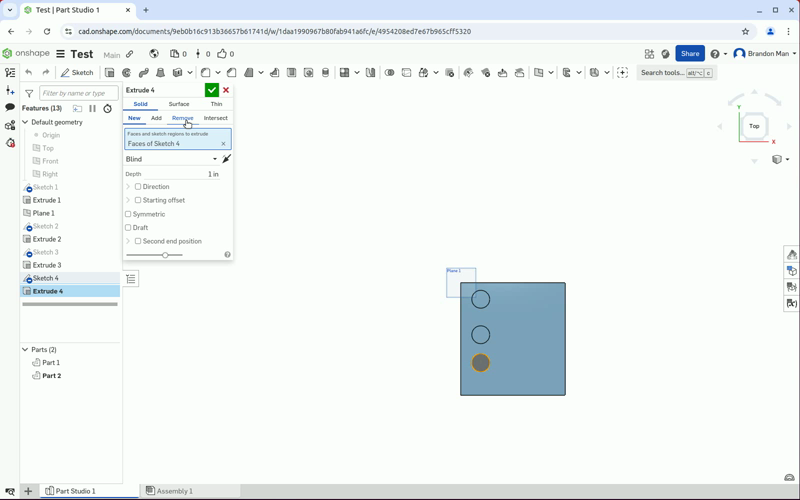
click(186, 120)
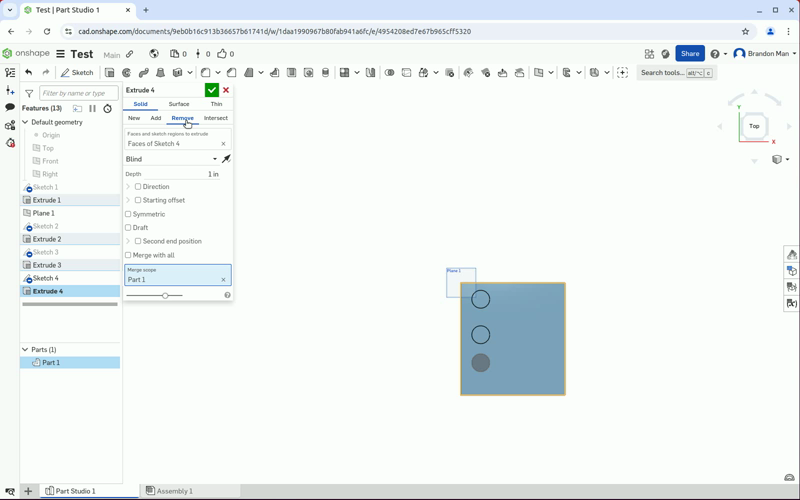
key(tab, 4)
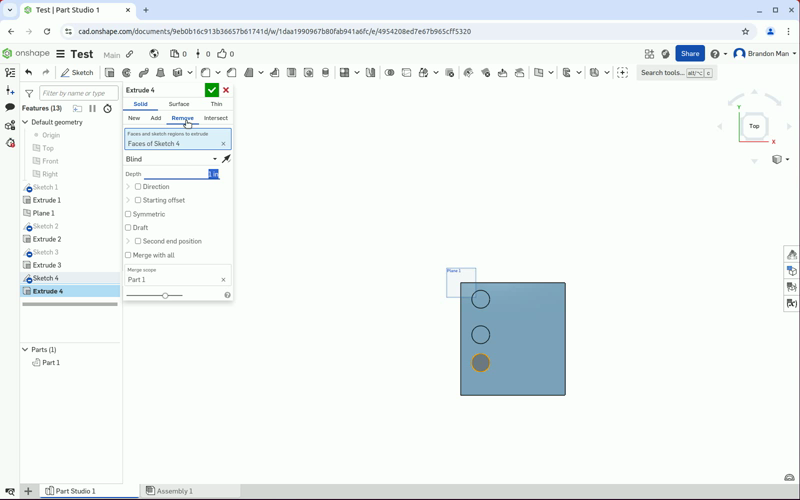
text(1.444)
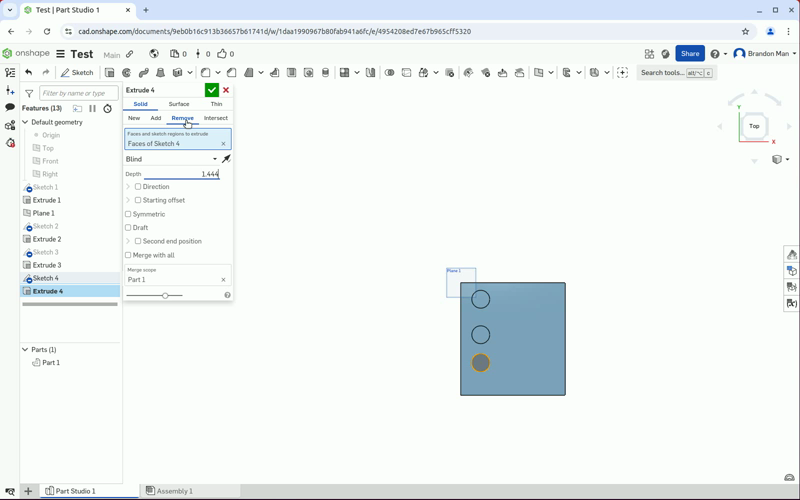
key(tab, 6)
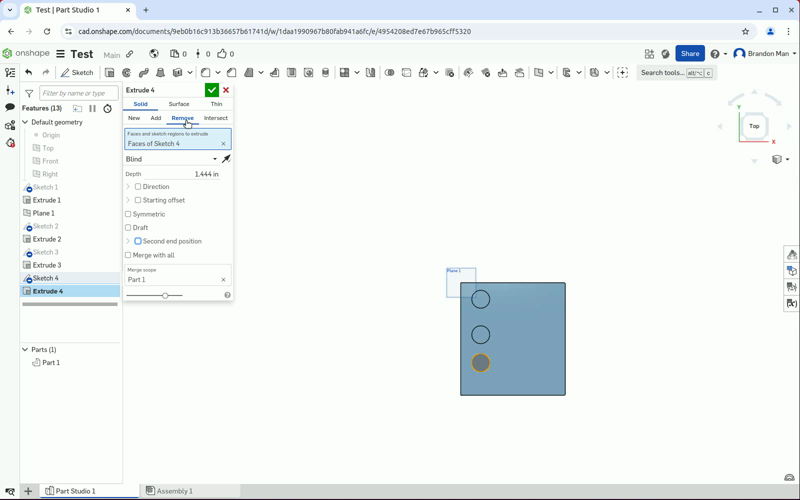
key(space)
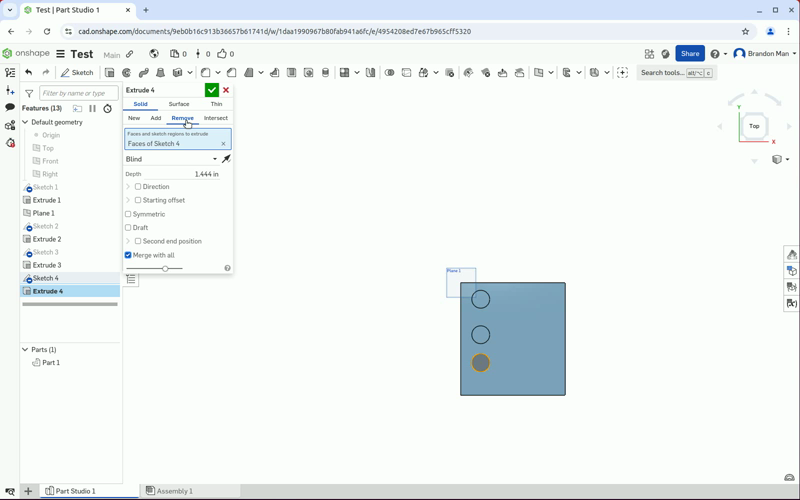
key(enter)
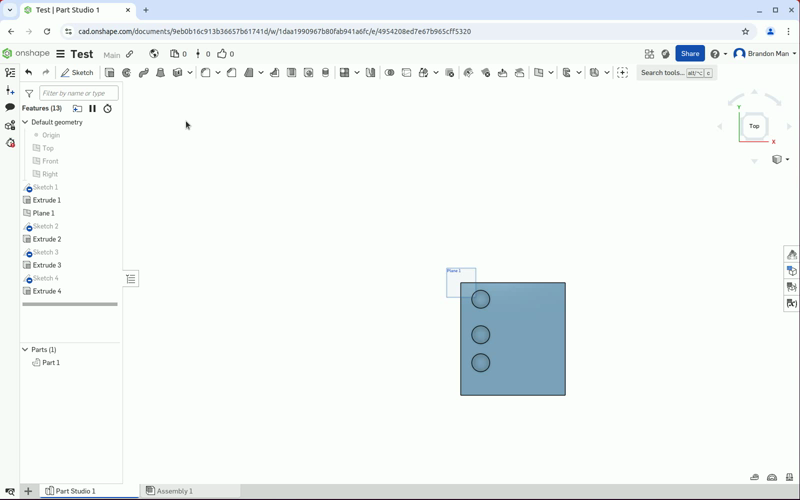
key(shift+h)
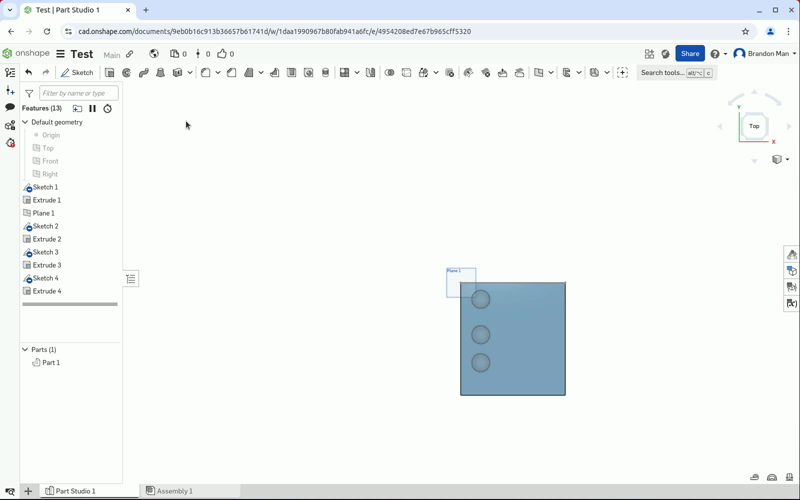
key(shift+h)
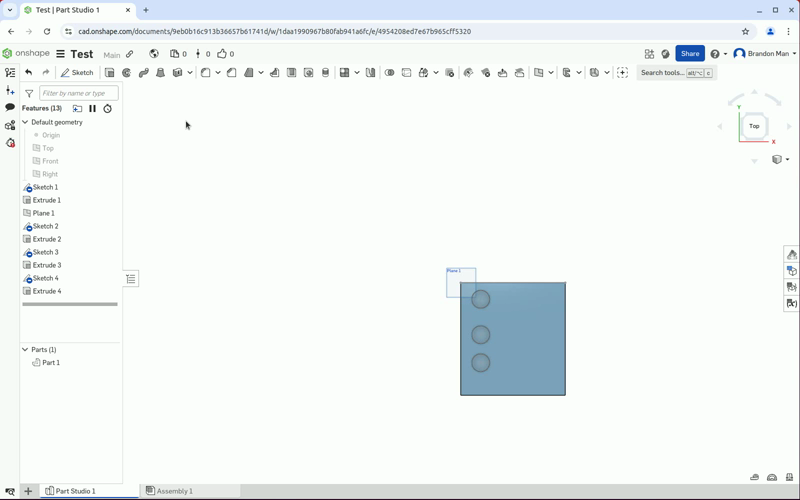
key(shift+7)
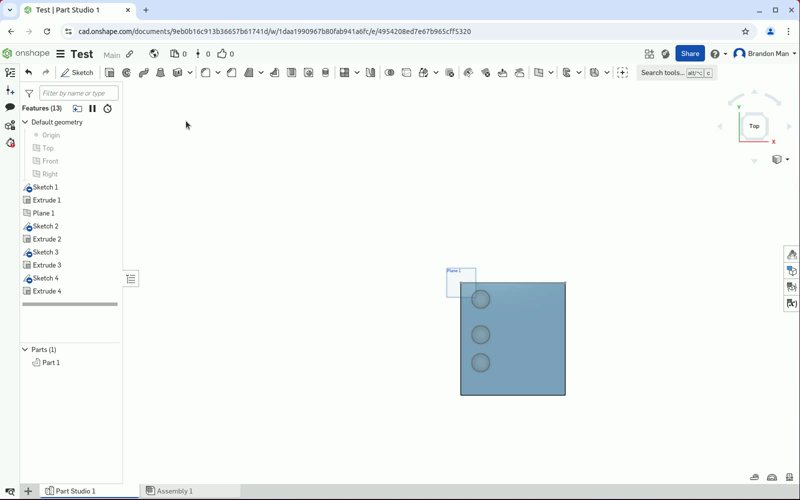
key(up, 3)
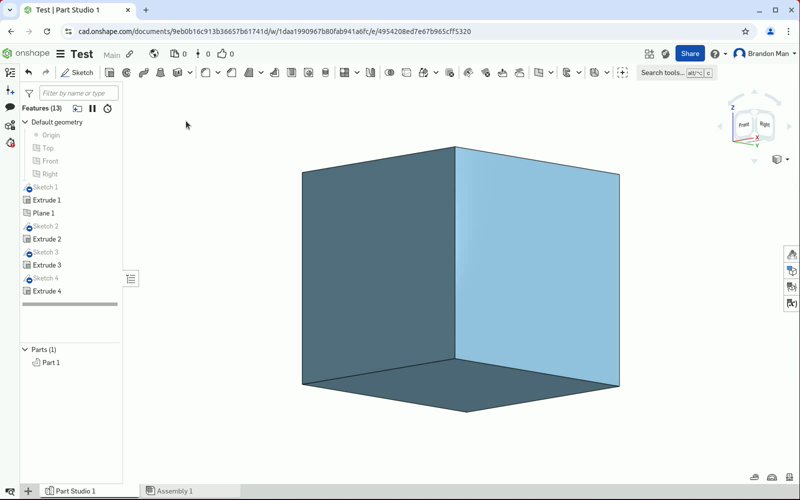
key(left, 3)
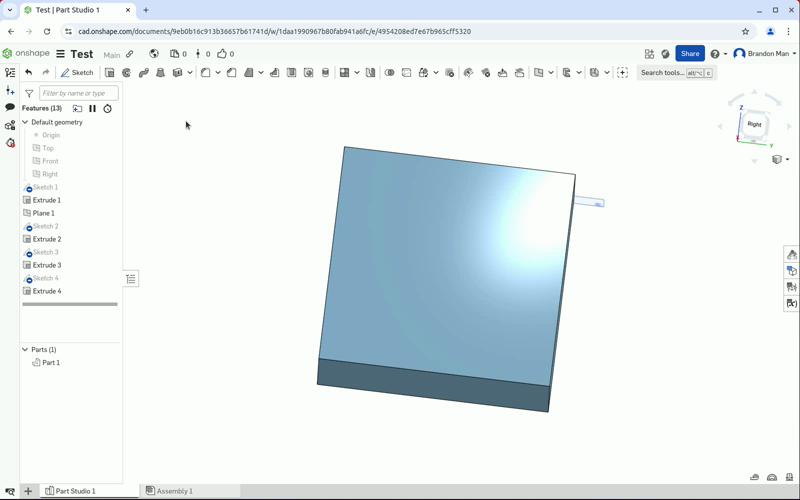
key(right, 3)
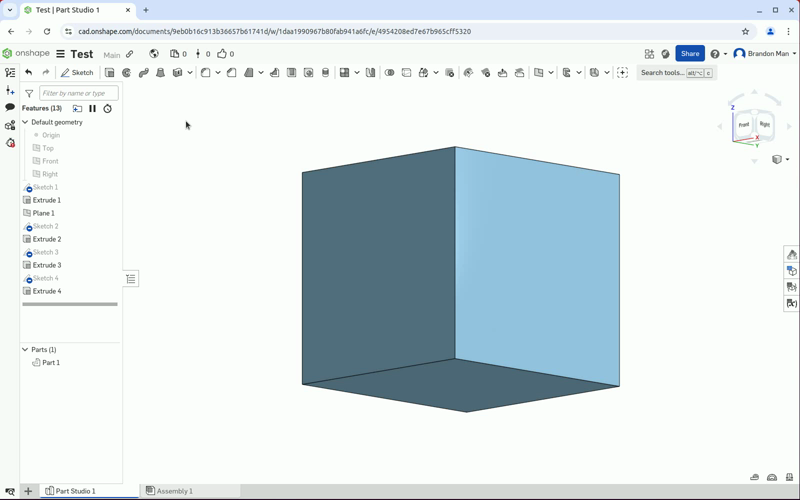
key(down, 3)
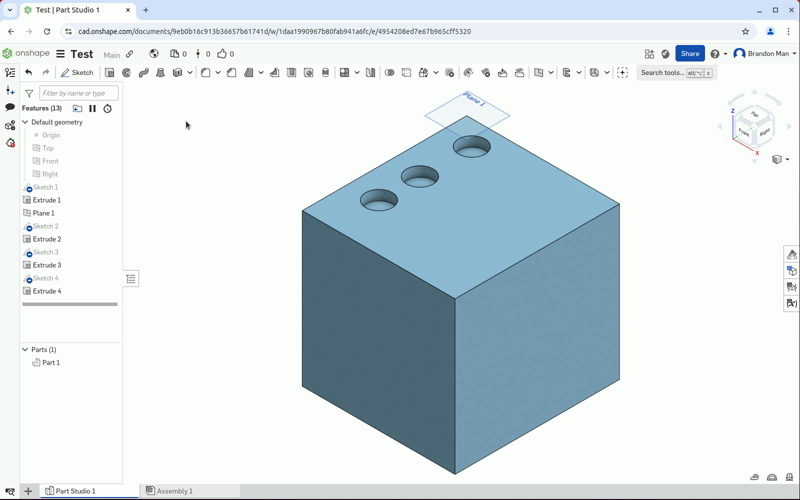
mouse_move(73, 189)
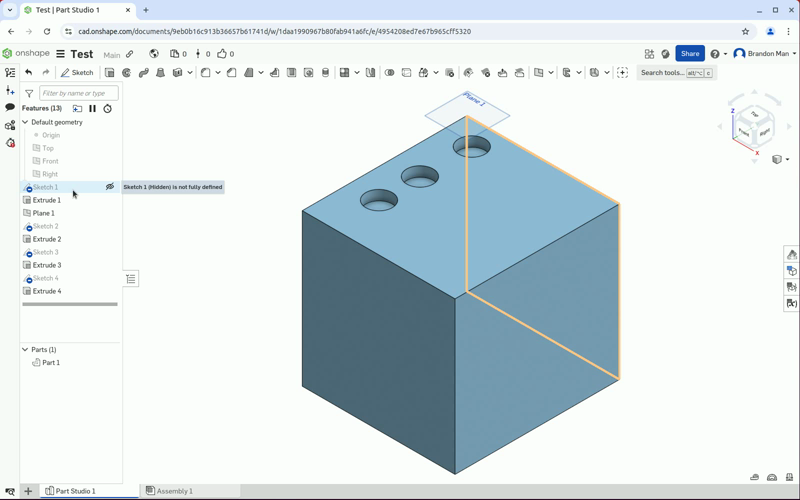
click(73, 189)